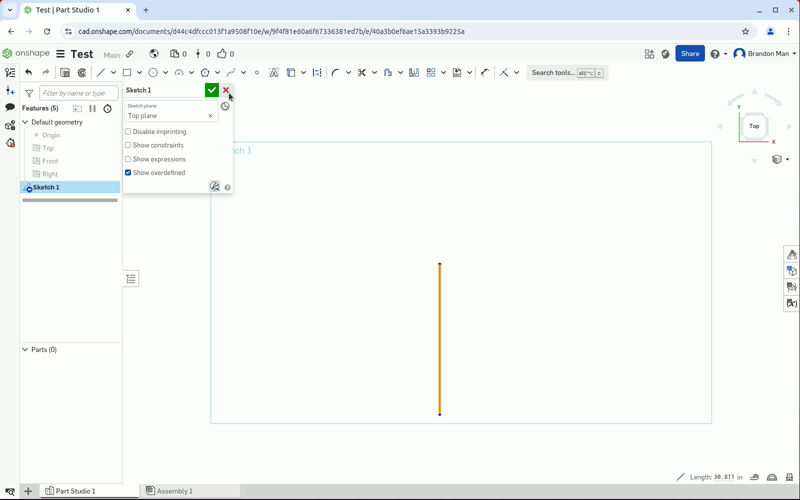
key(shift+h)
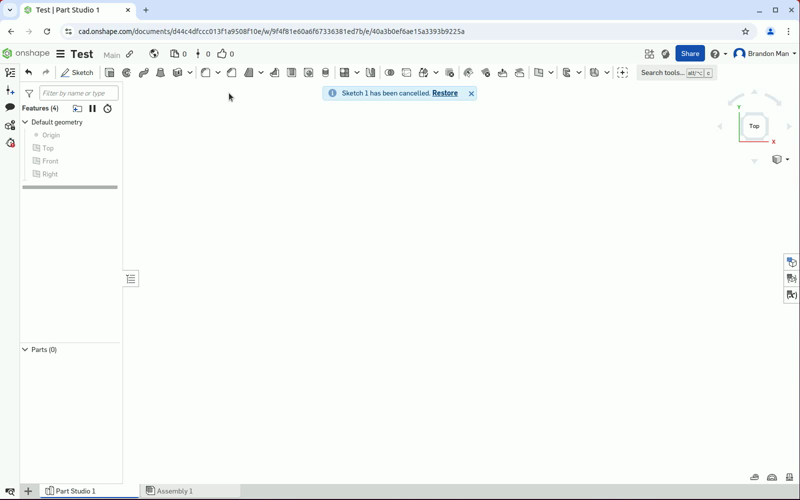
mouse_move(73, 352)
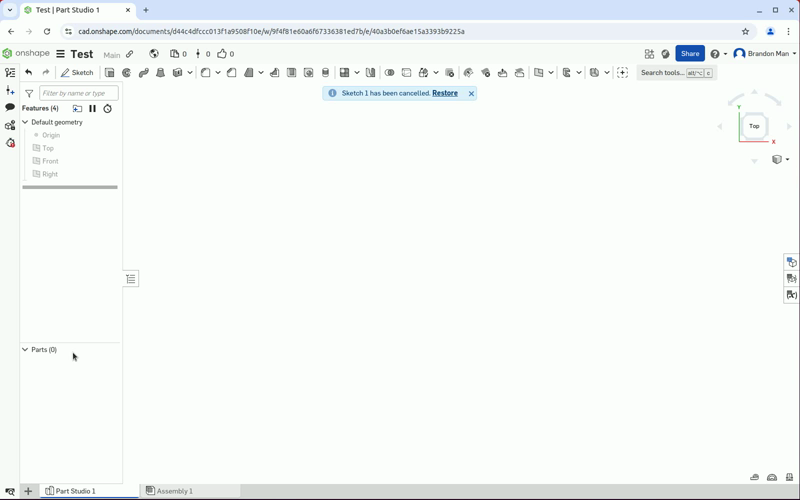
key(y)
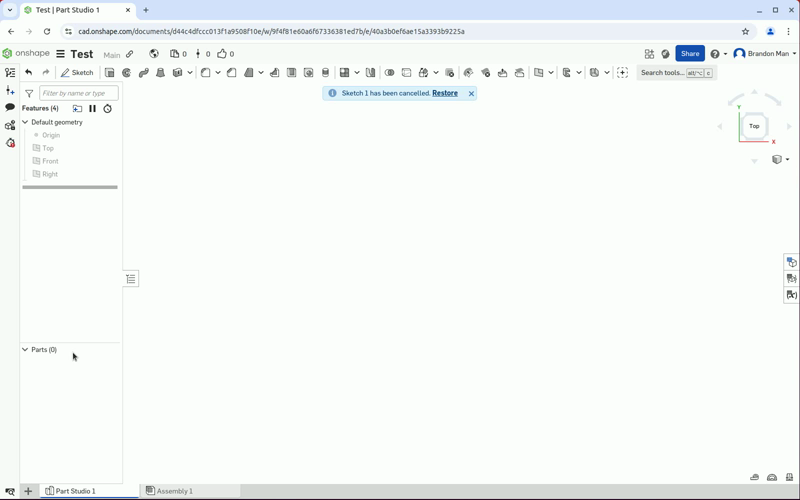
key(shift+p)
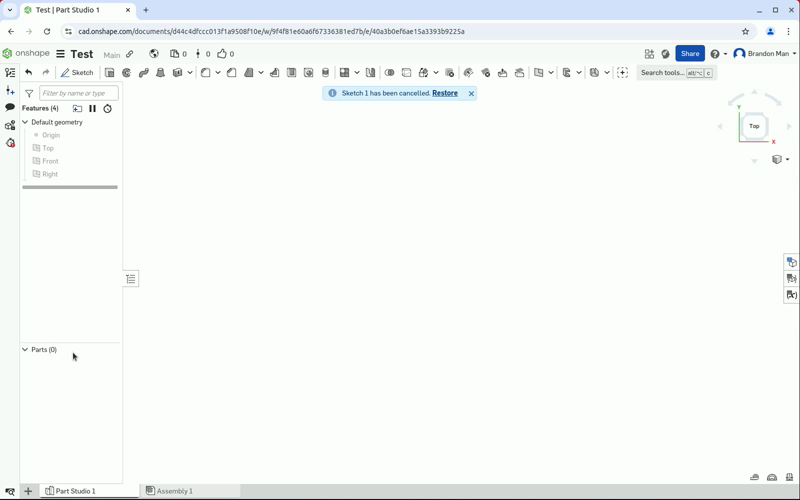
key(space)
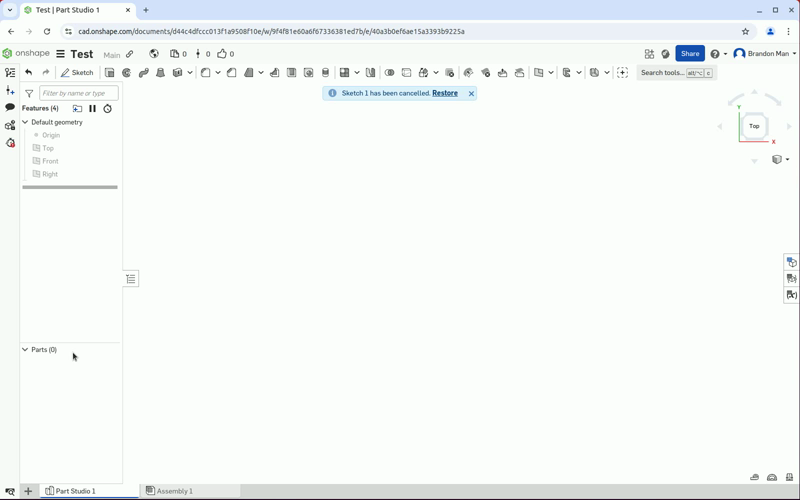
key_down(shift)
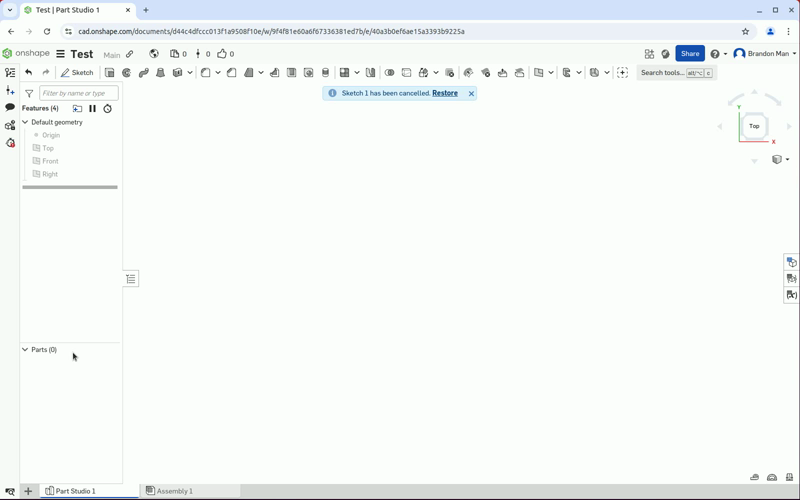
key(up)
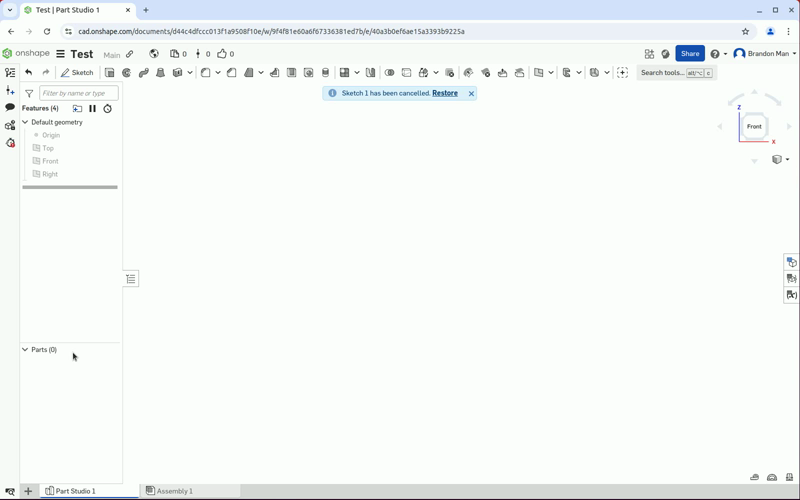
key_up(shift)
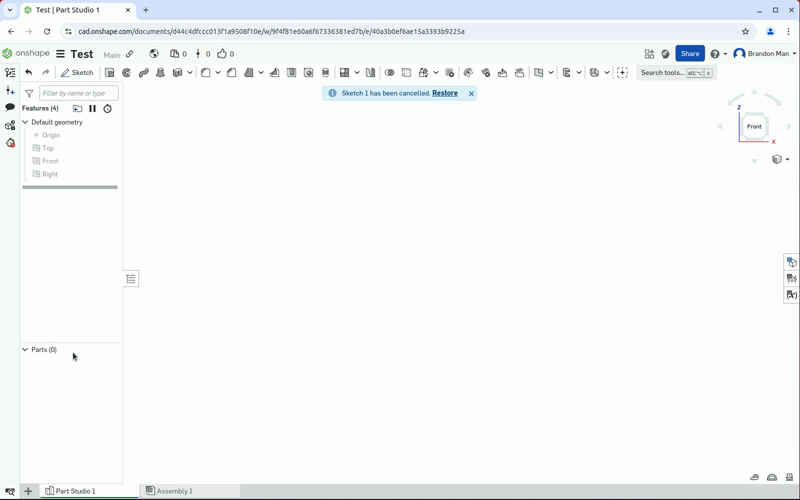
mouse_move(73, 352)
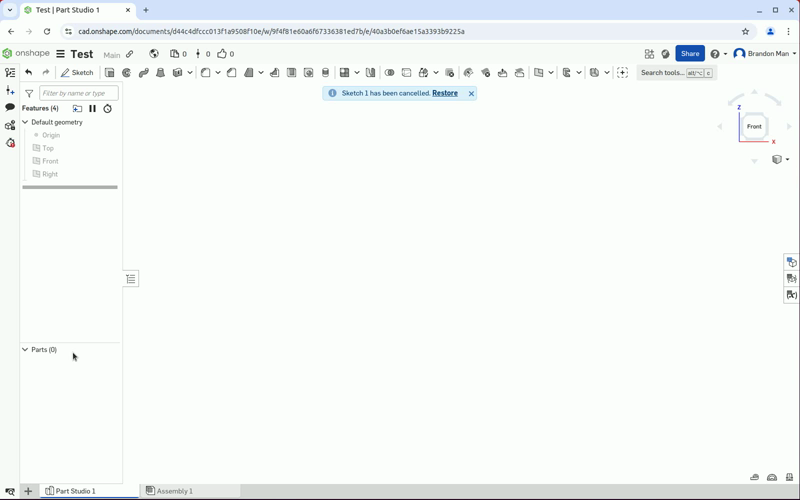
key(shift+y)
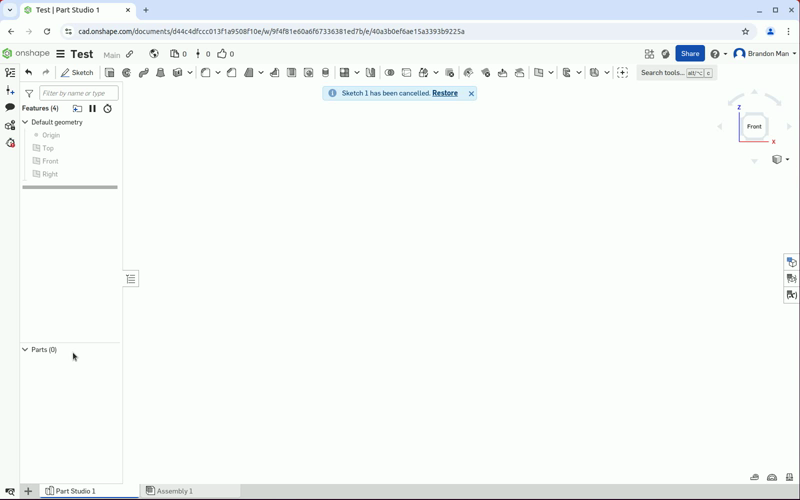
key(shift+s)
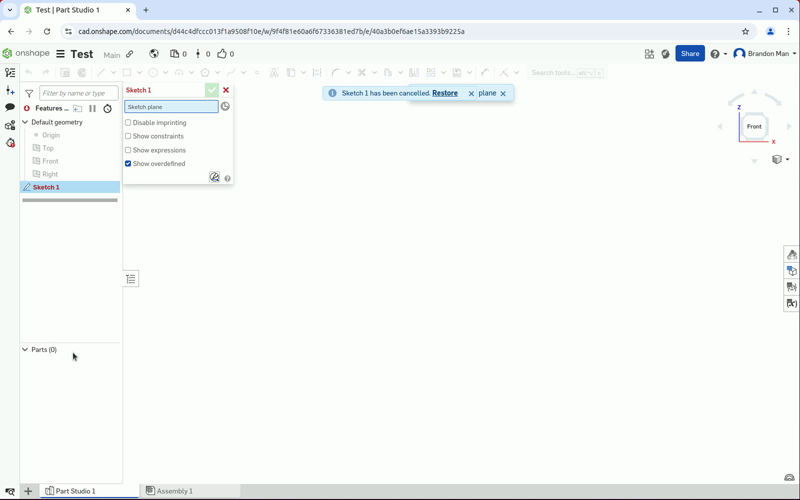
mouse_move(73, 163)
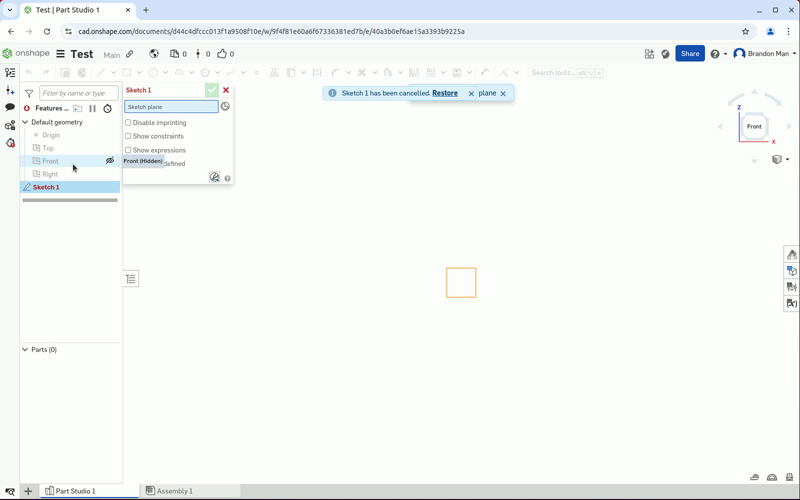
click(73, 163)
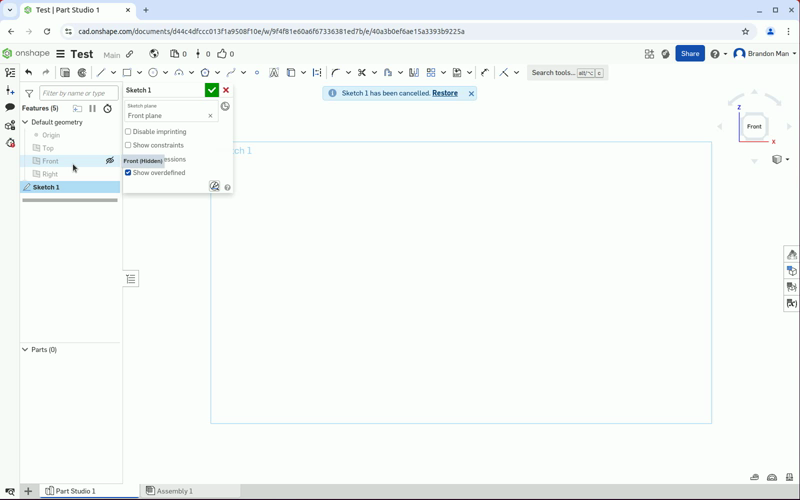
mouse_move(73, 352)
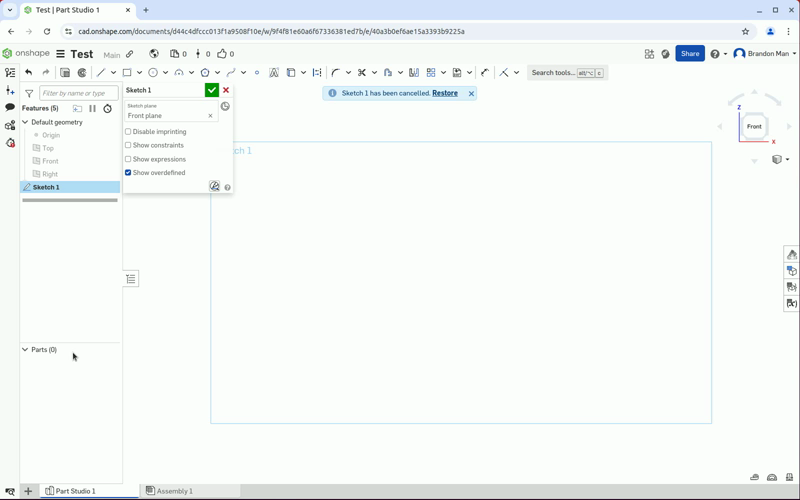
key(y)
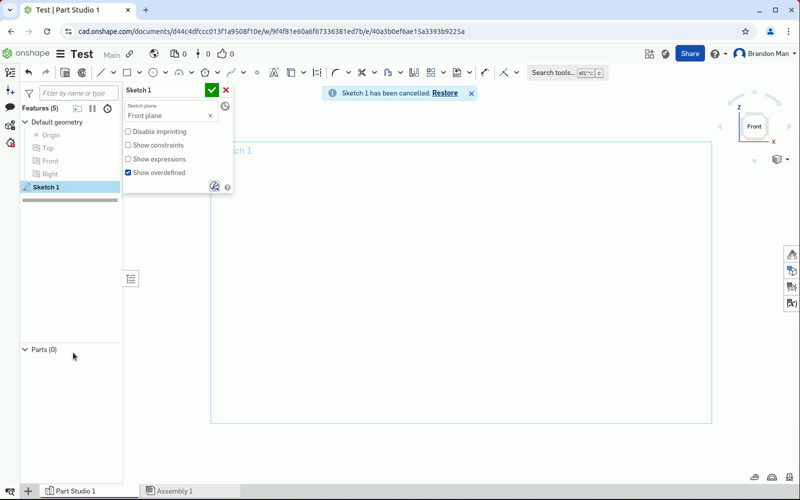
key(l)
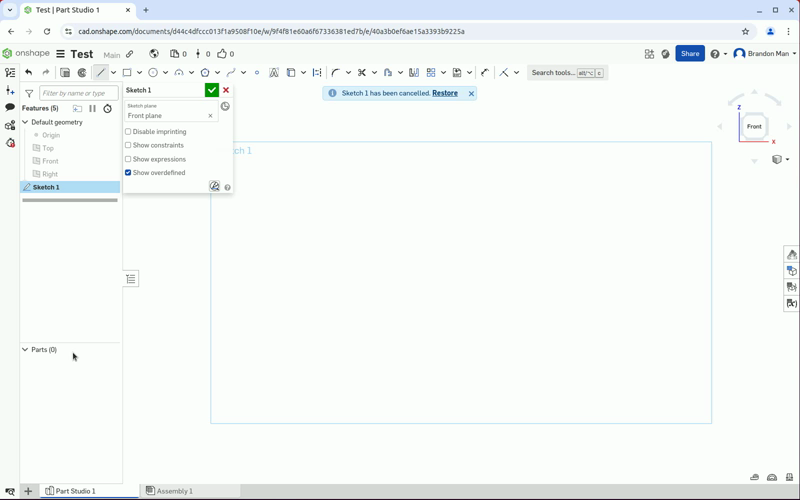
key_down(shift)
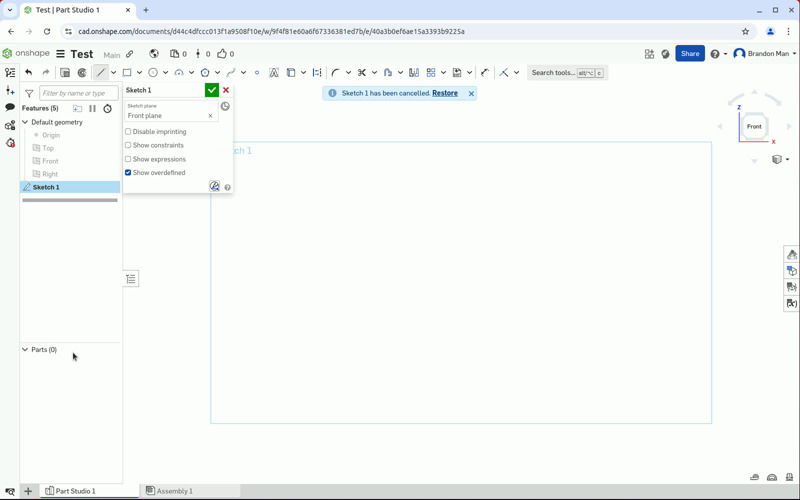
mouse_move(398, 198)
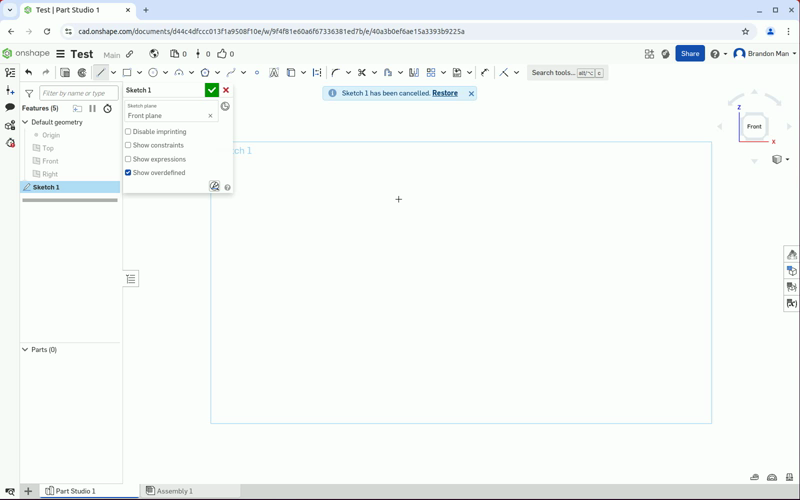
click(398, 198)
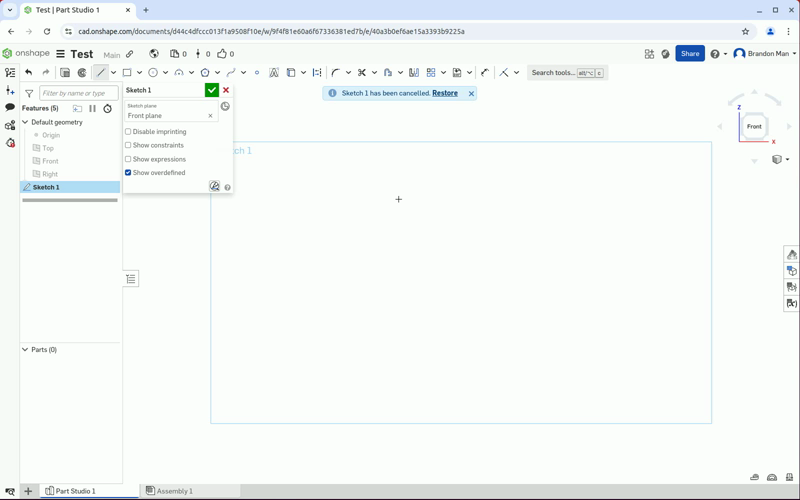
key_up(shift)
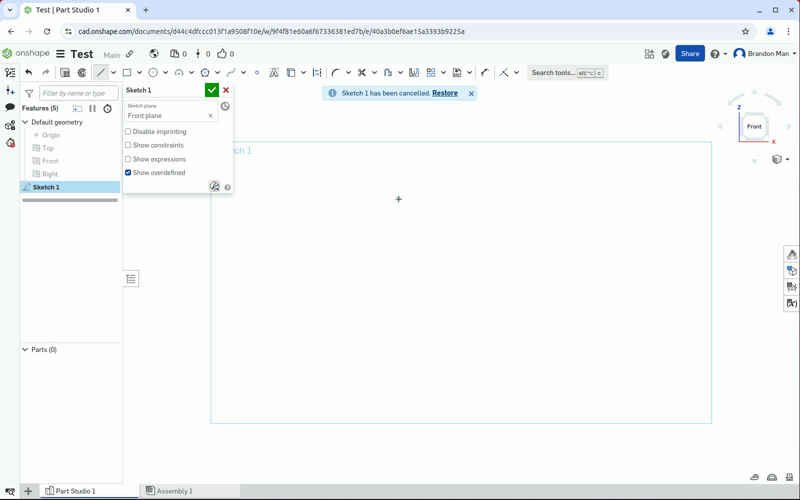
key_down(shift)
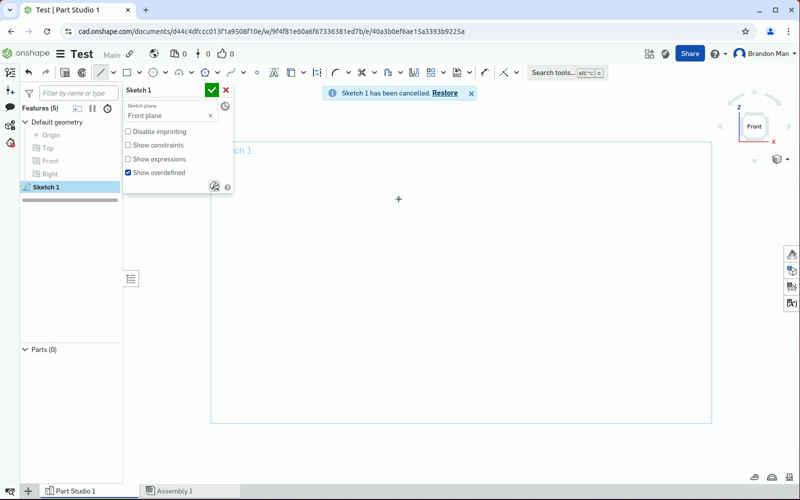
mouse_move(476, 198)
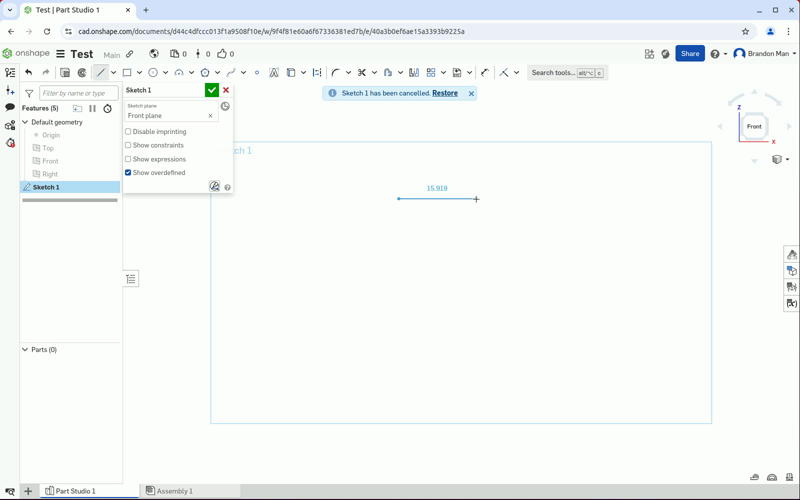
click(476, 198)
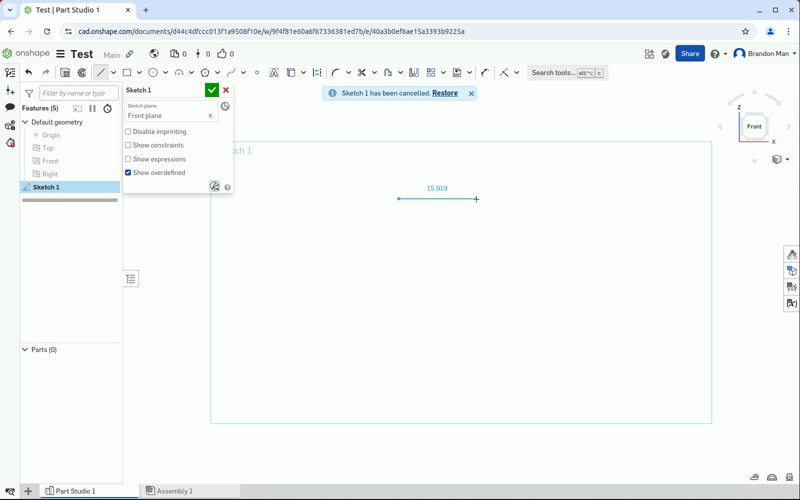
key_up(shift)
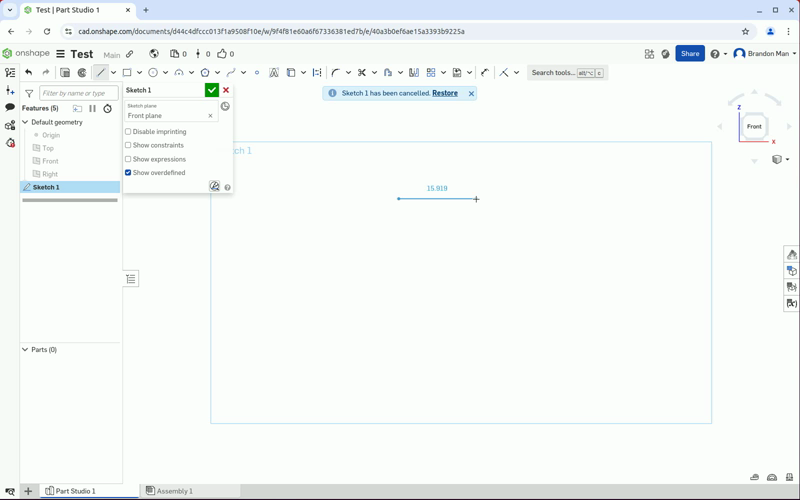
key_down(shift)
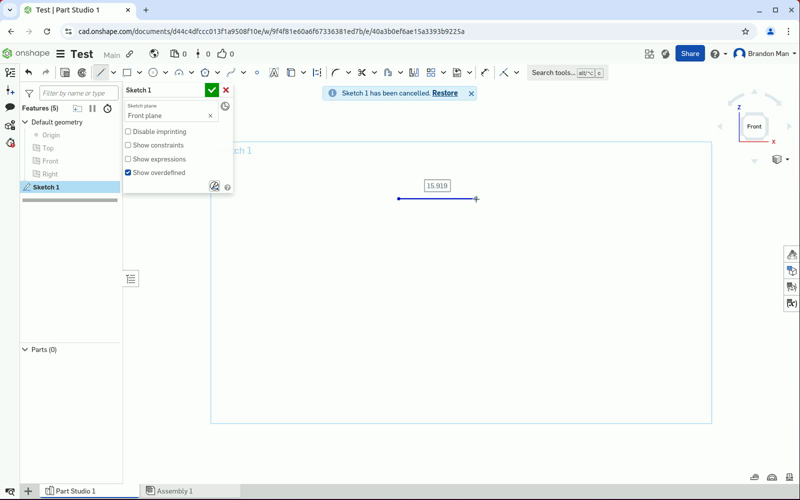
mouse_move(506, 198)
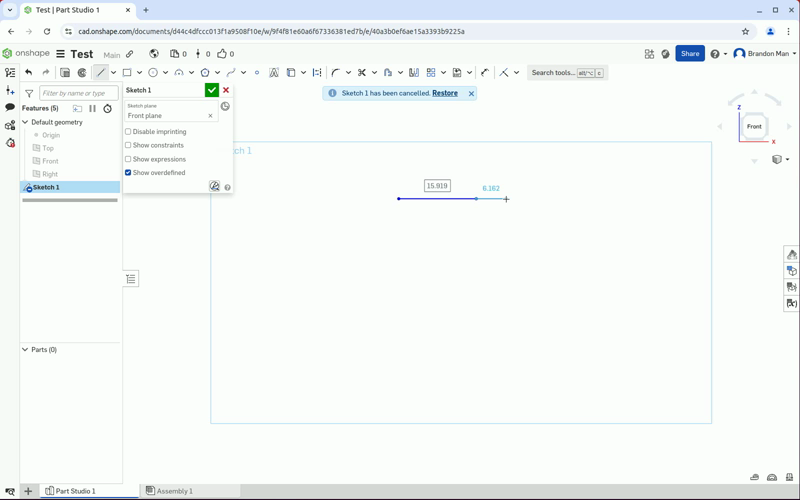
mouse_move(476, 191)
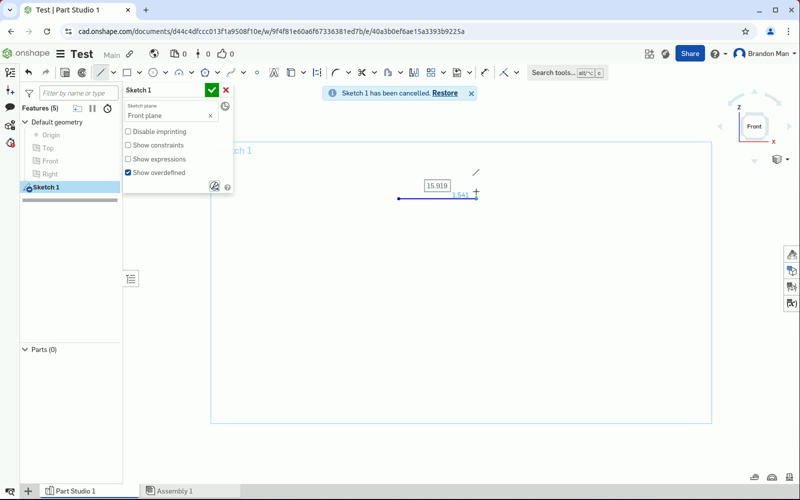
click(476, 191)
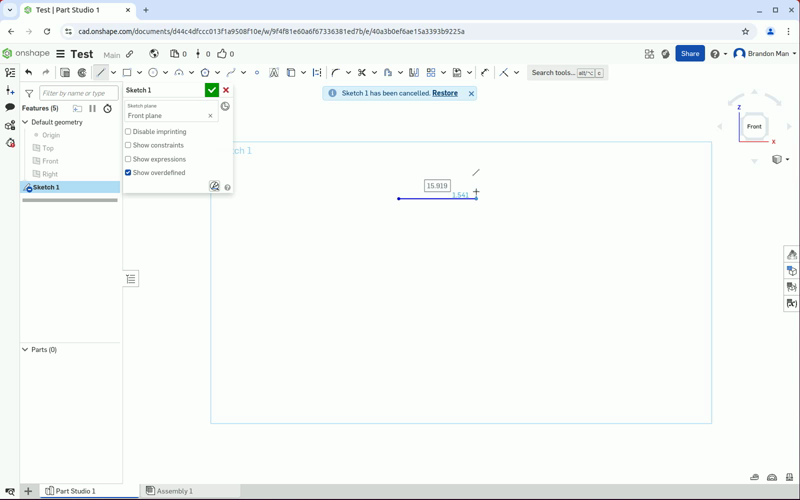
key_up(shift)
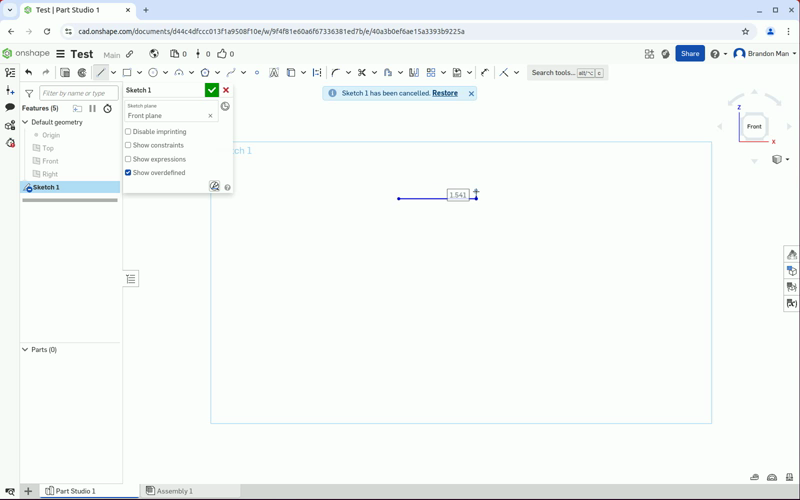
key_down(shift)
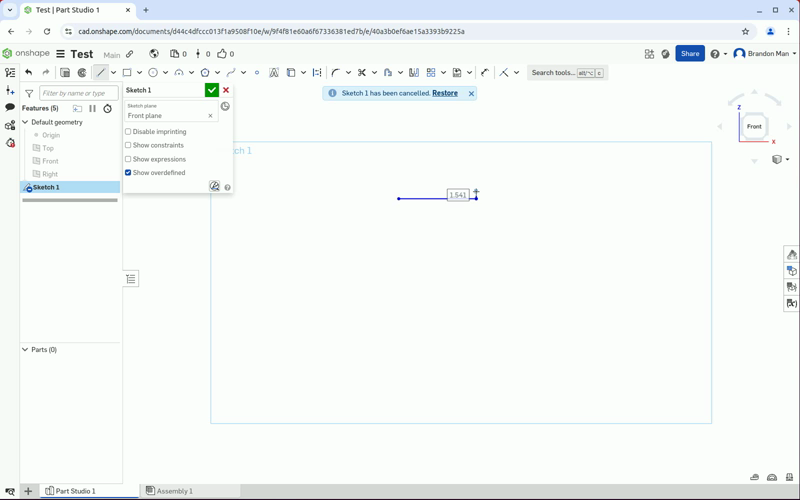
mouse_move(506, 191)
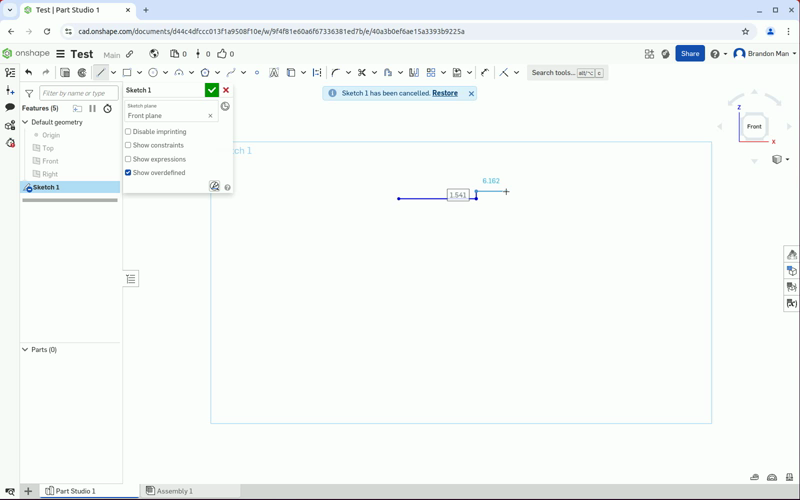
mouse_move(473, 191)
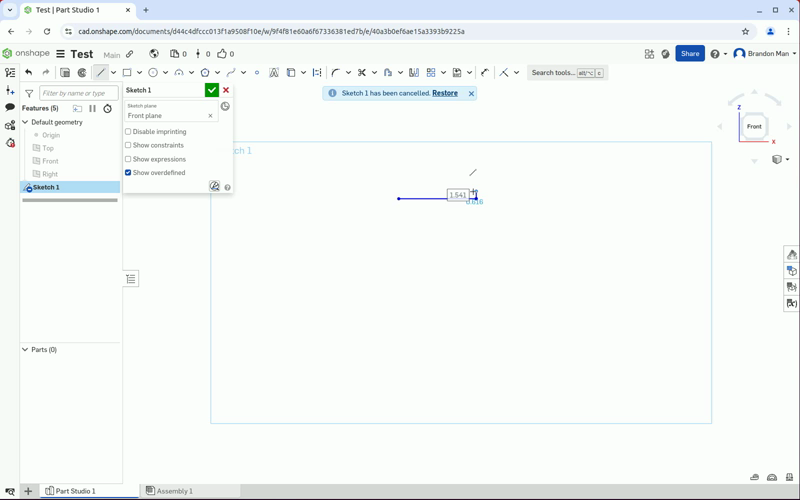
scroll(6)
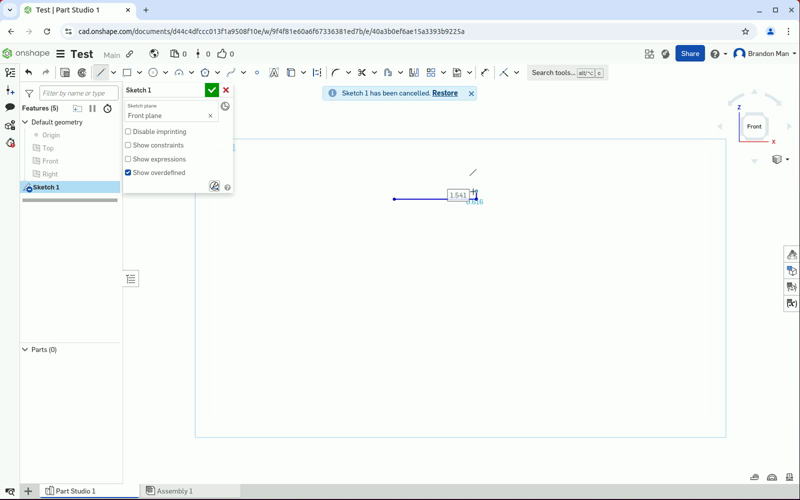
scroll(6)
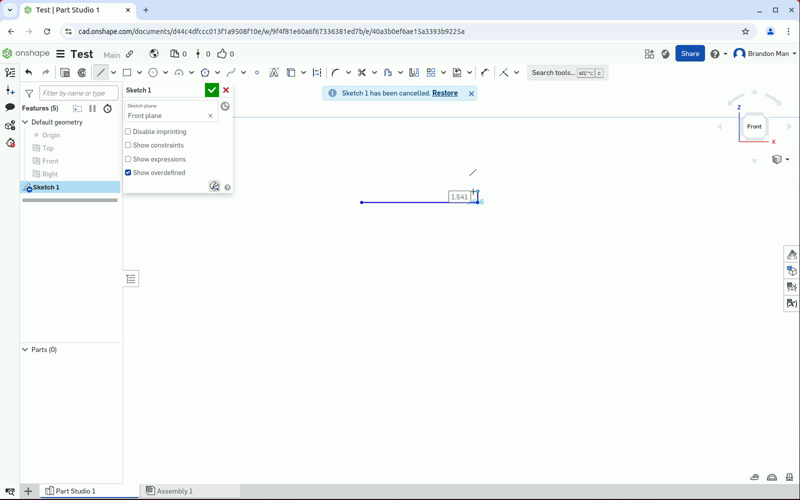
scroll(6)
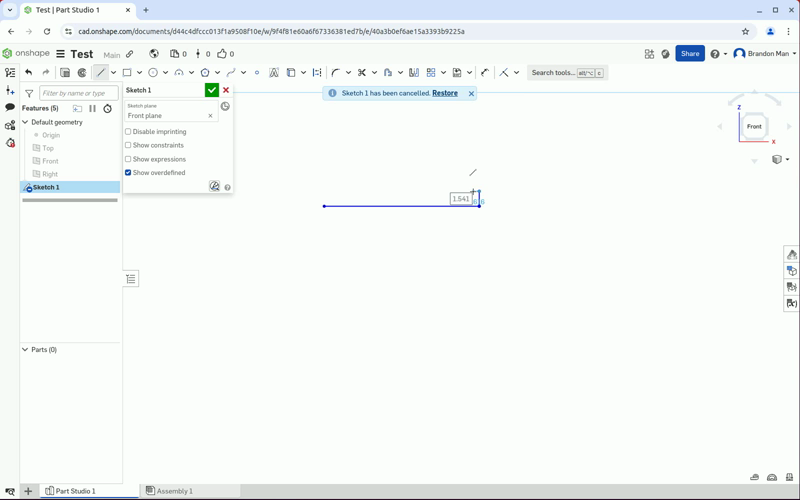
scroll(6)
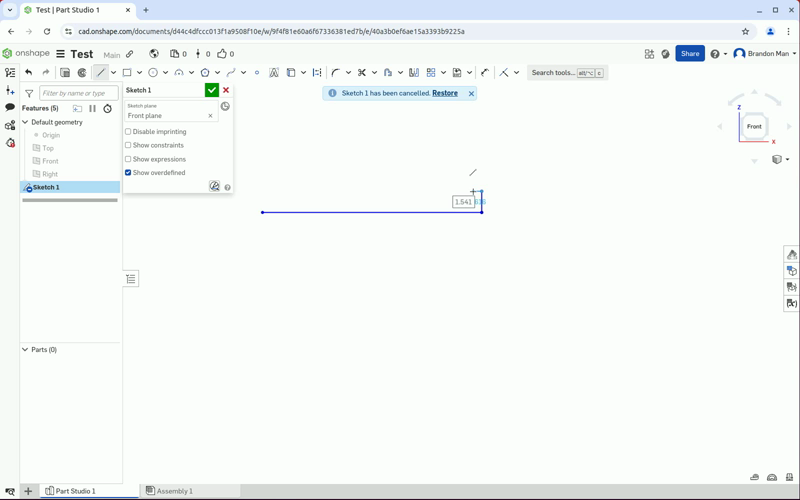
scroll(6)
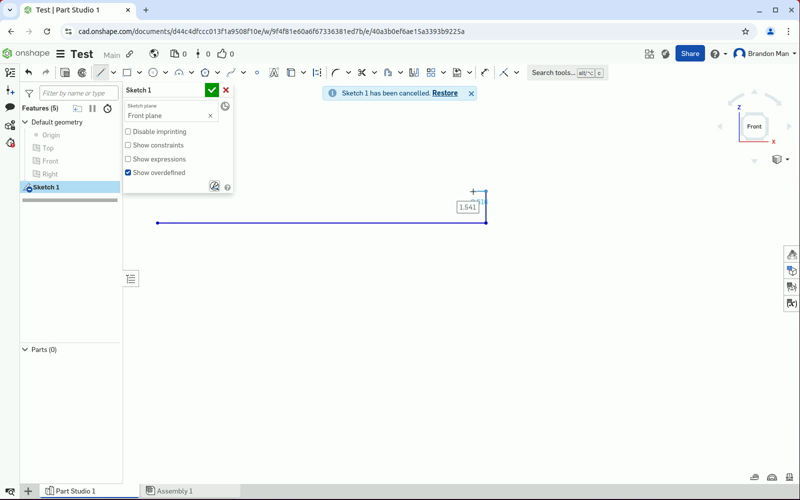
scroll(6)
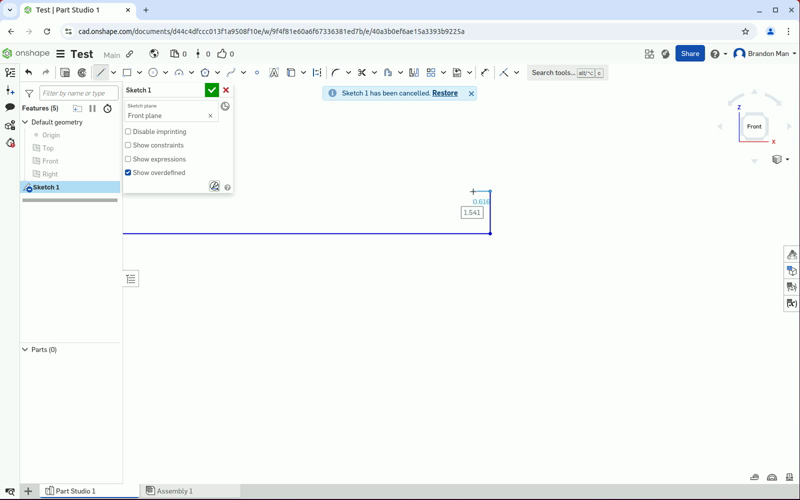
scroll(6)
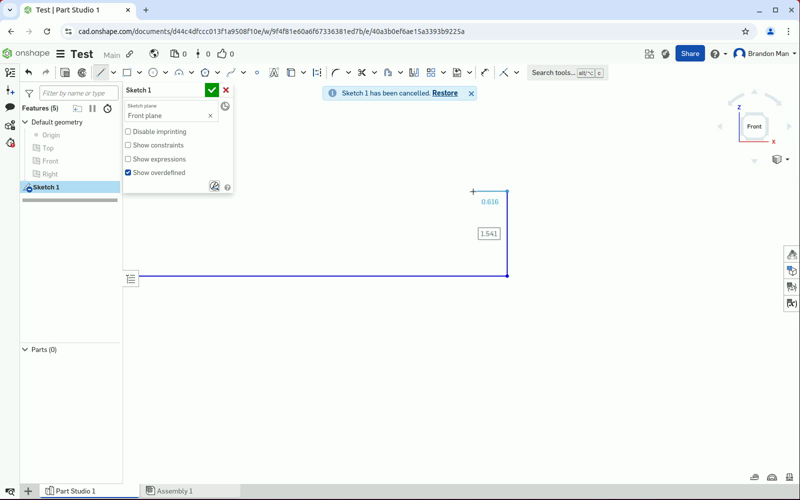
click(473, 191)
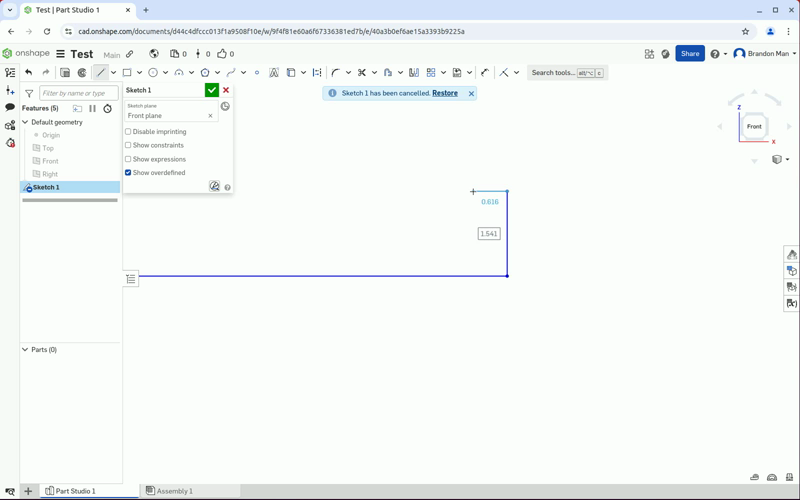
scroll(-6)
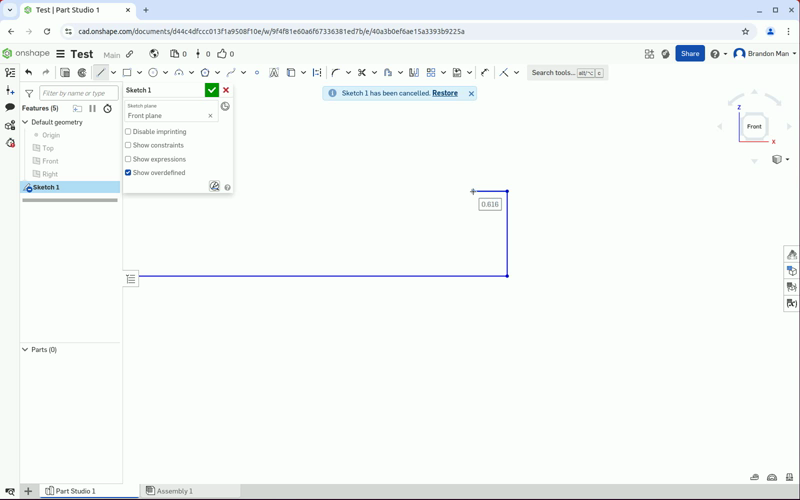
scroll(-6)
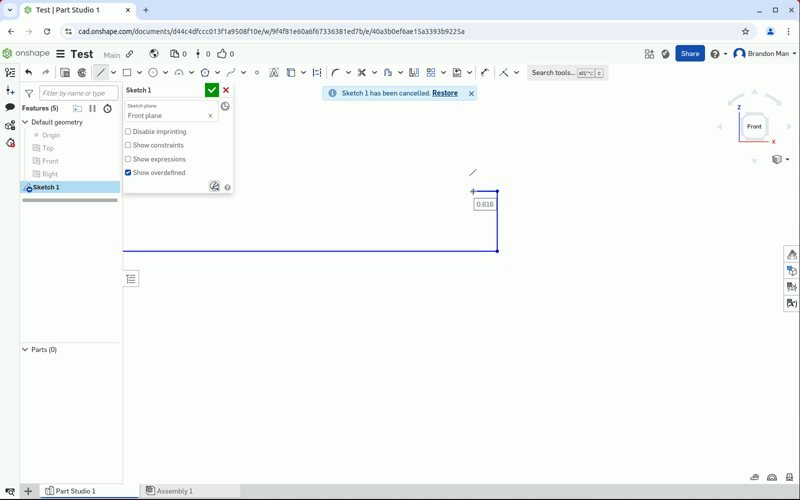
scroll(-6)
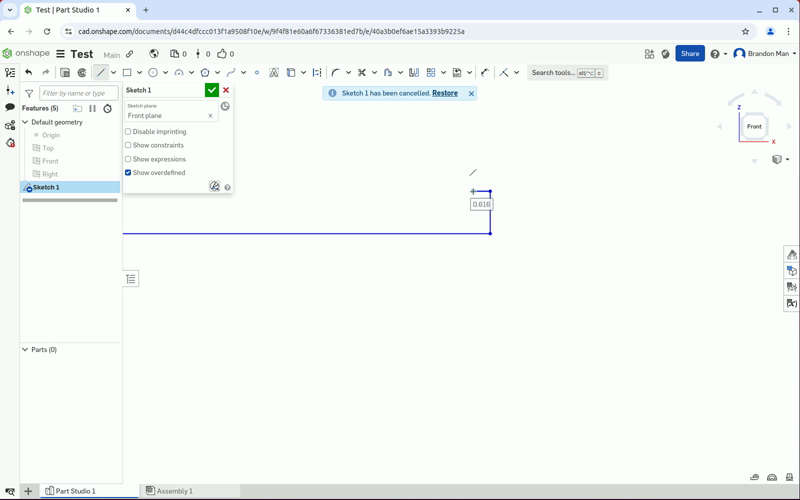
scroll(-6)
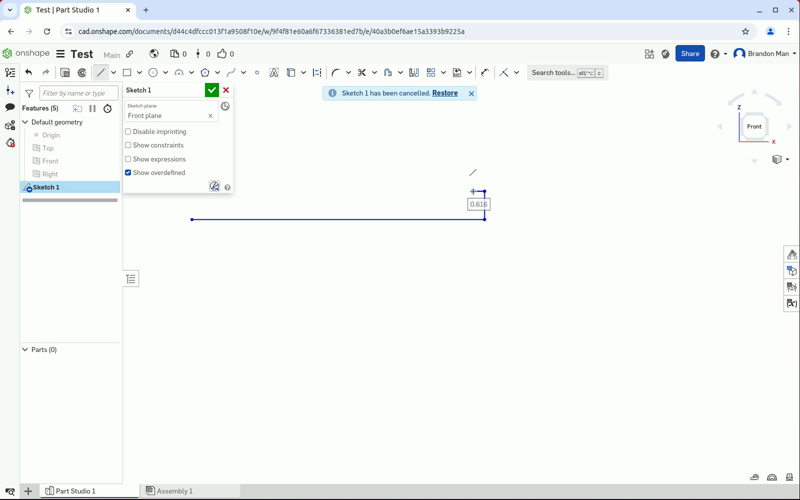
scroll(-6)
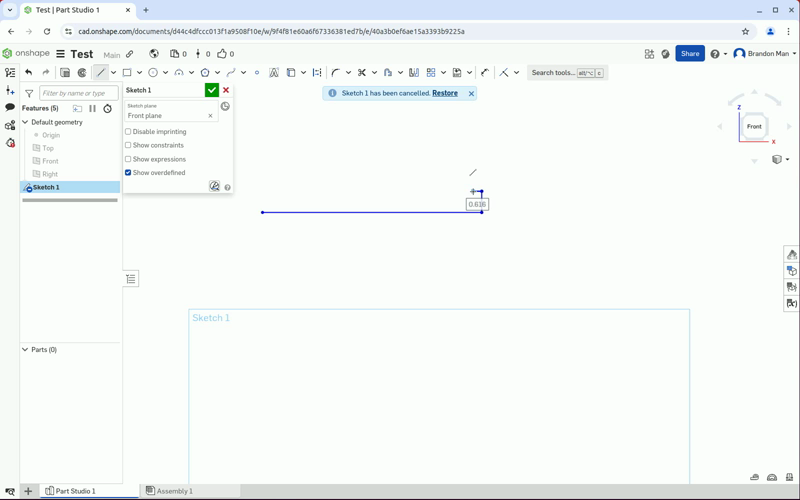
scroll(-6)
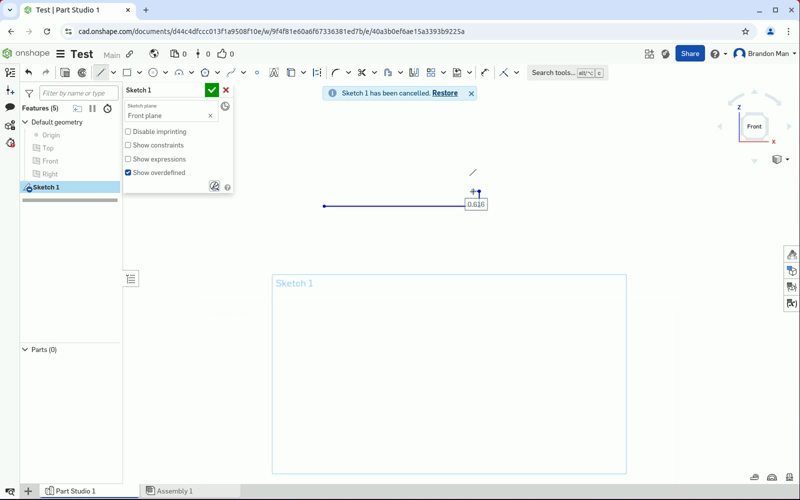
scroll(-6)
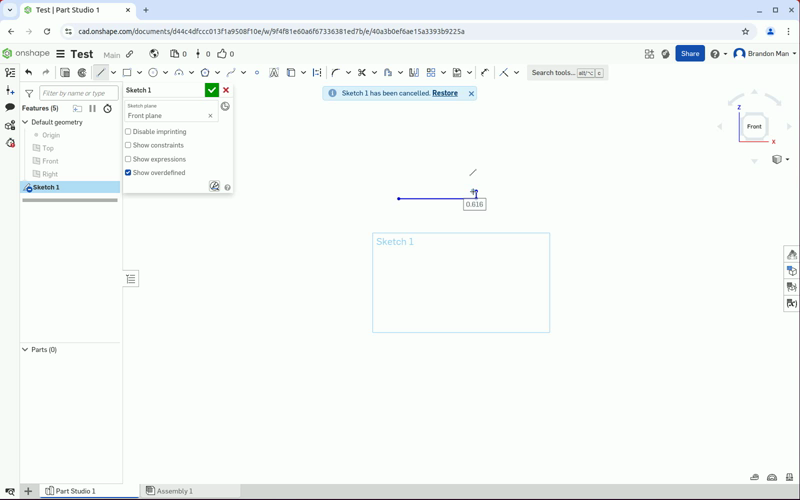
key_up(shift)
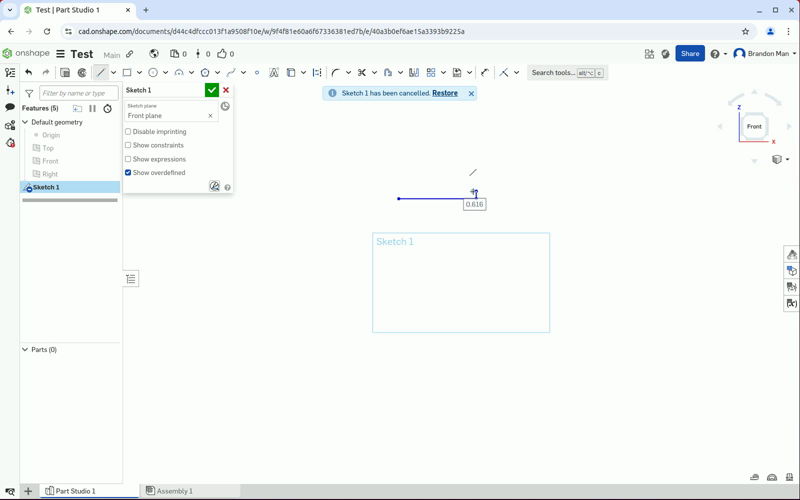
key_down(shift)
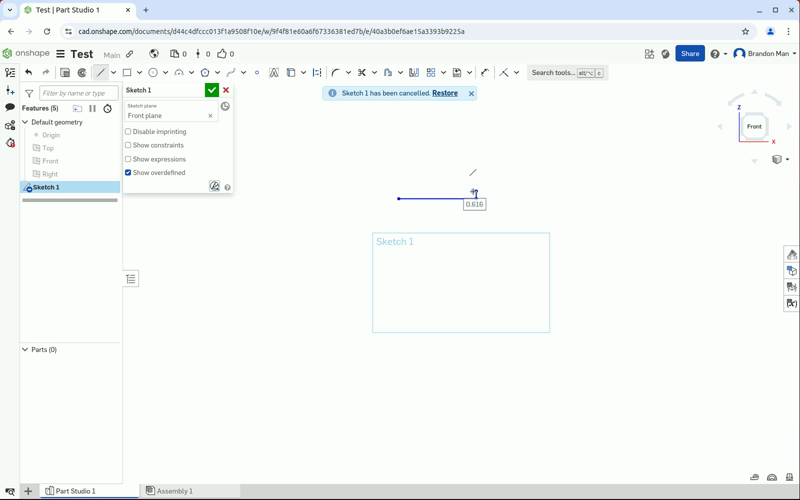
mouse_move(503, 191)
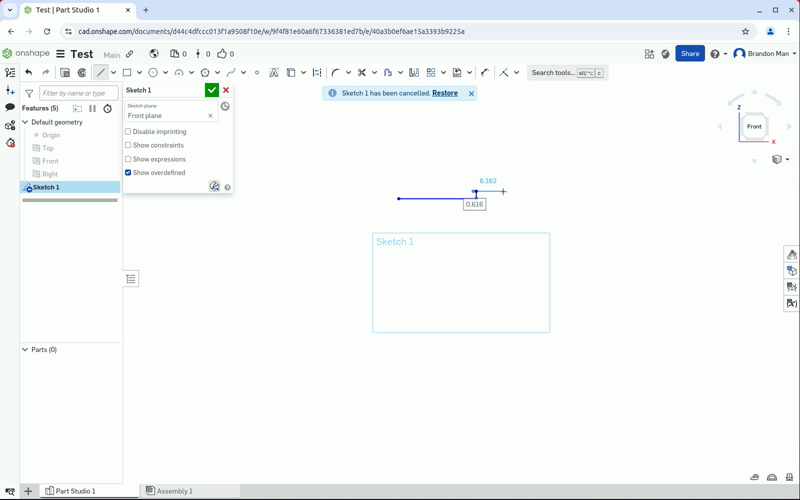
mouse_move(473, 177)
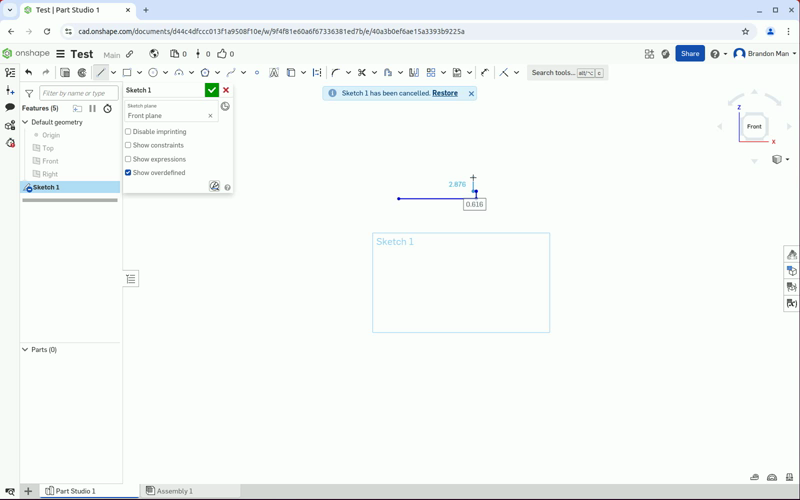
click(473, 177)
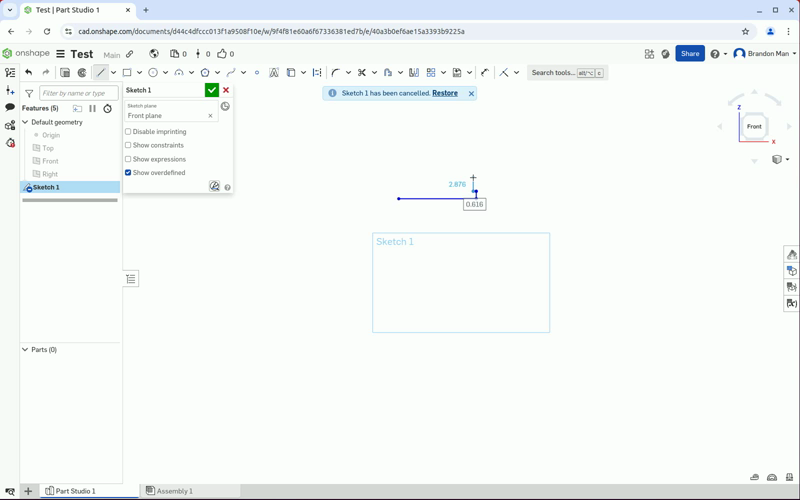
key_up(shift)
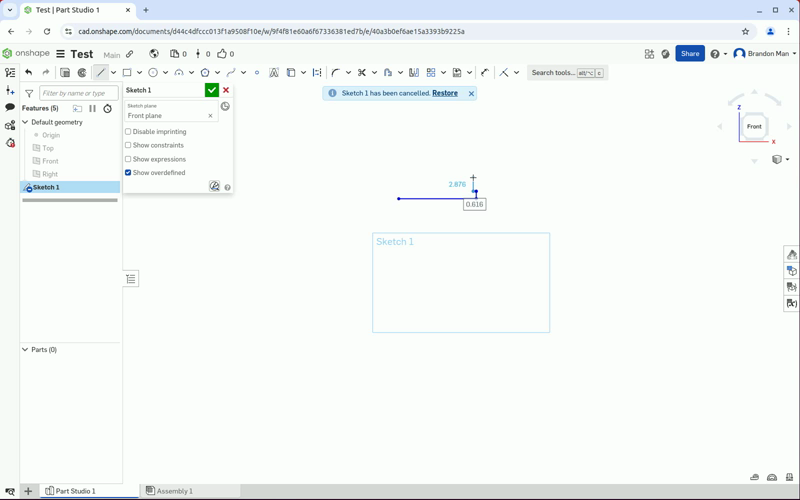
key_down(shift)
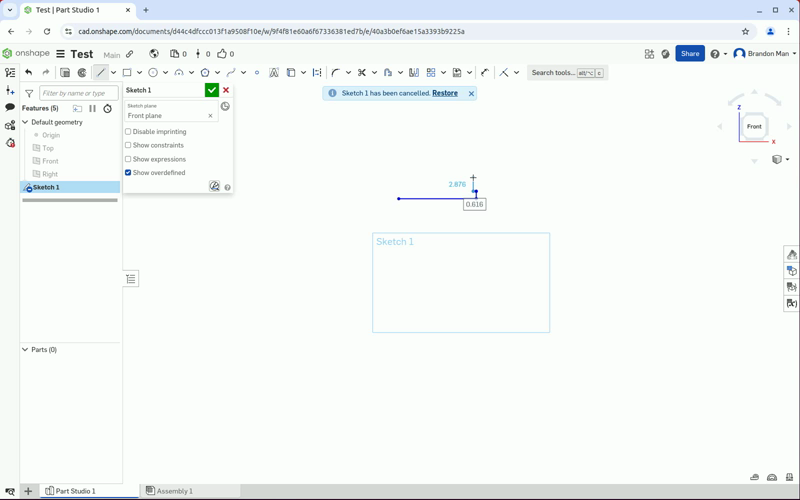
mouse_move(503, 177)
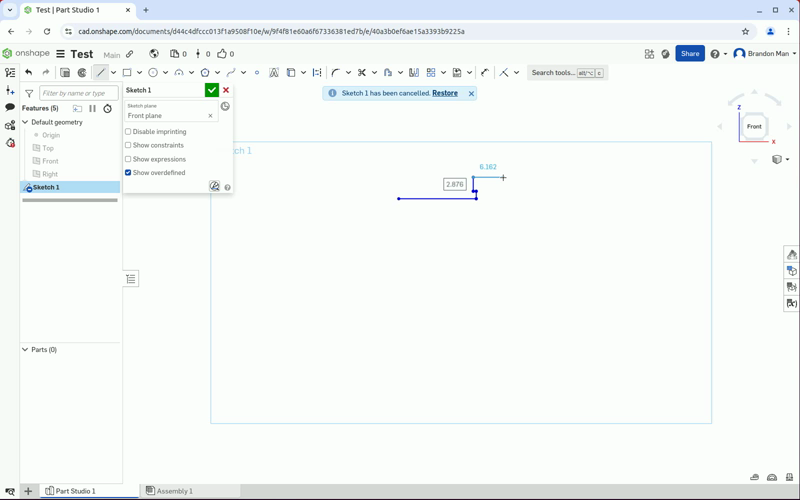
mouse_move(476, 177)
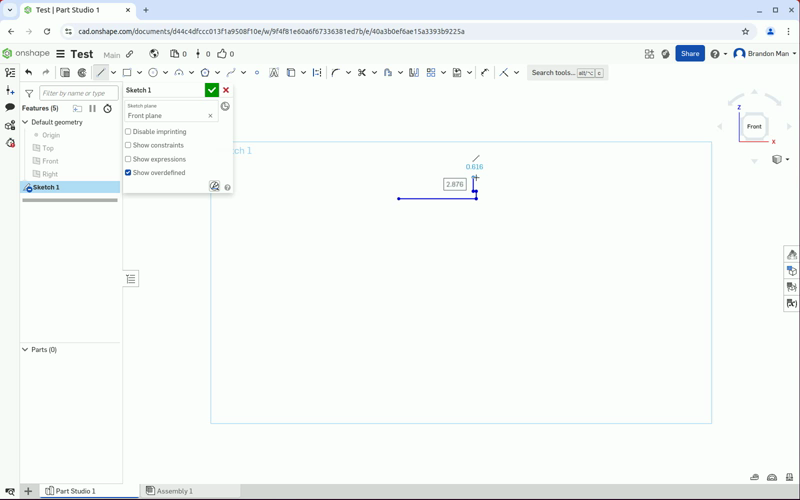
scroll(6)
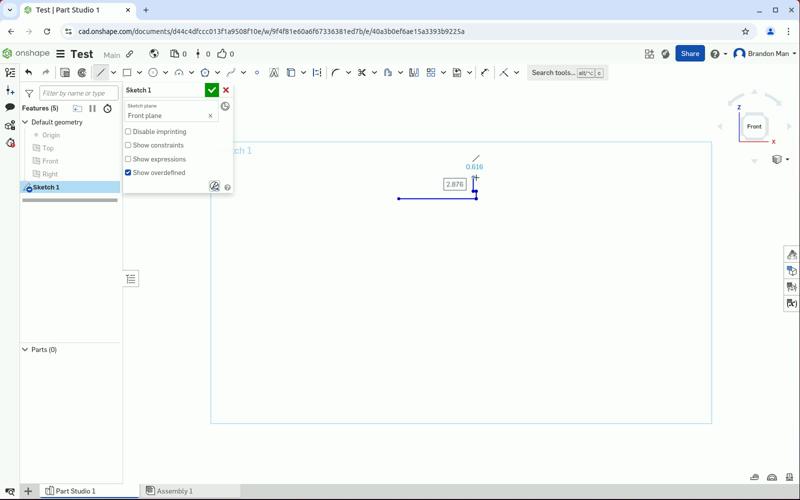
scroll(6)
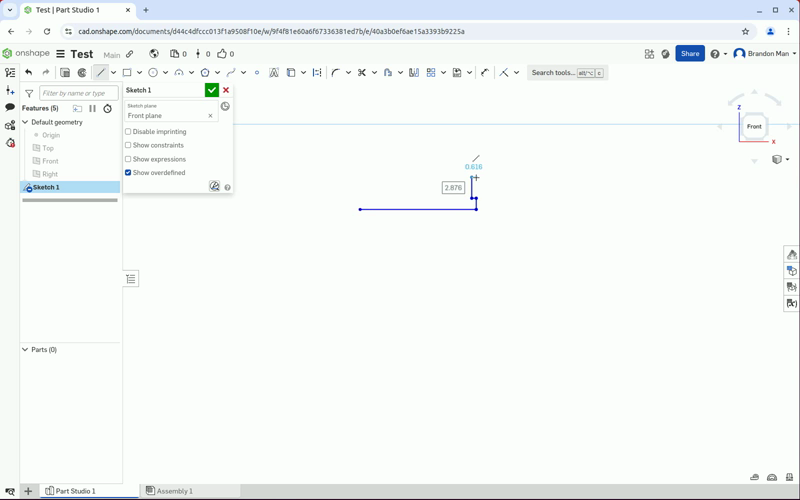
scroll(6)
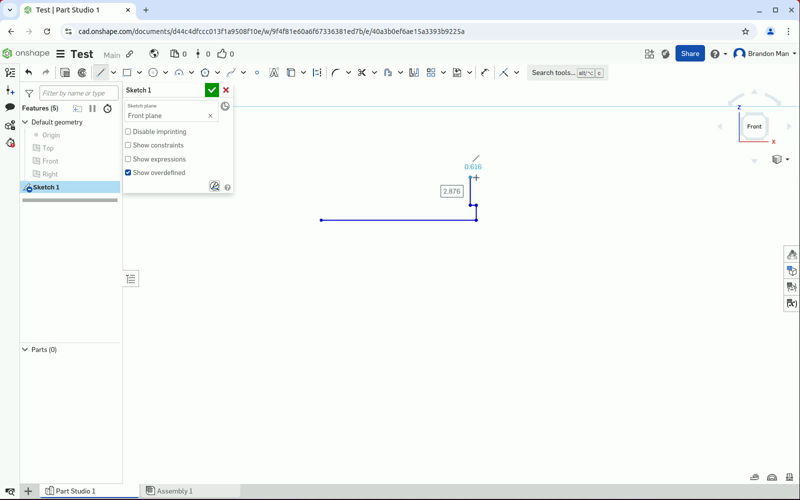
scroll(6)
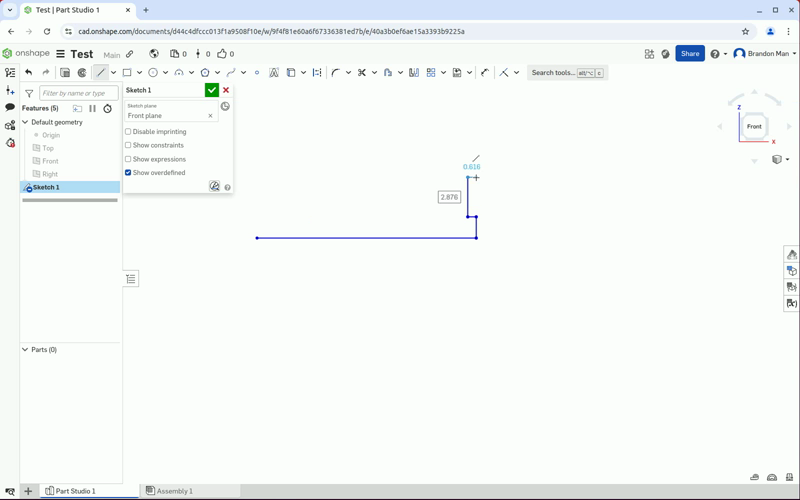
scroll(6)
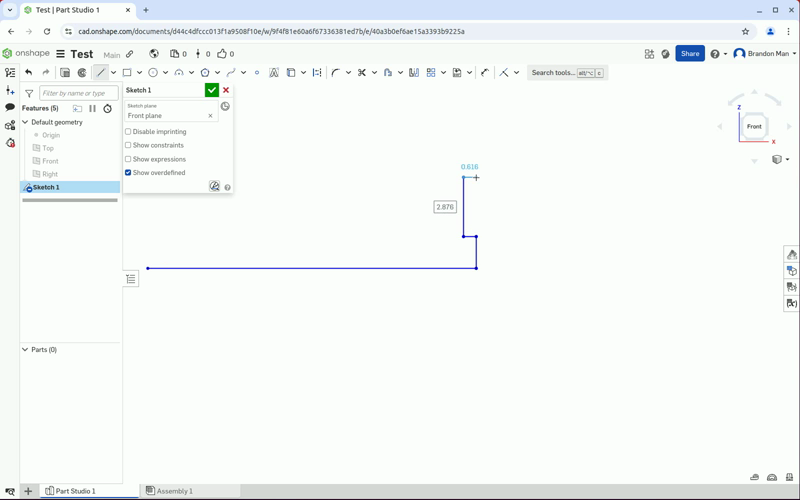
scroll(6)
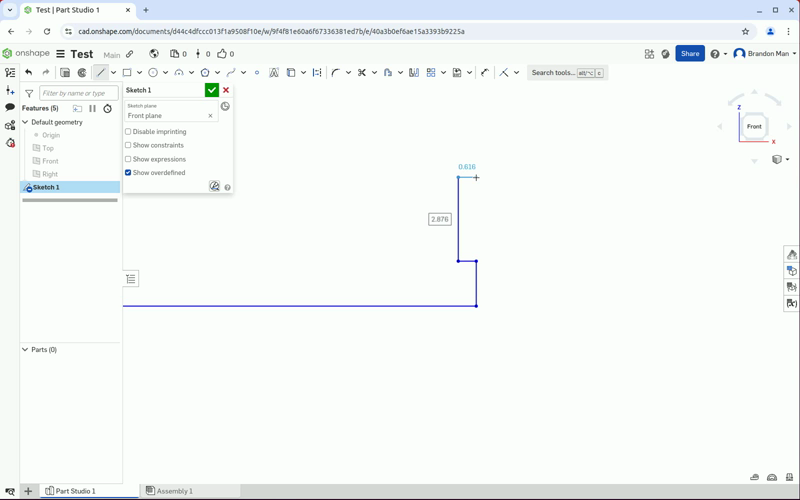
scroll(6)
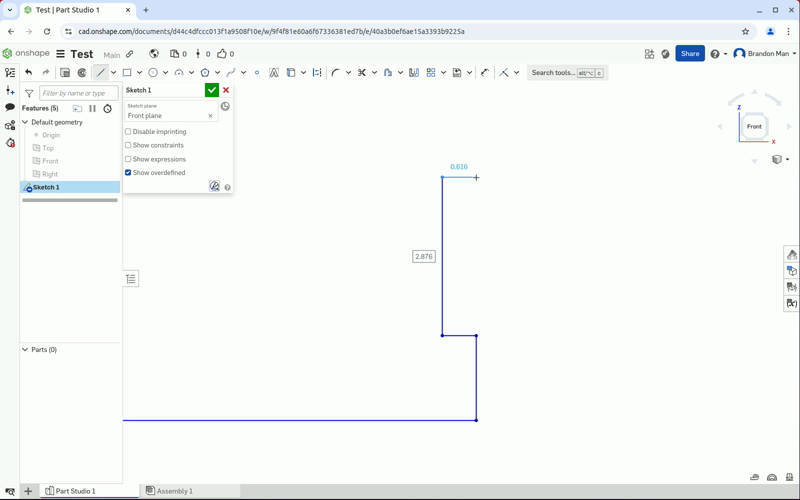
click(476, 177)
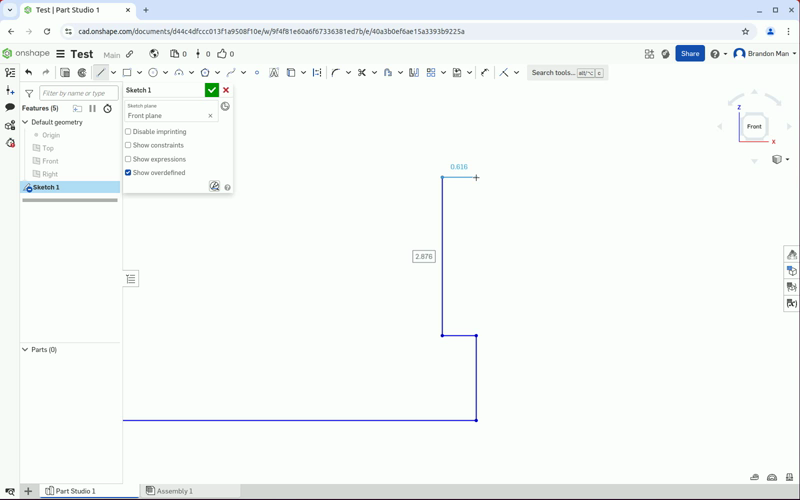
scroll(-6)
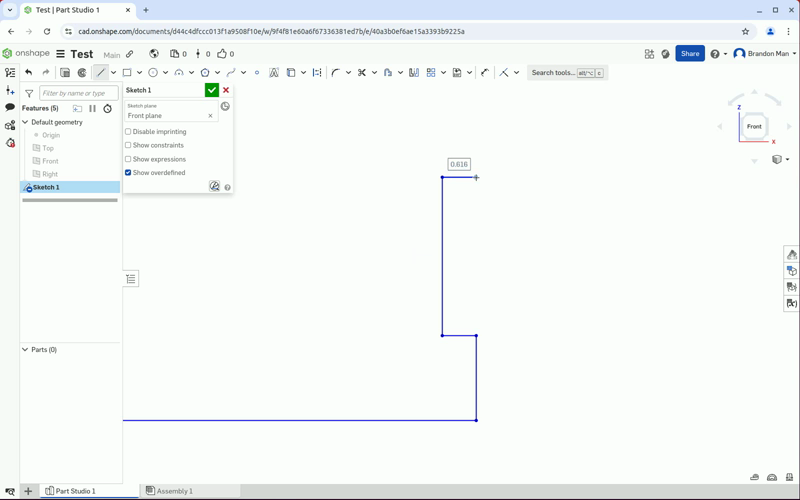
scroll(-6)
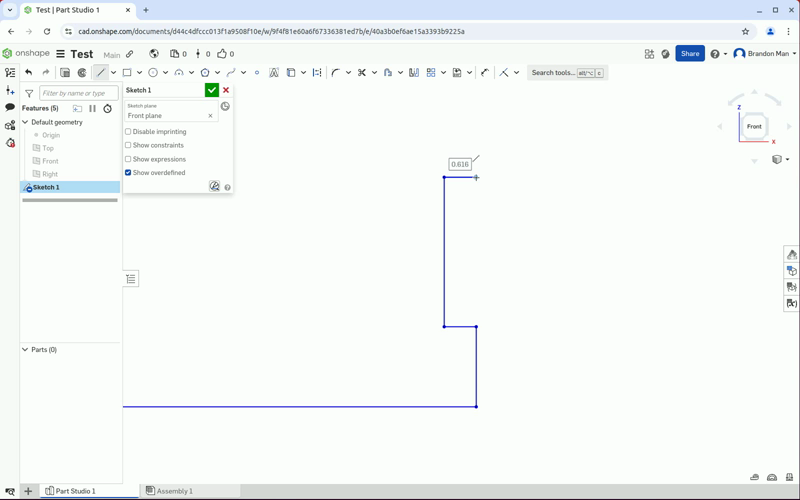
scroll(-6)
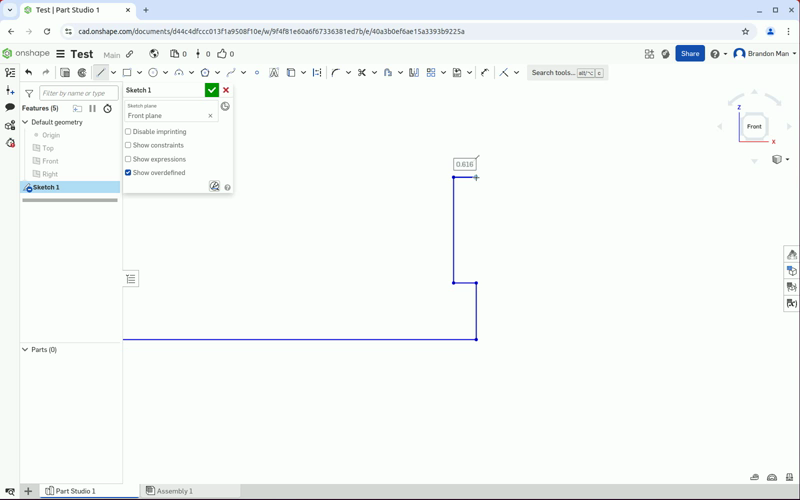
scroll(-6)
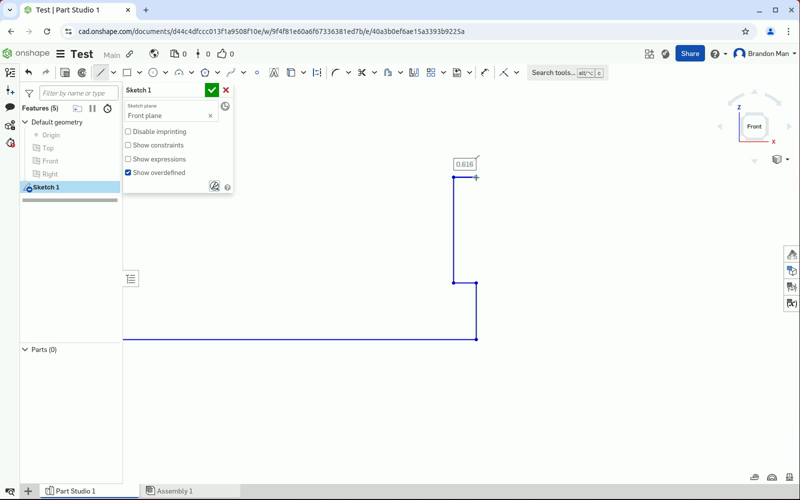
scroll(-6)
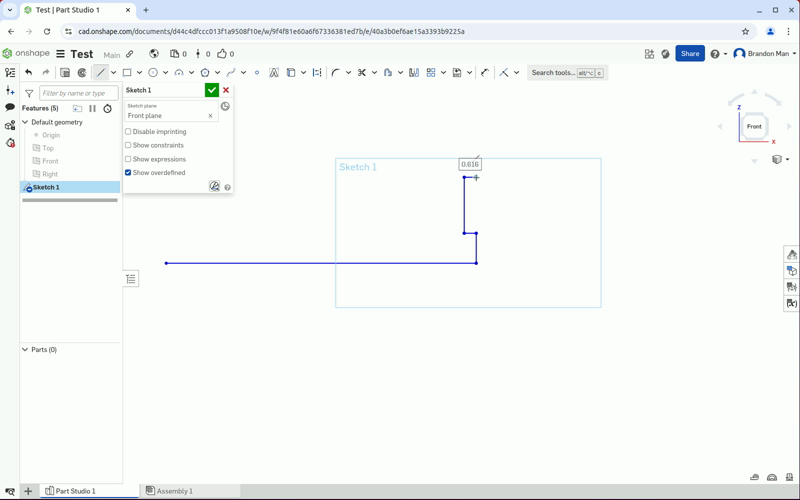
scroll(-6)
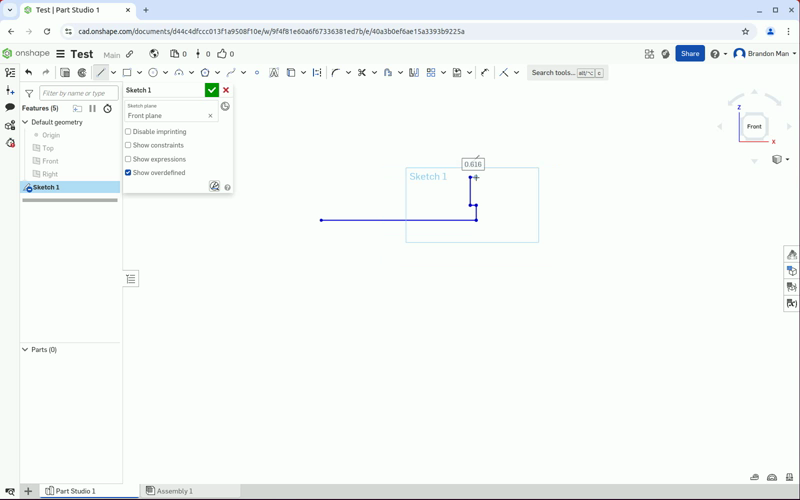
scroll(-6)
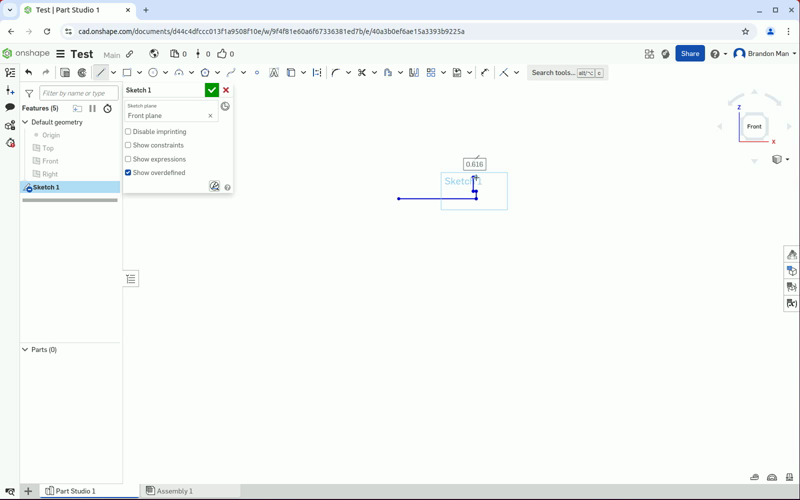
key_up(shift)
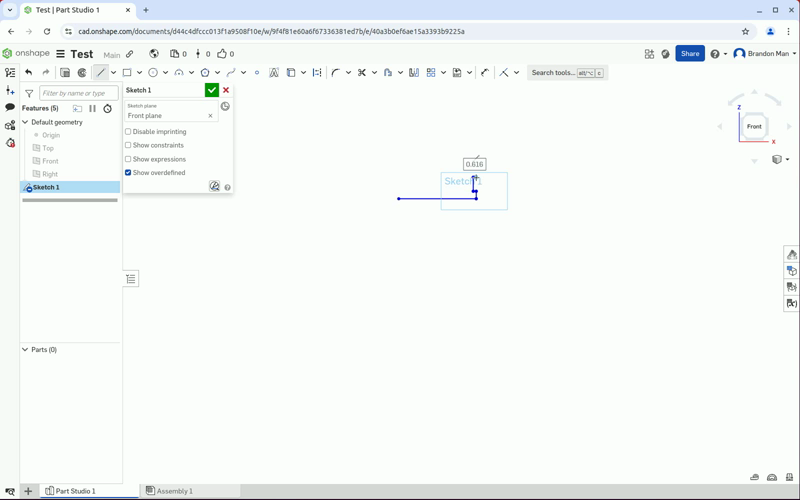
key_down(shift)
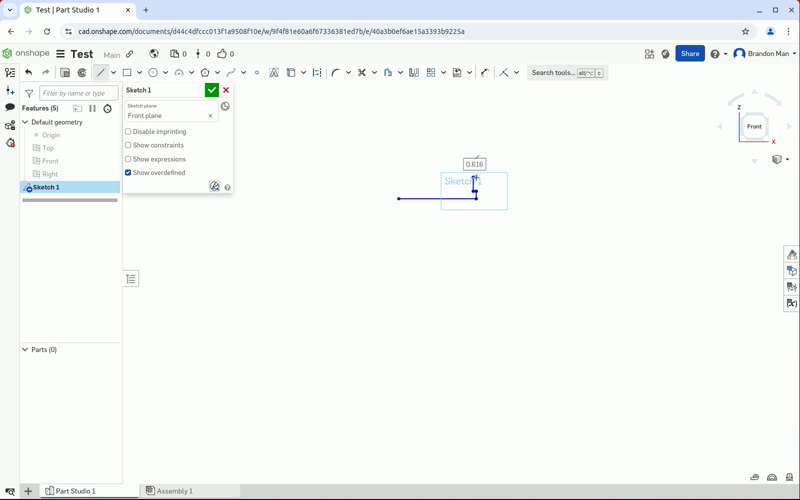
mouse_move(506, 177)
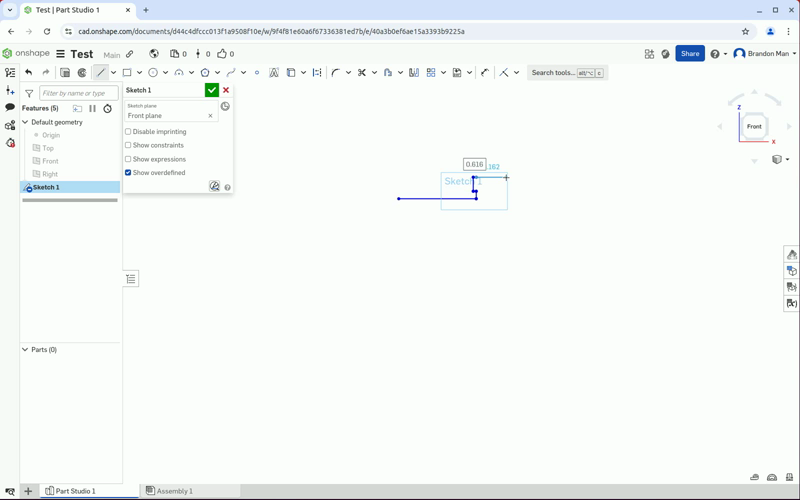
mouse_move(476, 170)
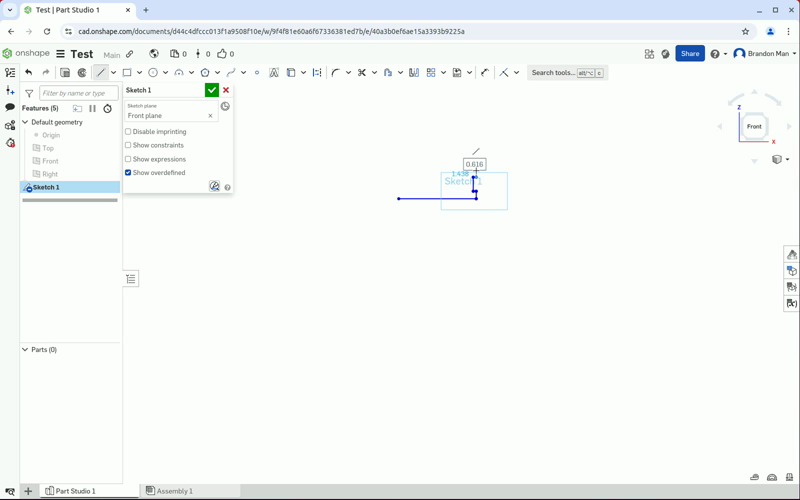
scroll(6)
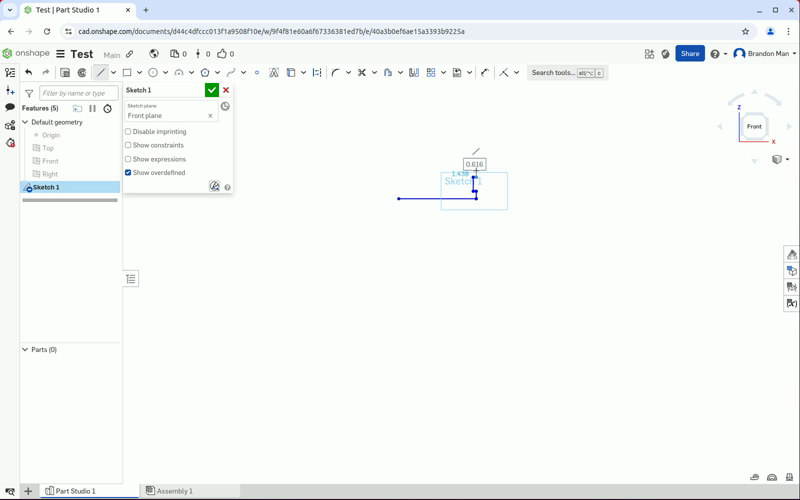
scroll(6)
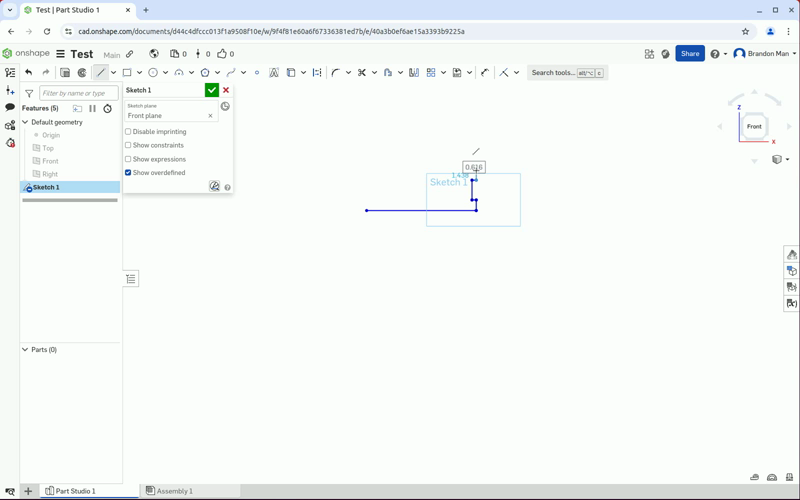
scroll(6)
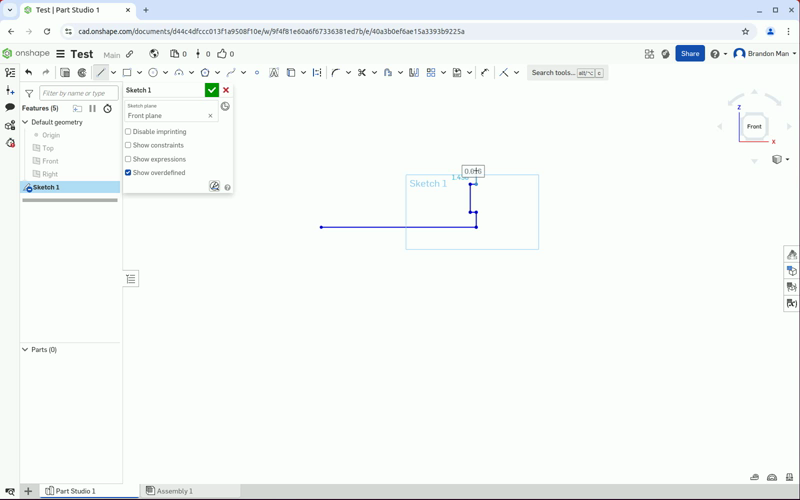
scroll(6)
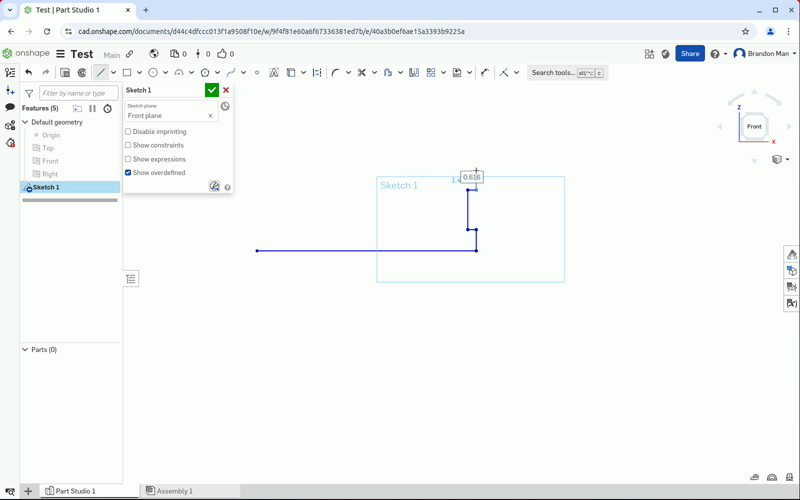
scroll(6)
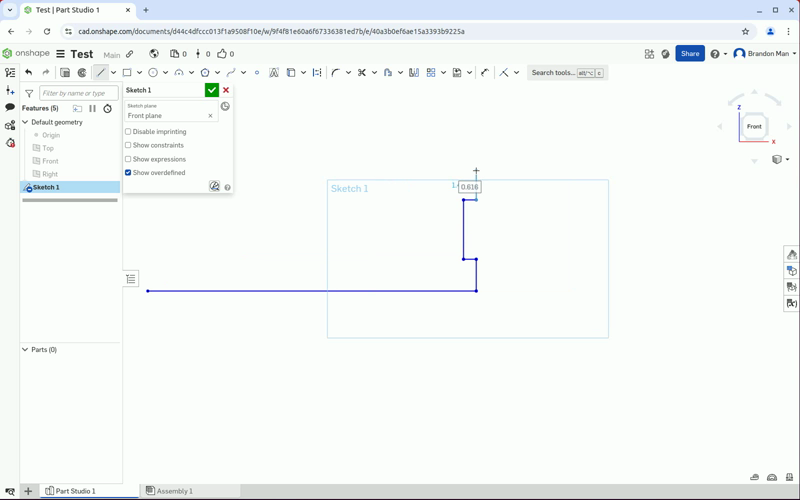
scroll(6)
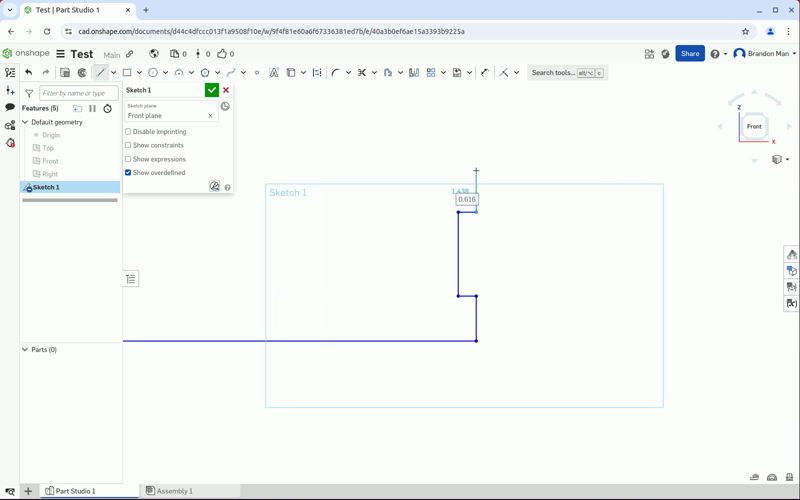
scroll(6)
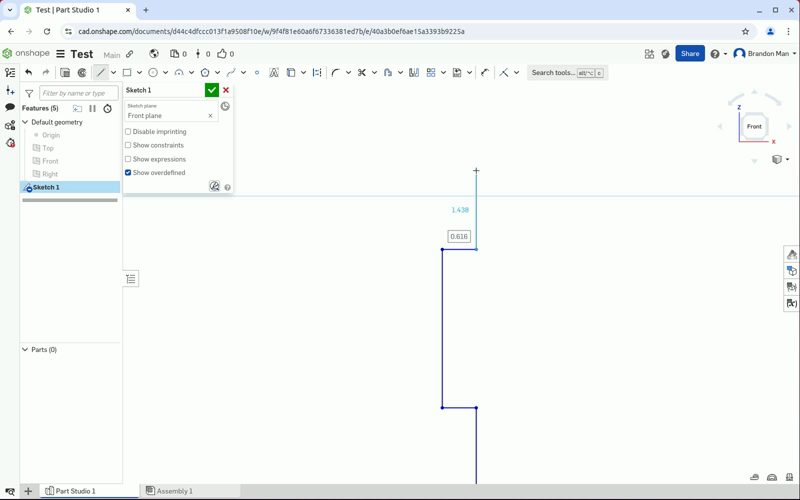
click(476, 170)
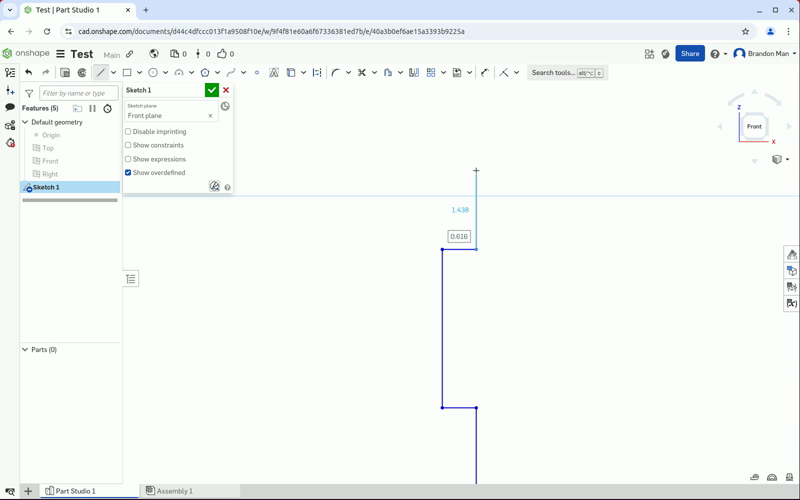
scroll(-6)
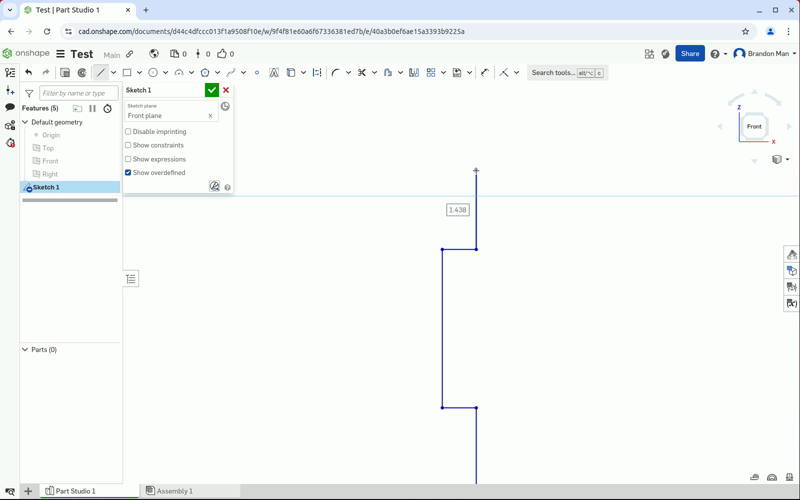
scroll(-6)
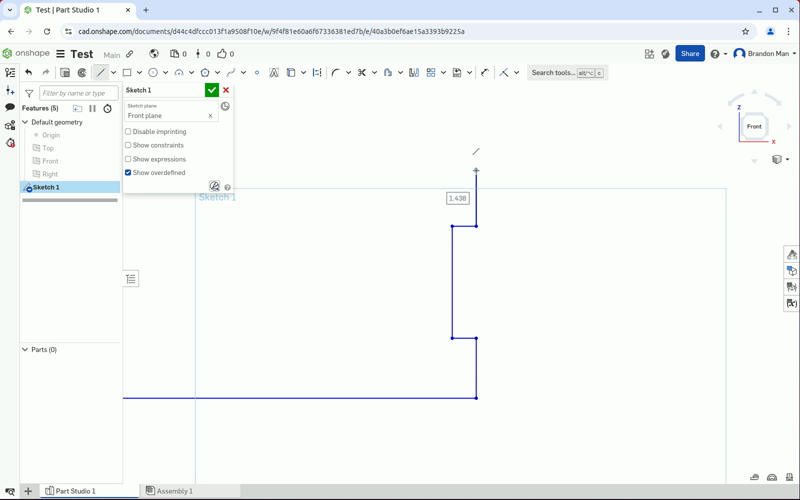
scroll(-6)
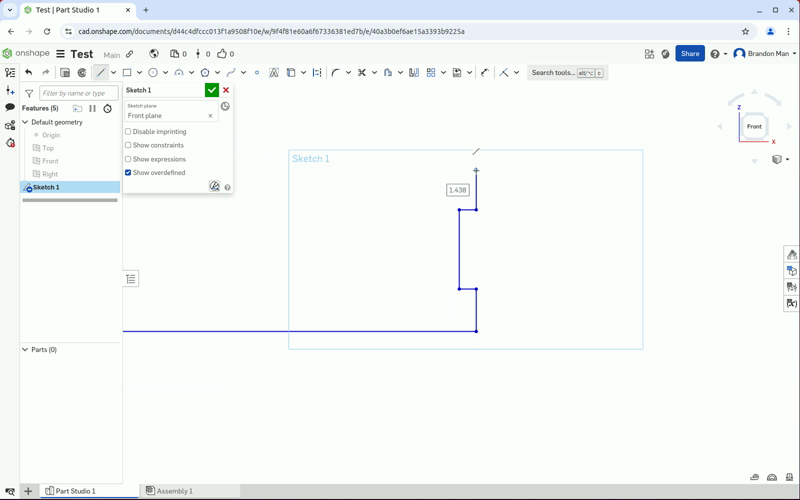
scroll(-6)
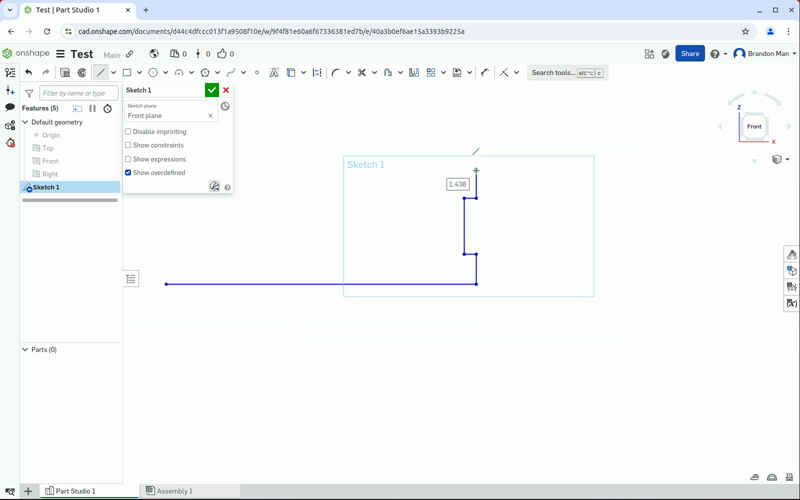
scroll(-6)
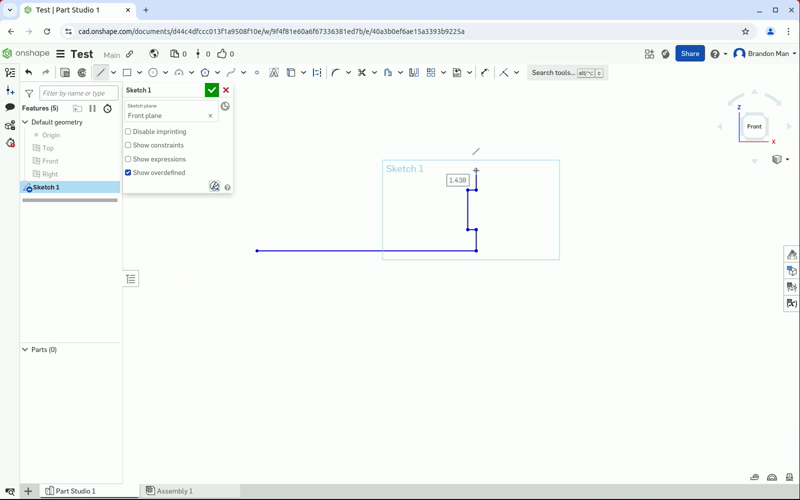
scroll(-6)
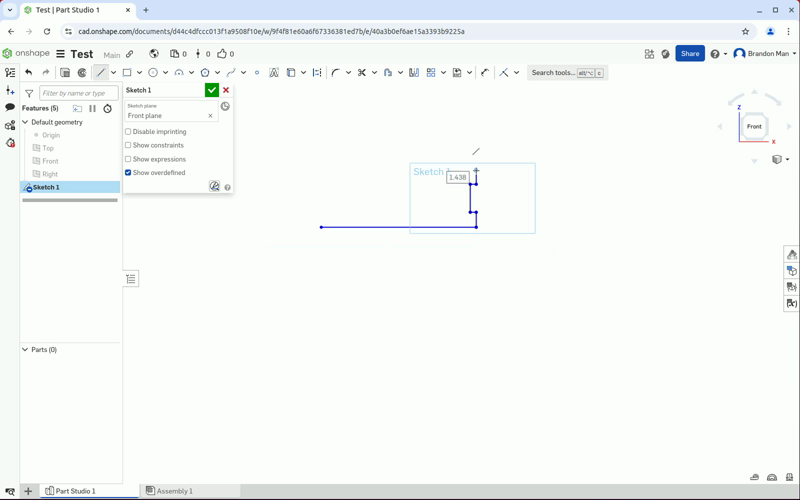
scroll(-6)
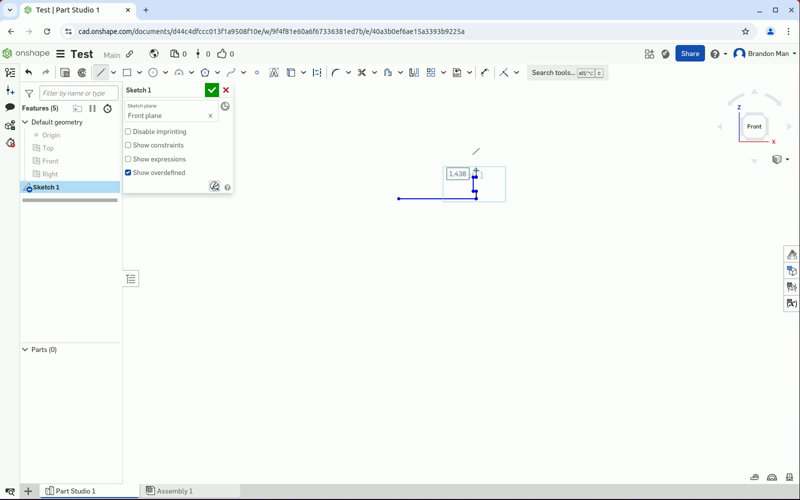
key_up(shift)
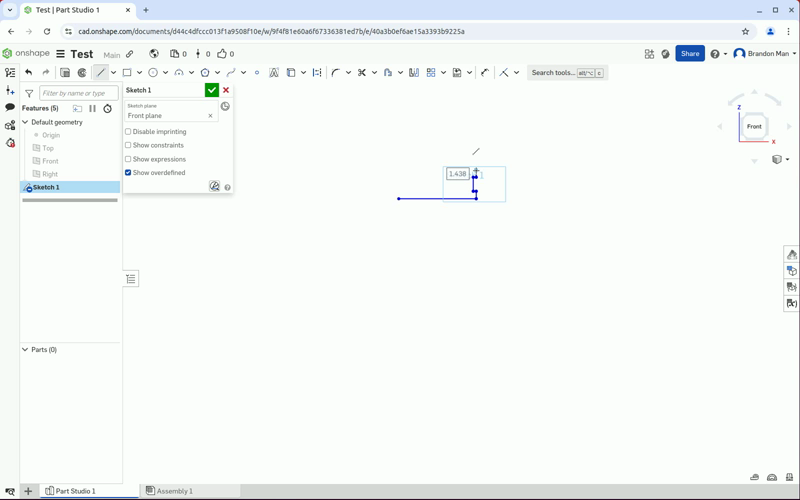
key_down(shift)
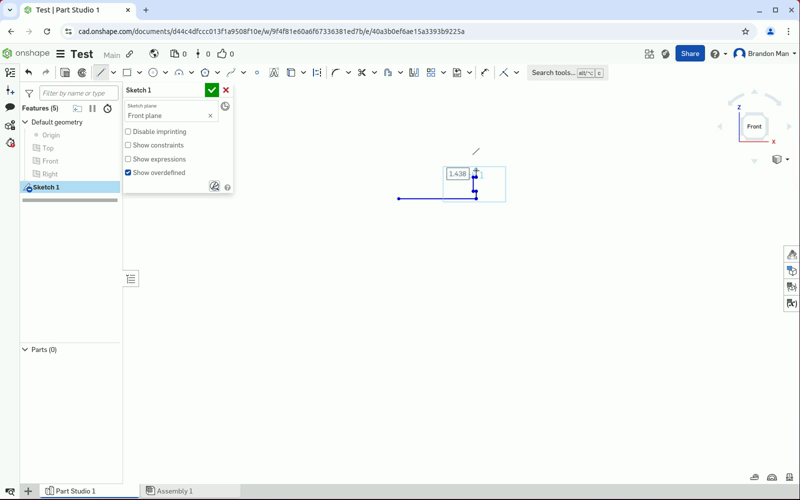
mouse_move(398, 170)
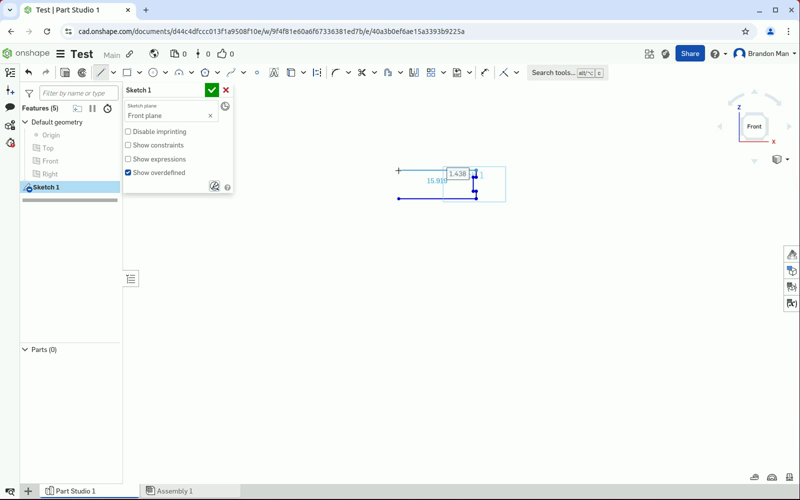
click(398, 170)
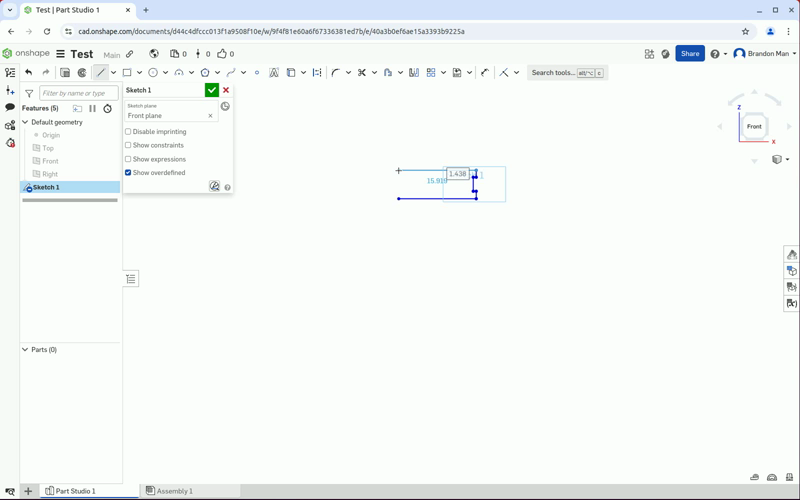
key_up(shift)
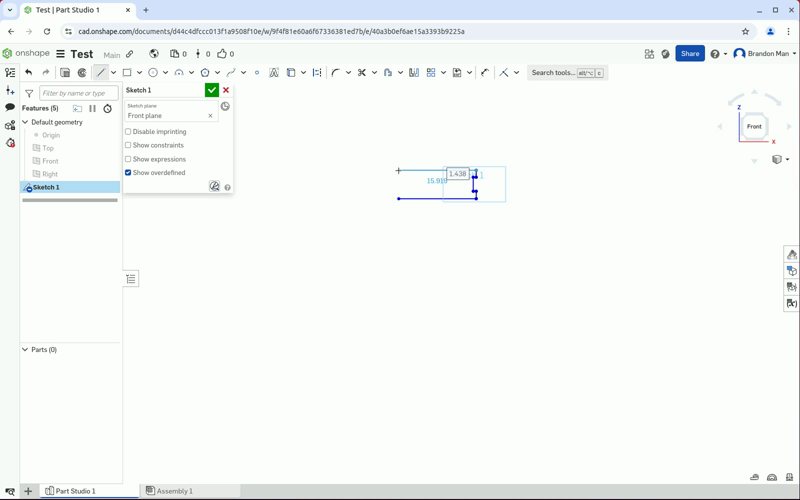
key_down(shift)
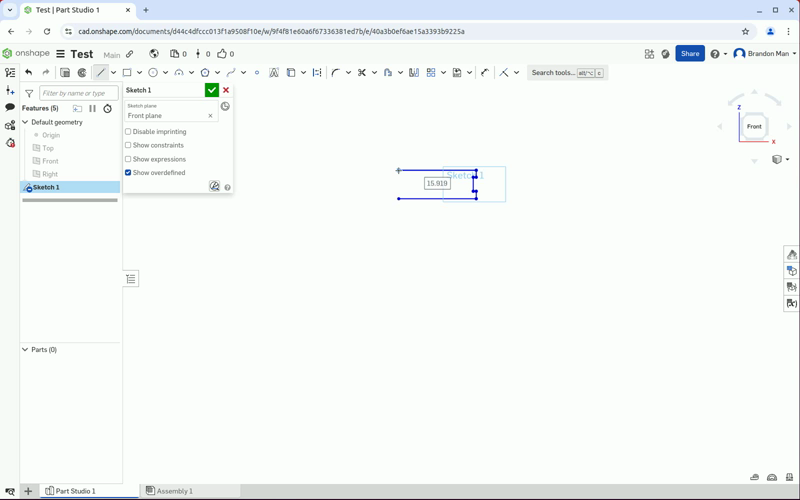
mouse_move(428, 170)
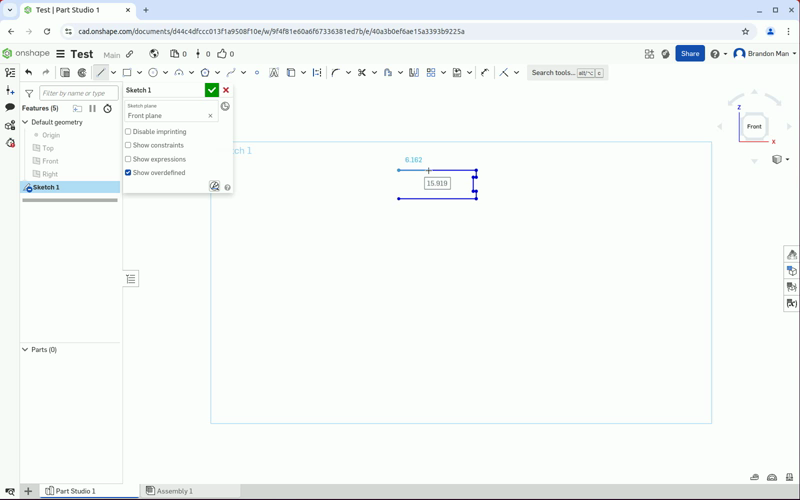
mouse_move(398, 177)
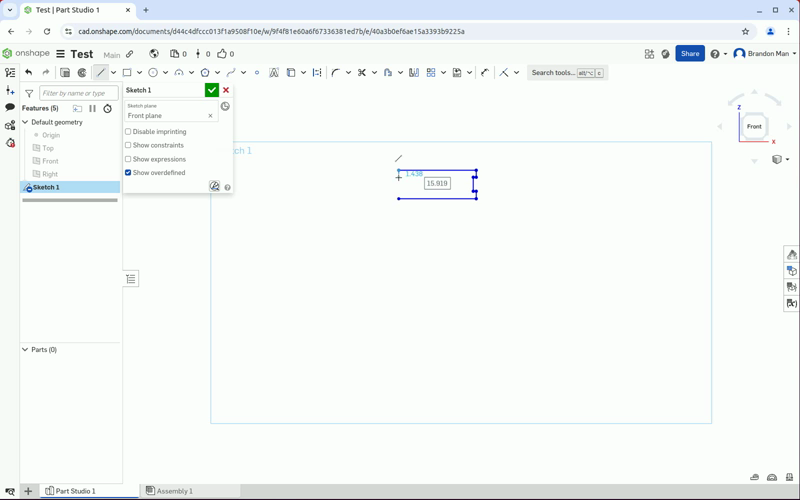
scroll(6)
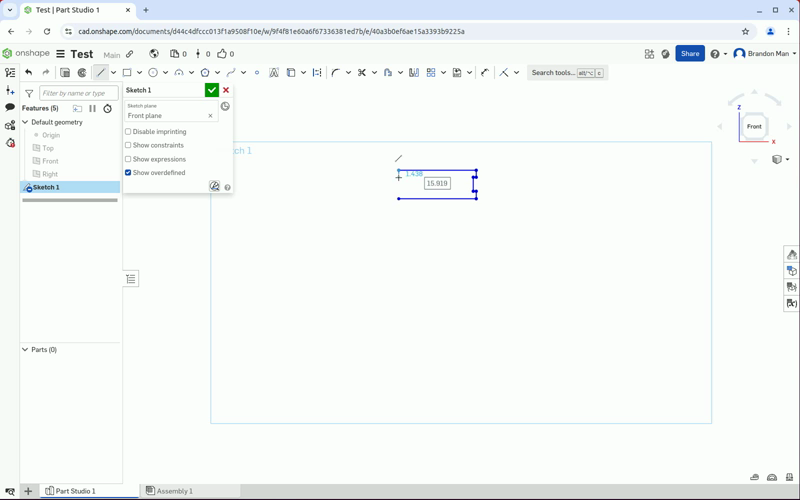
scroll(6)
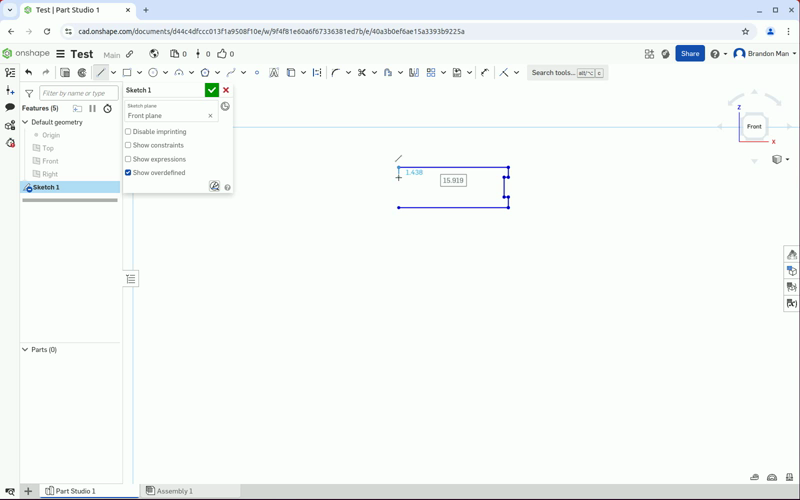
scroll(6)
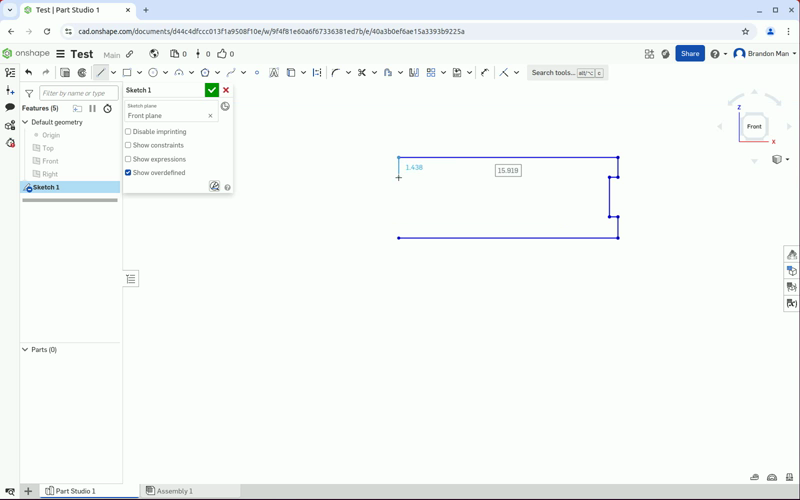
scroll(6)
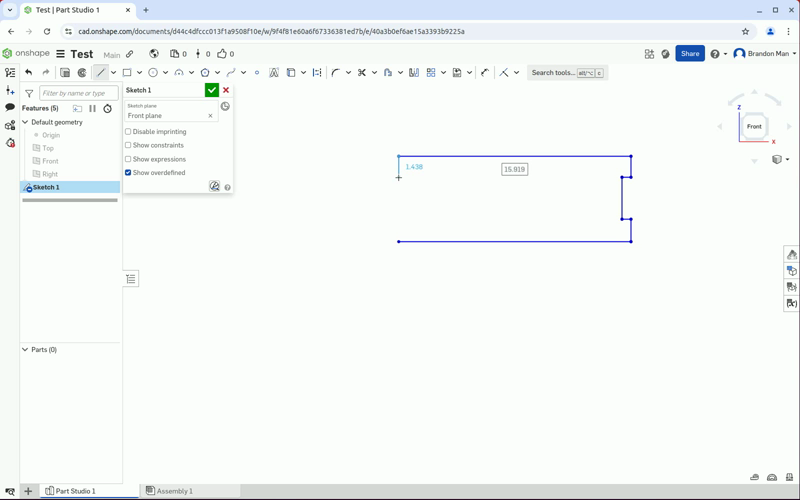
scroll(6)
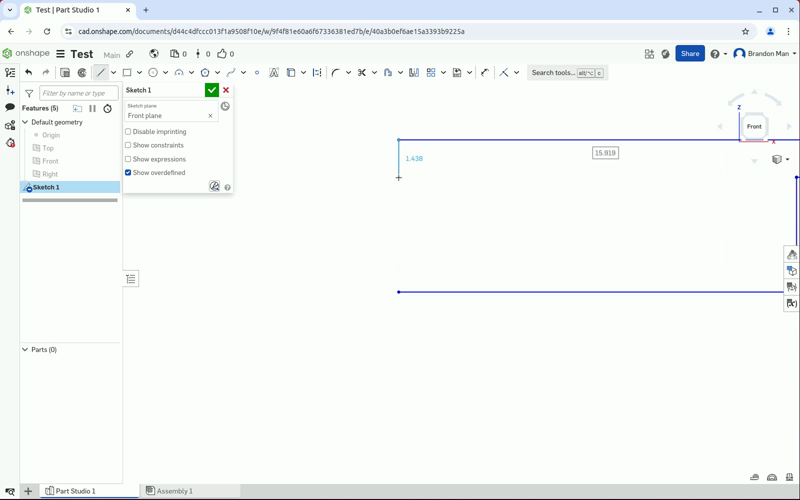
scroll(6)
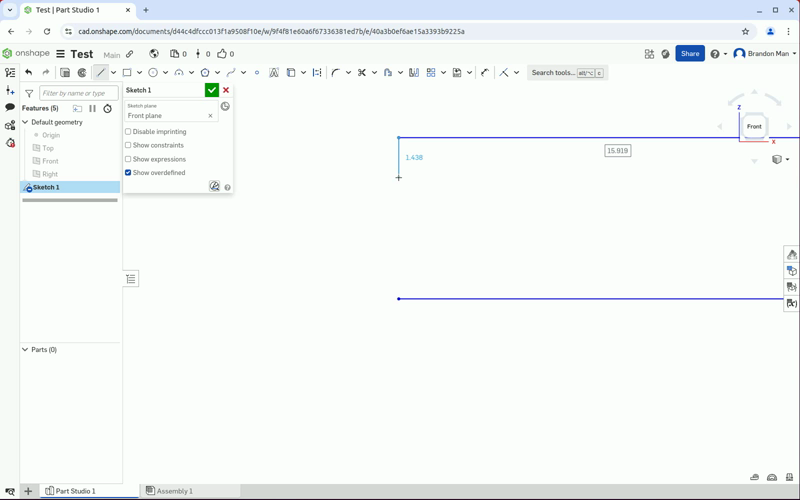
scroll(6)
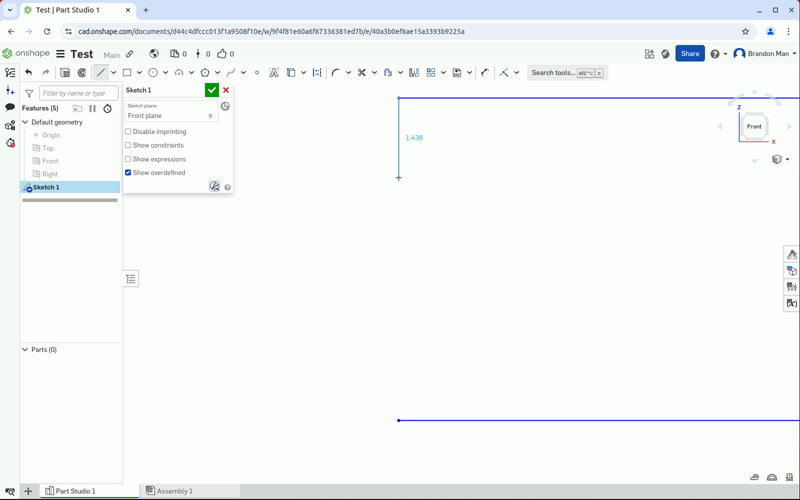
click(398, 177)
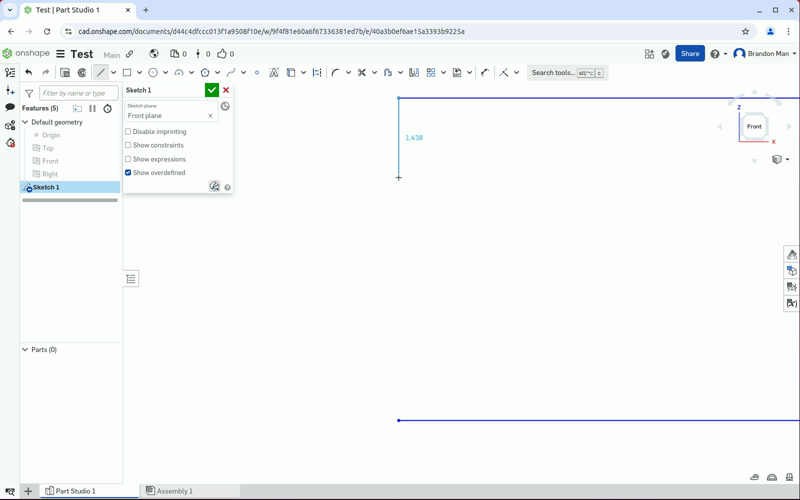
scroll(-6)
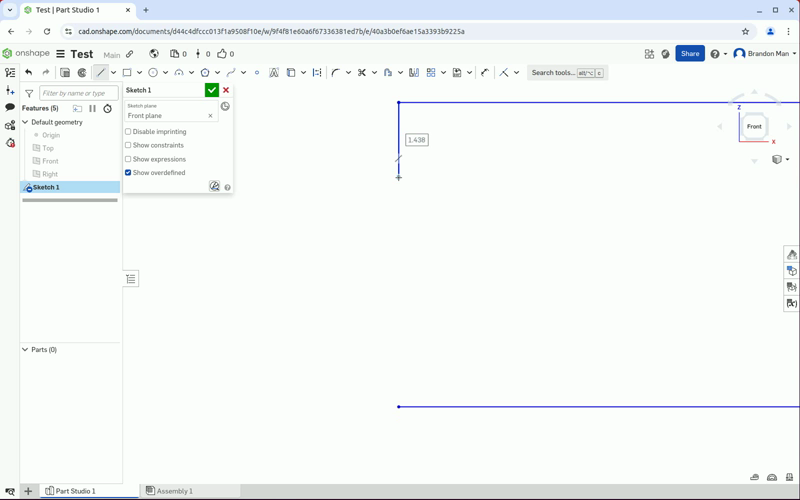
scroll(-6)
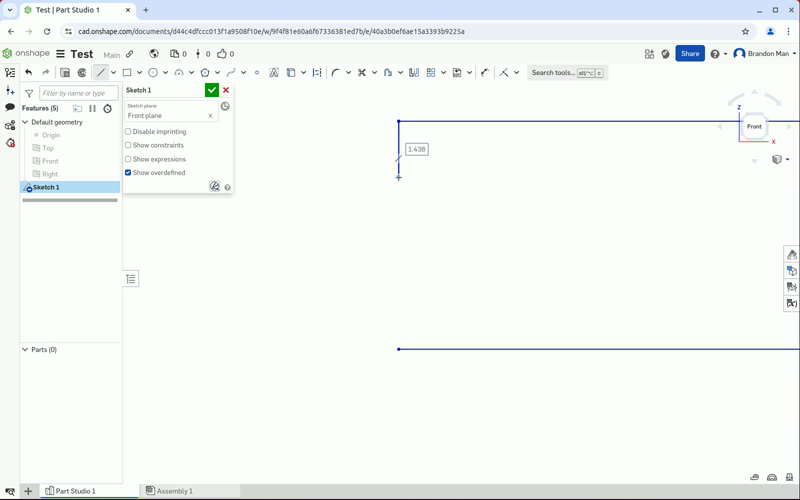
scroll(-6)
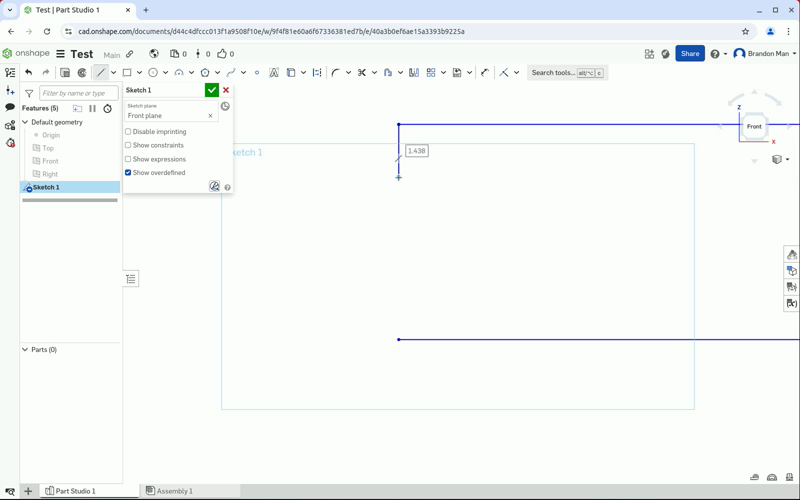
scroll(-6)
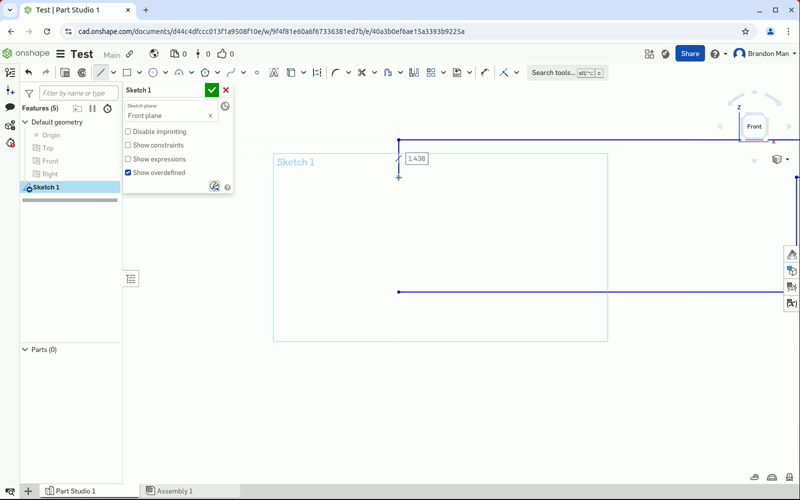
scroll(-6)
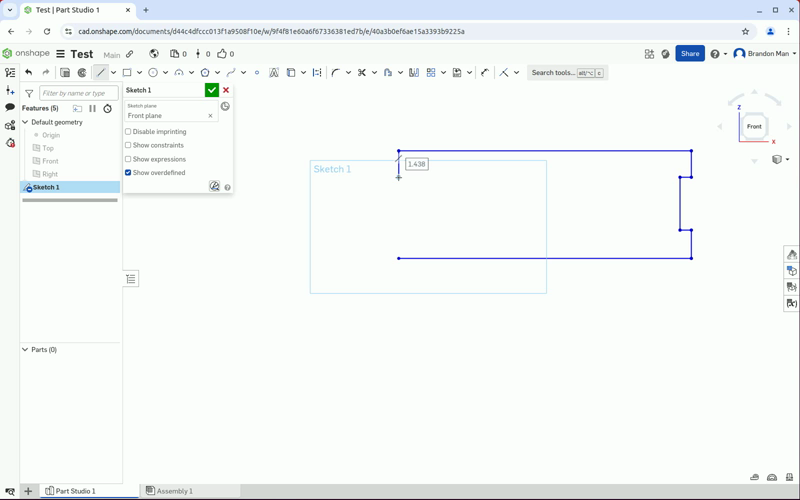
scroll(-6)
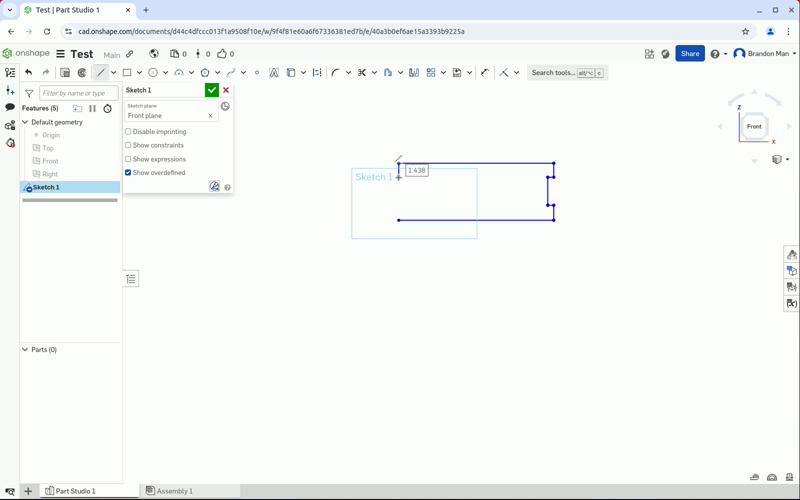
scroll(-6)
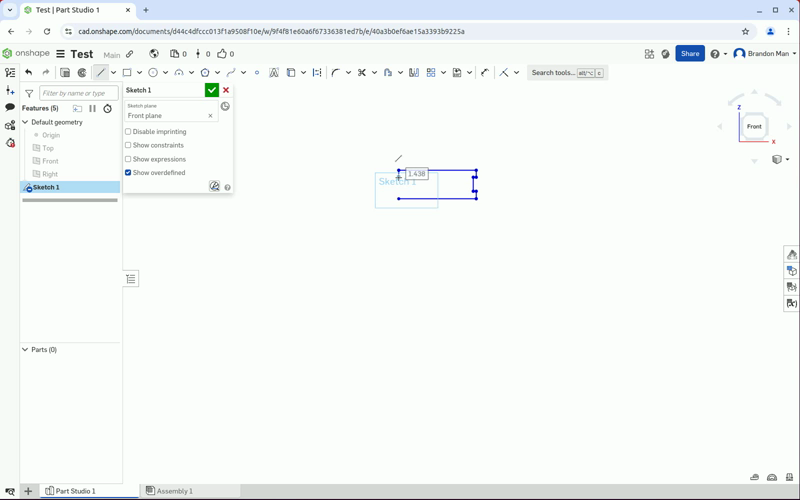
key_up(shift)
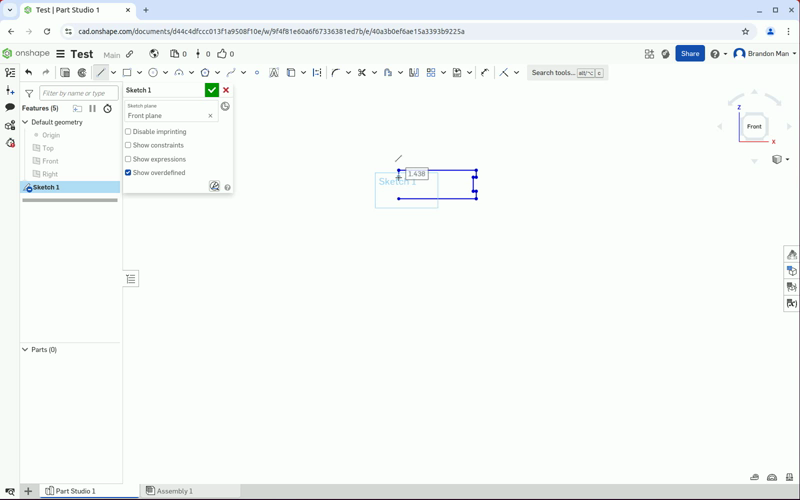
key_down(shift)
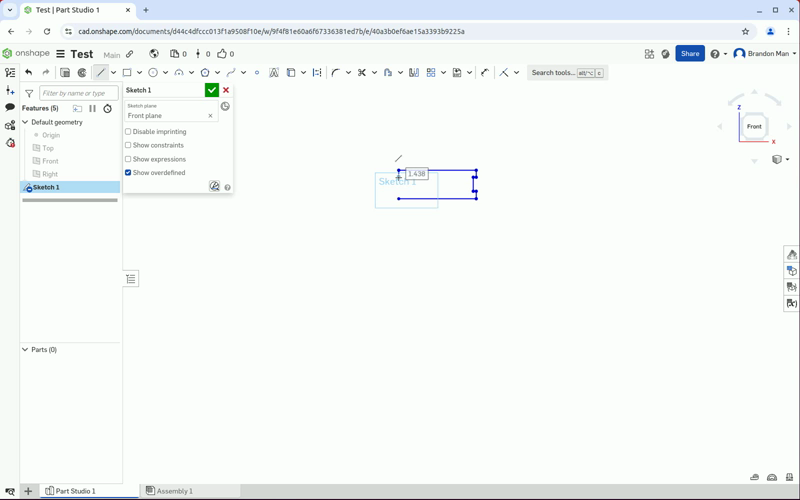
mouse_move(428, 177)
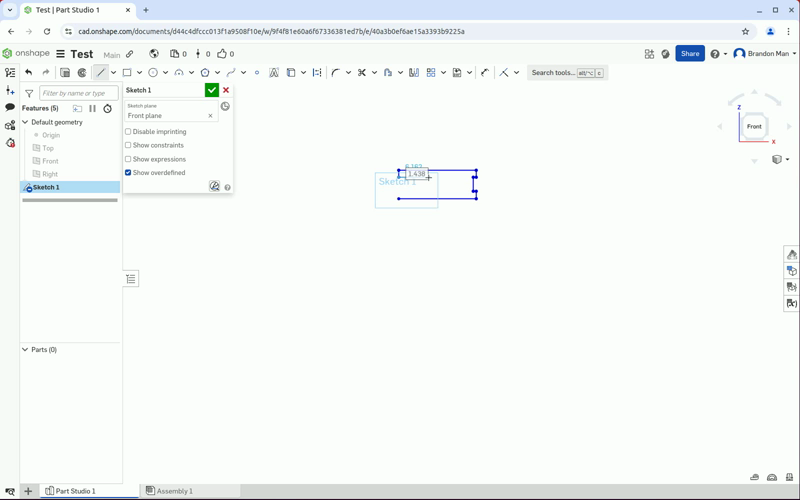
mouse_move(401, 177)
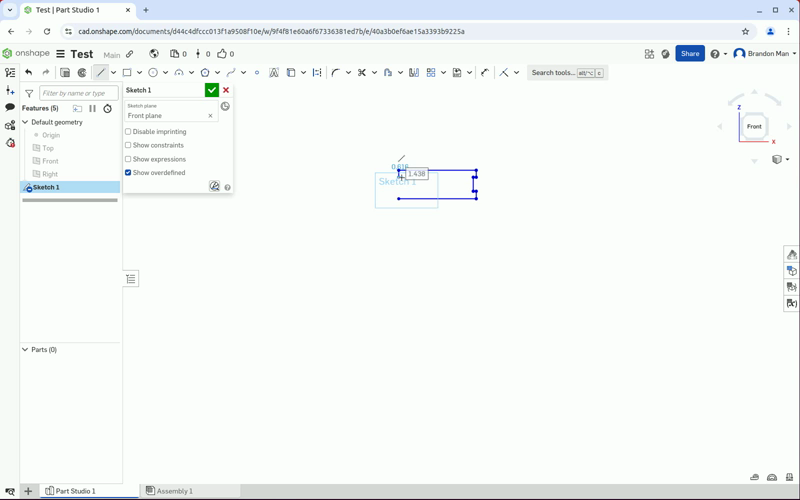
scroll(6)
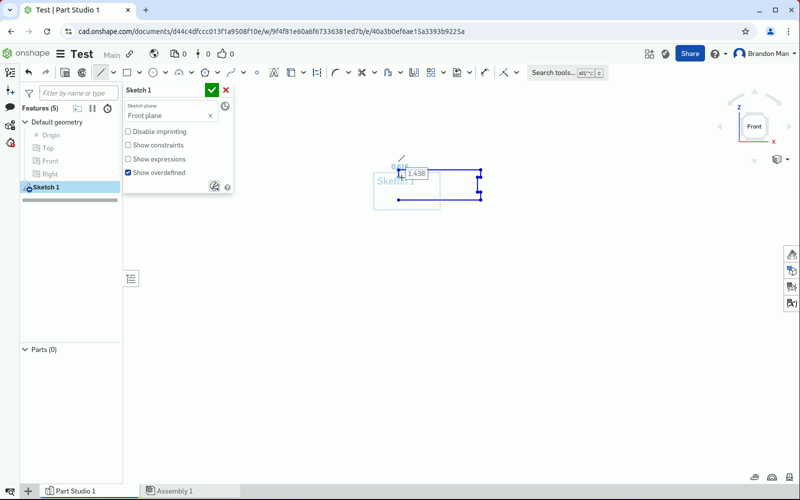
scroll(6)
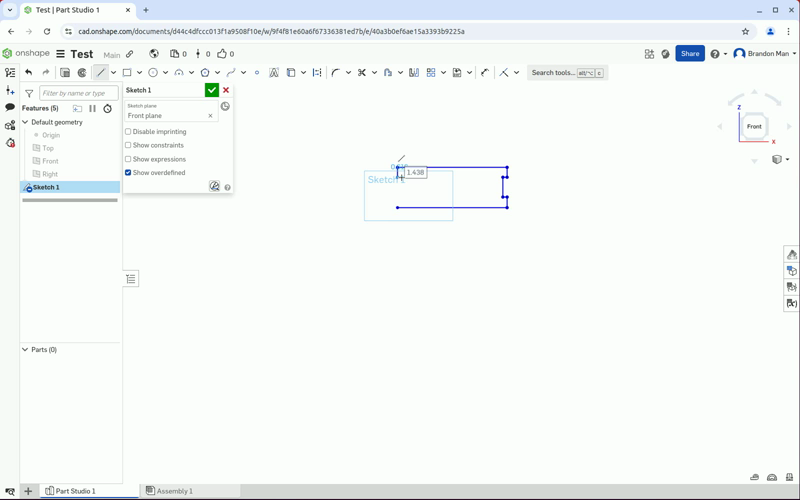
scroll(6)
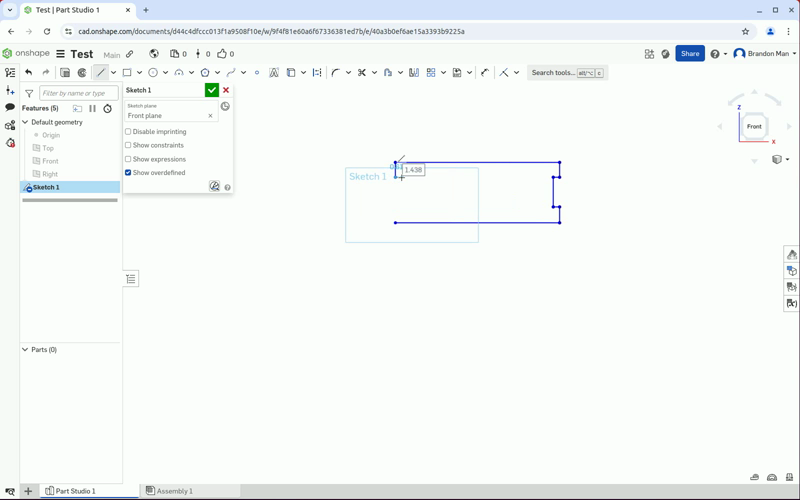
scroll(6)
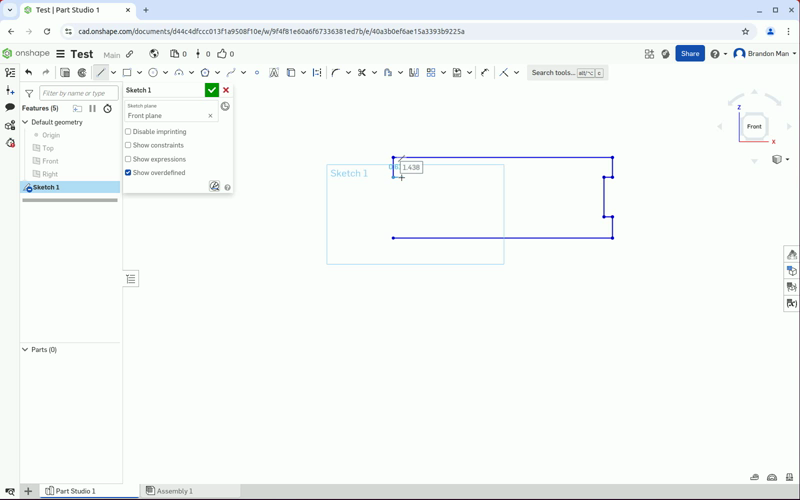
scroll(6)
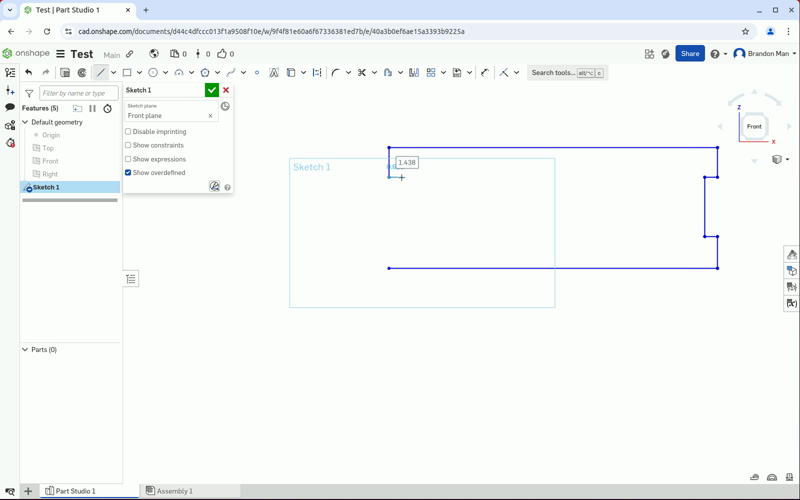
scroll(6)
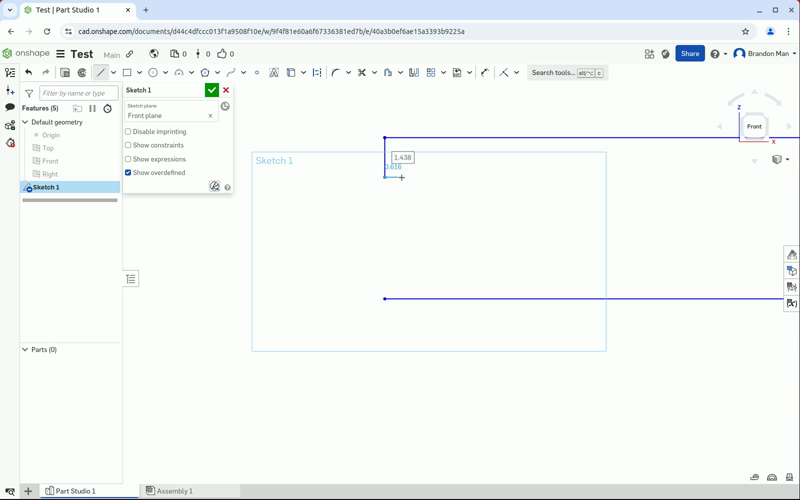
scroll(6)
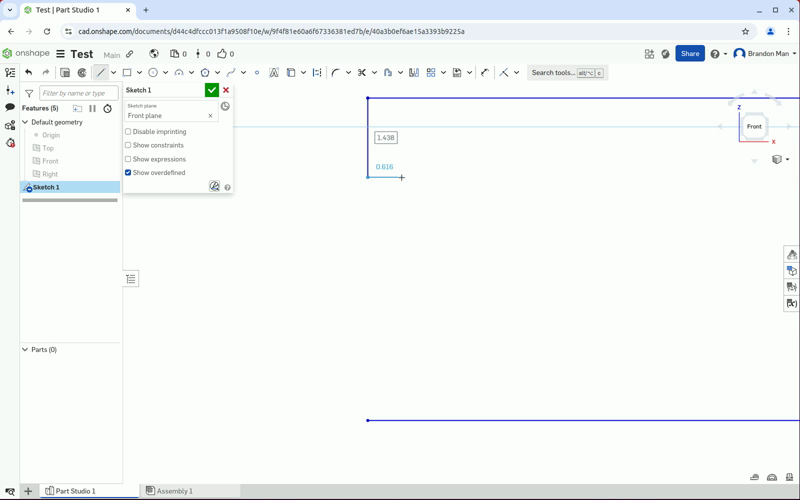
click(401, 177)
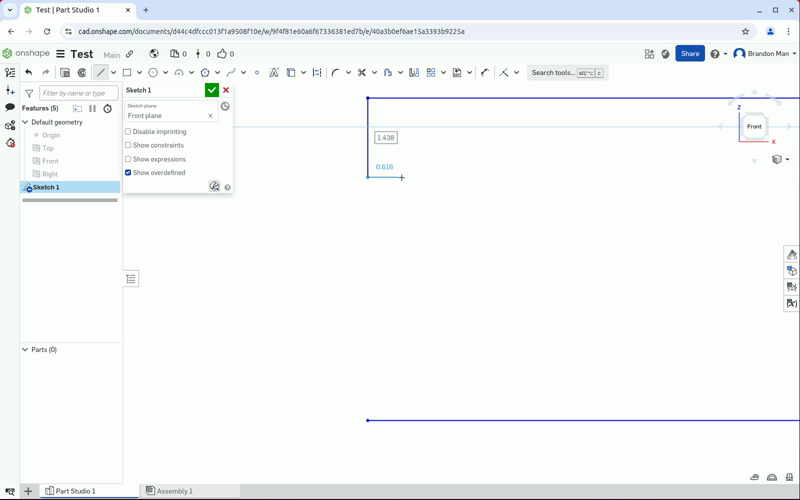
scroll(-6)
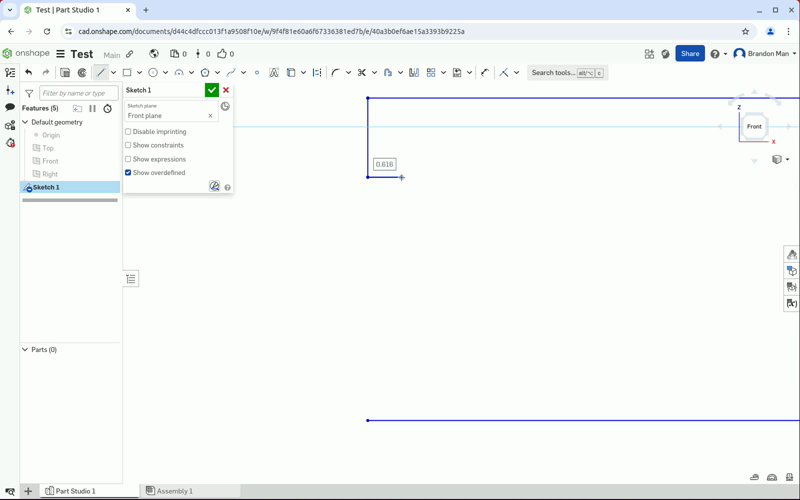
scroll(-6)
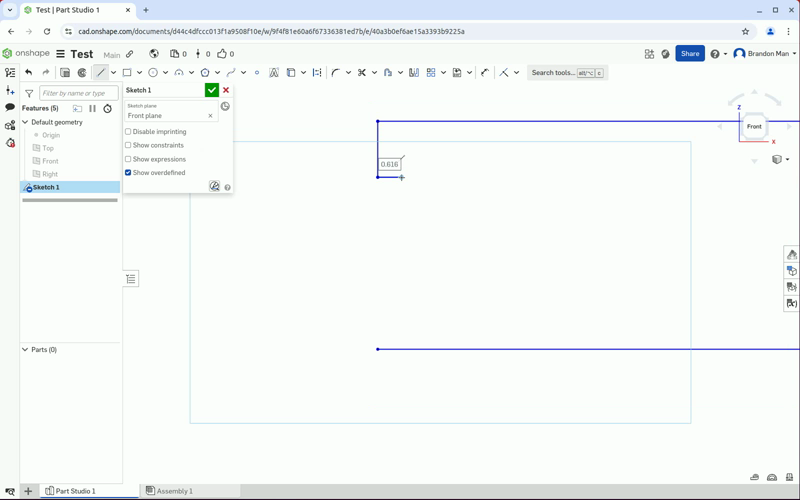
scroll(-6)
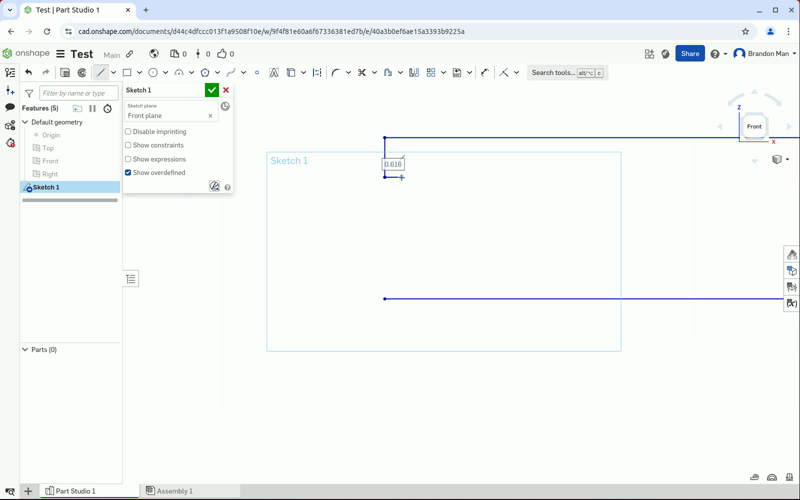
scroll(-6)
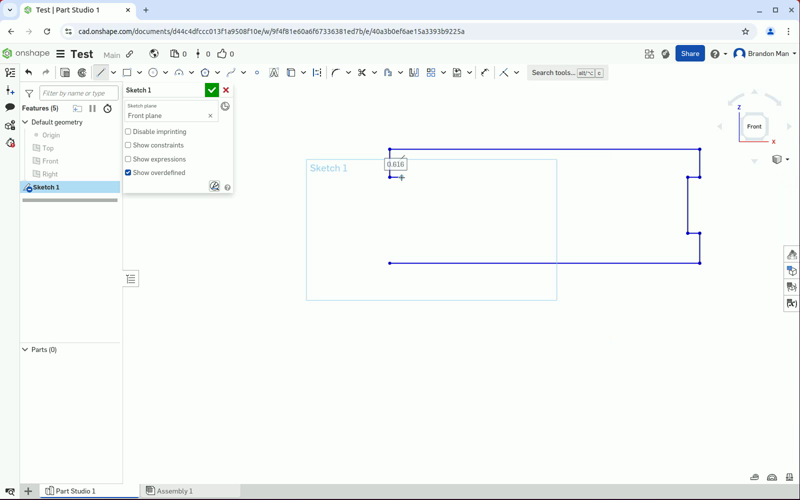
scroll(-6)
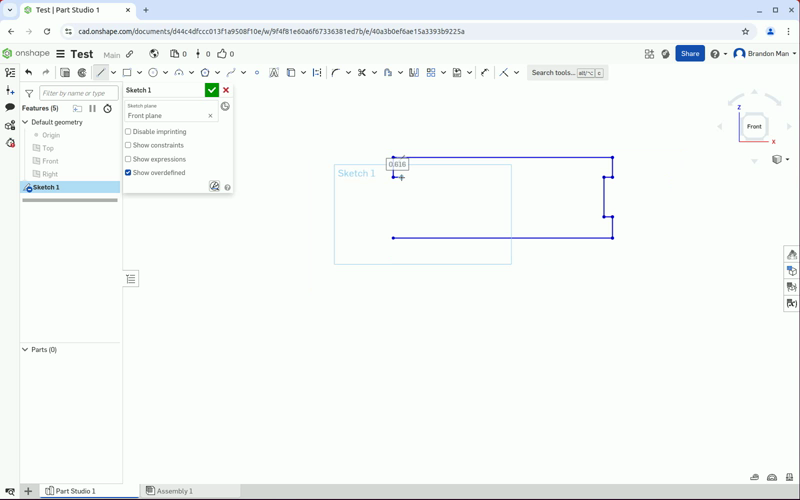
scroll(-6)
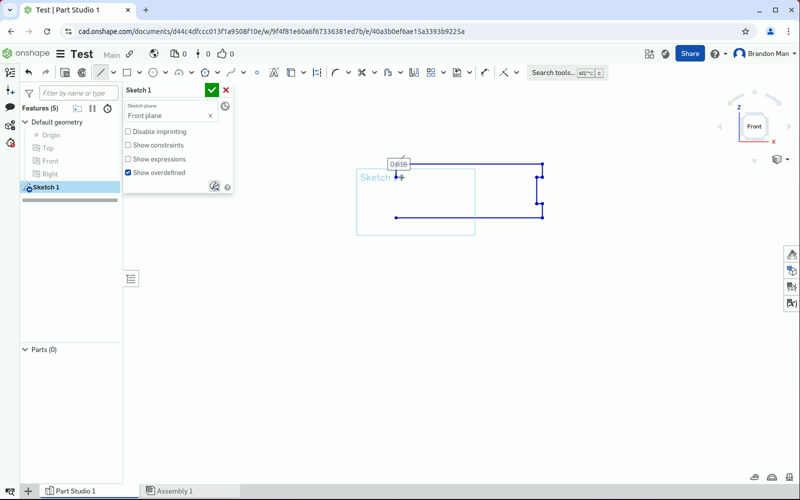
scroll(-6)
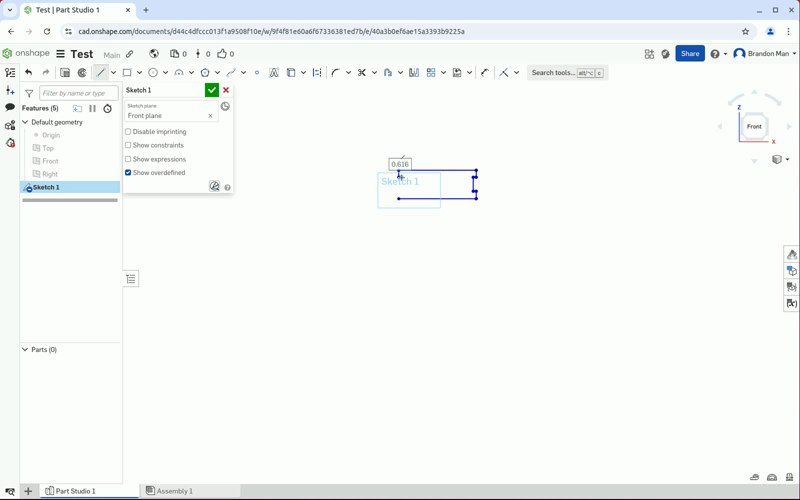
key_up(shift)
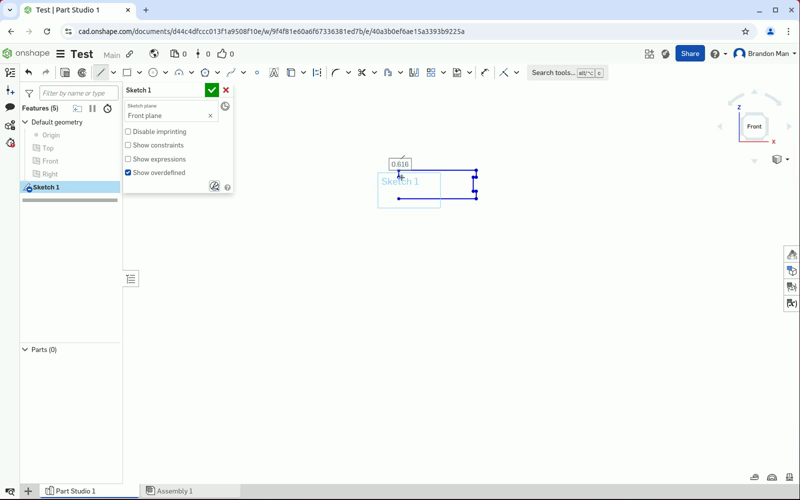
key_down(shift)
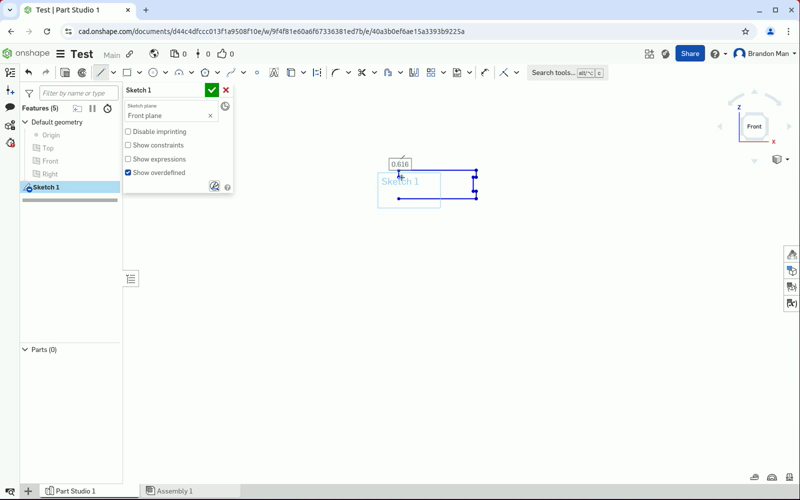
mouse_move(431, 177)
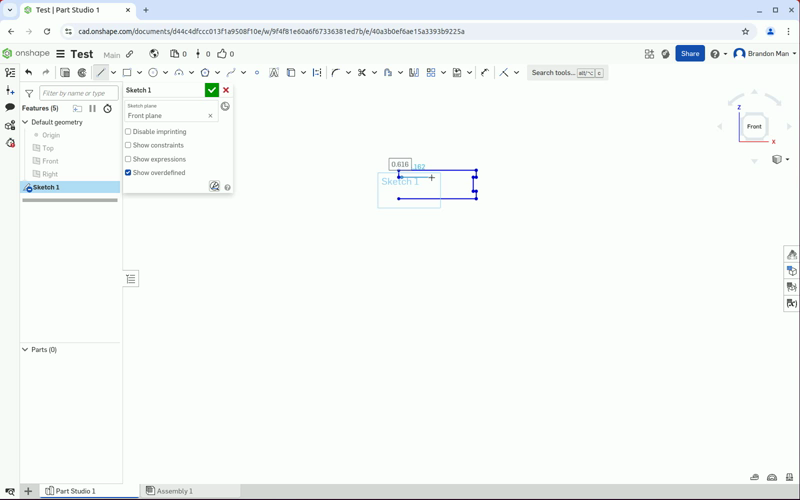
mouse_move(401, 191)
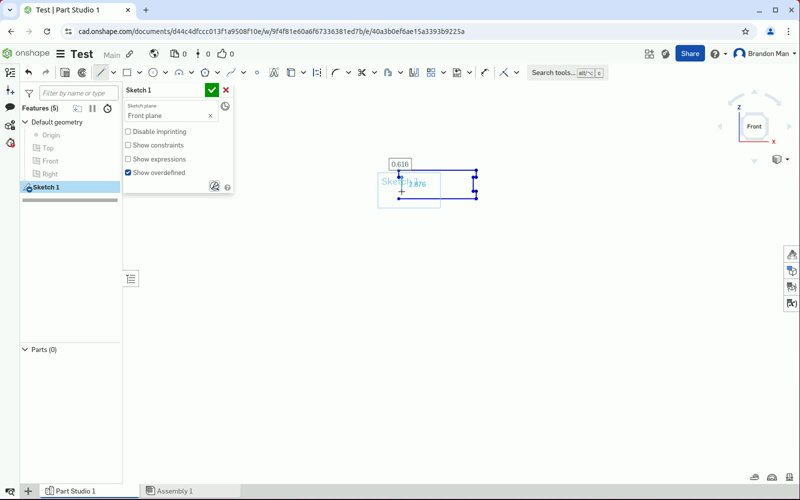
click(401, 191)
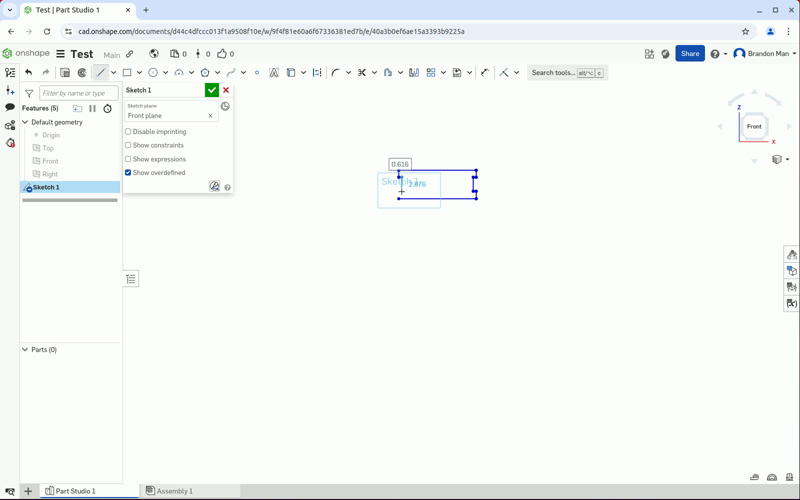
key_up(shift)
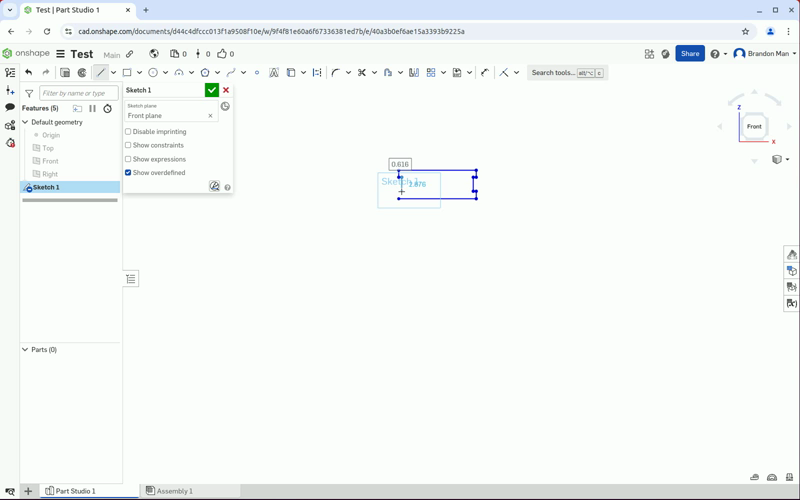
key_down(shift)
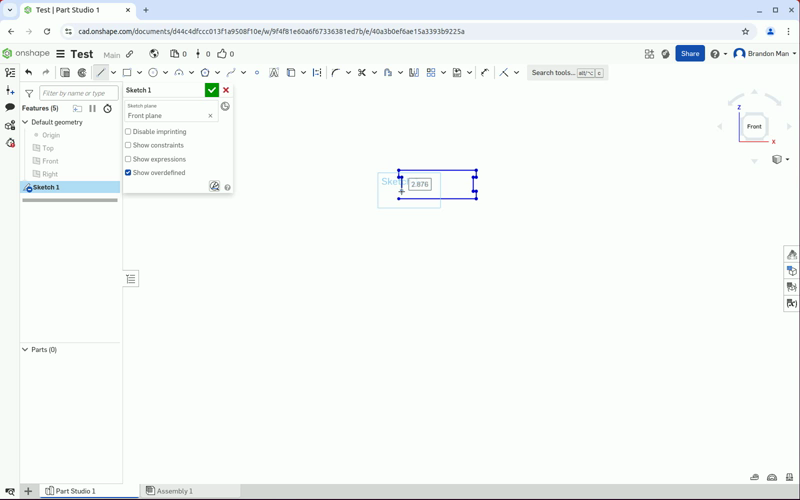
mouse_move(431, 191)
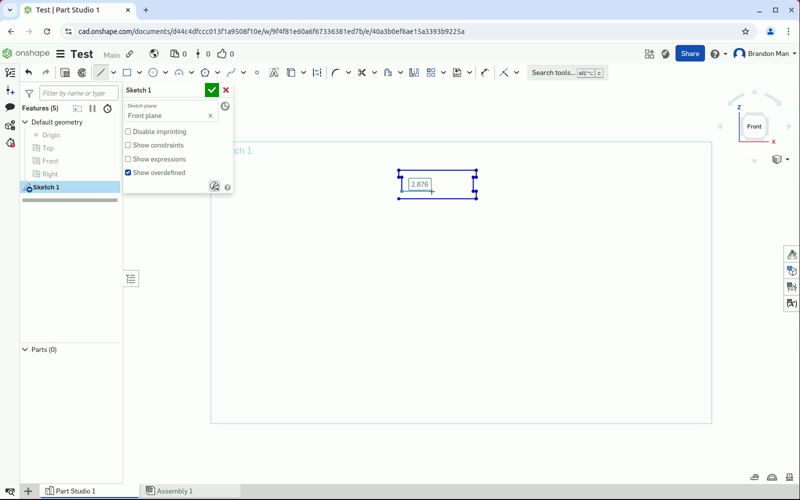
mouse_move(398, 191)
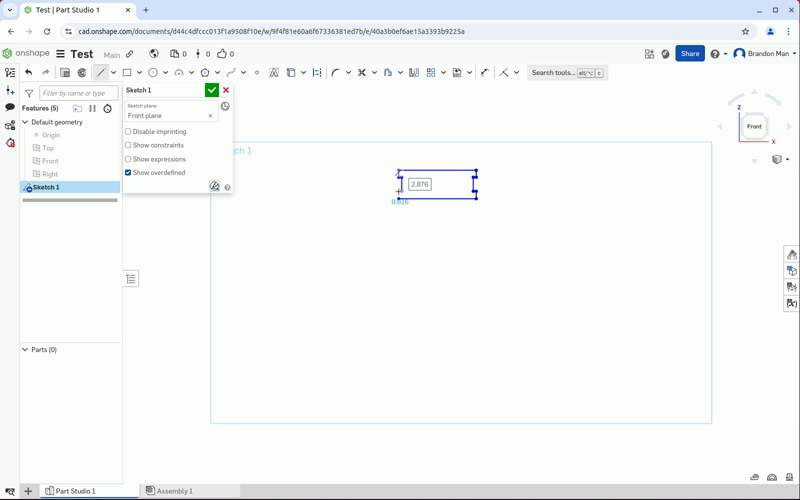
scroll(6)
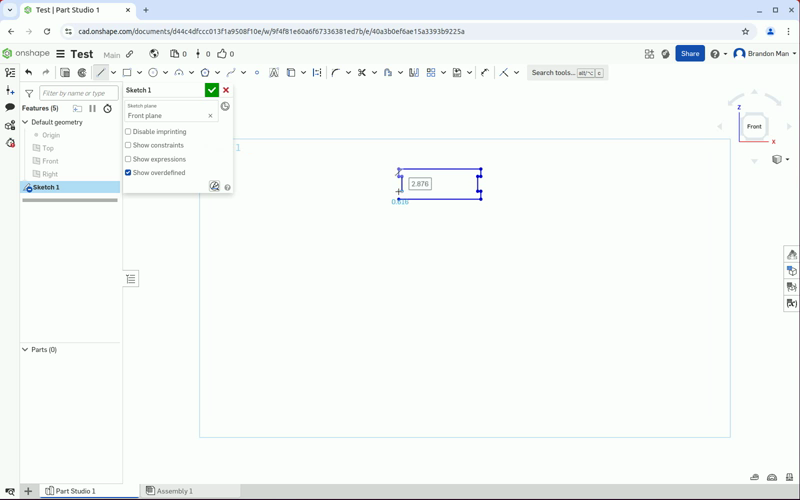
scroll(6)
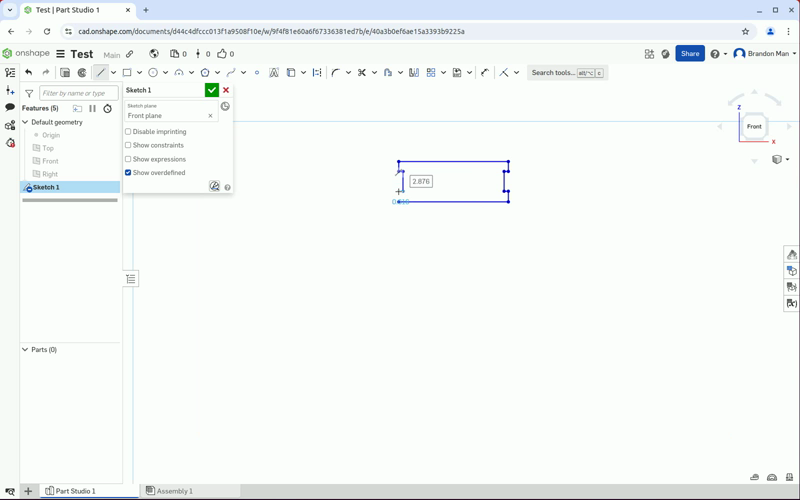
scroll(6)
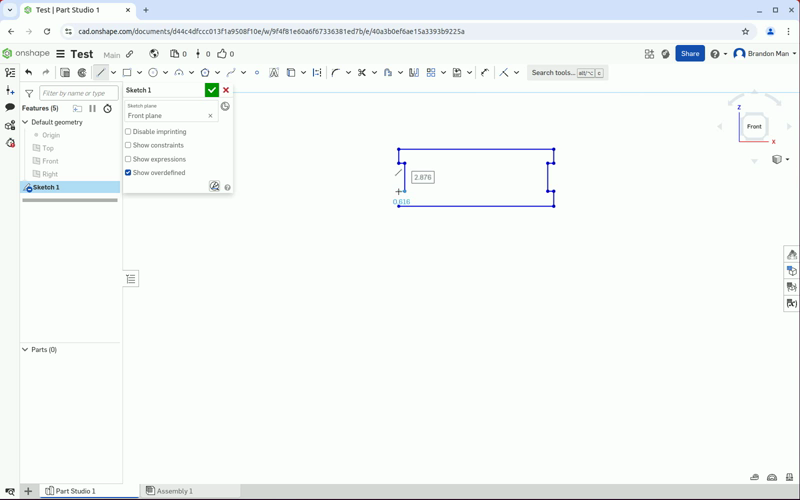
scroll(6)
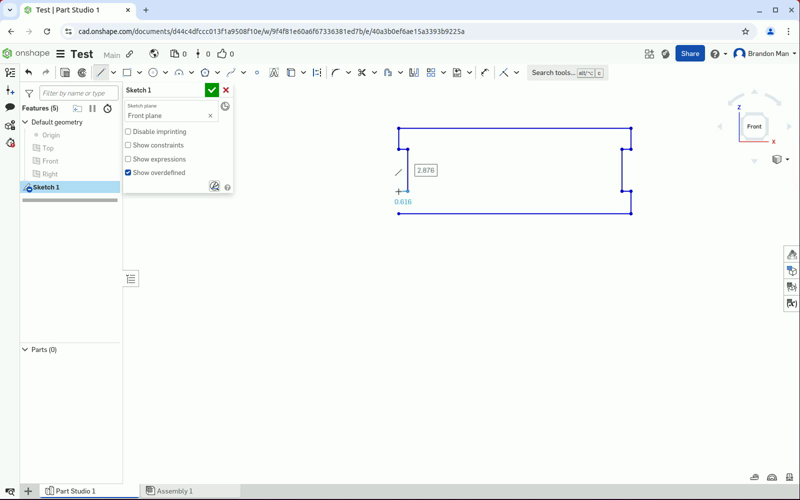
scroll(6)
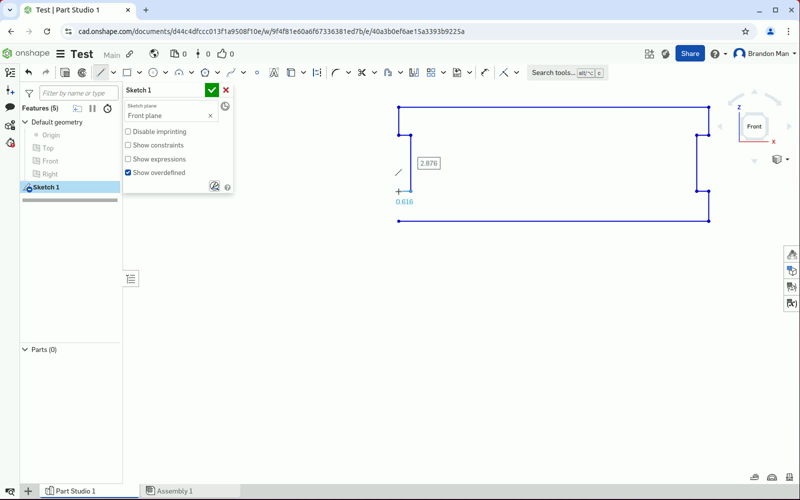
scroll(6)
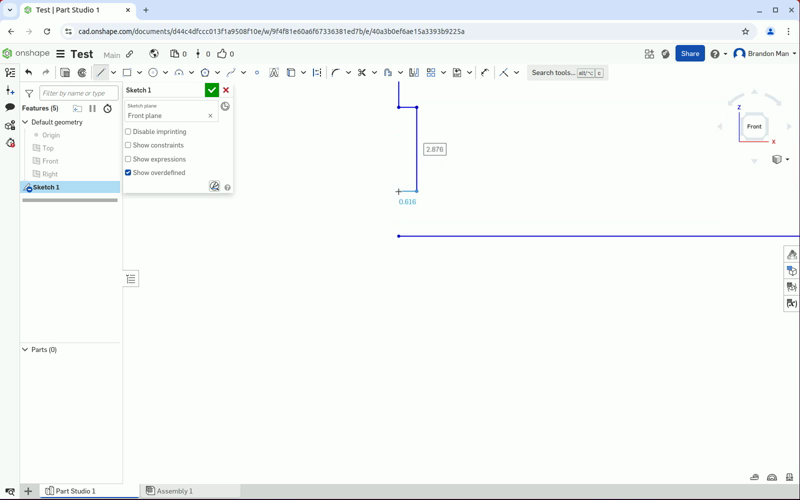
scroll(6)
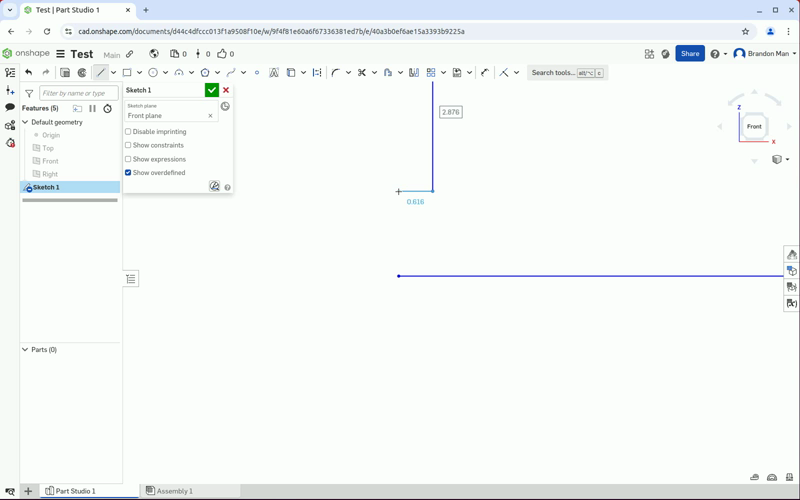
click(398, 191)
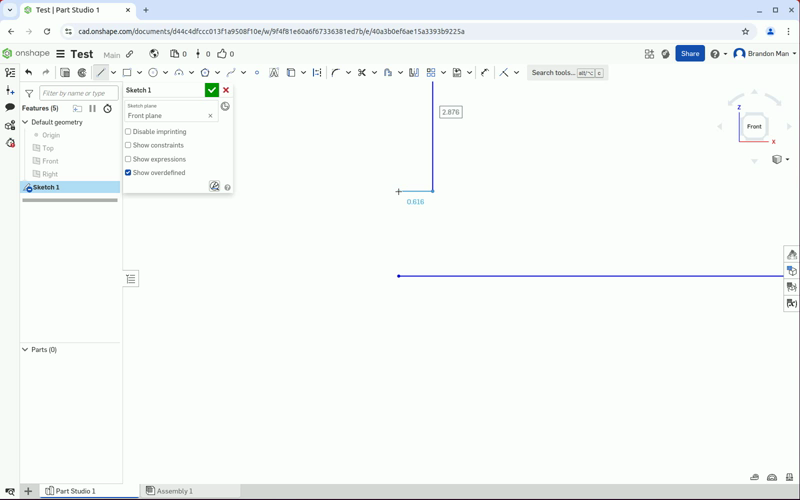
scroll(-6)
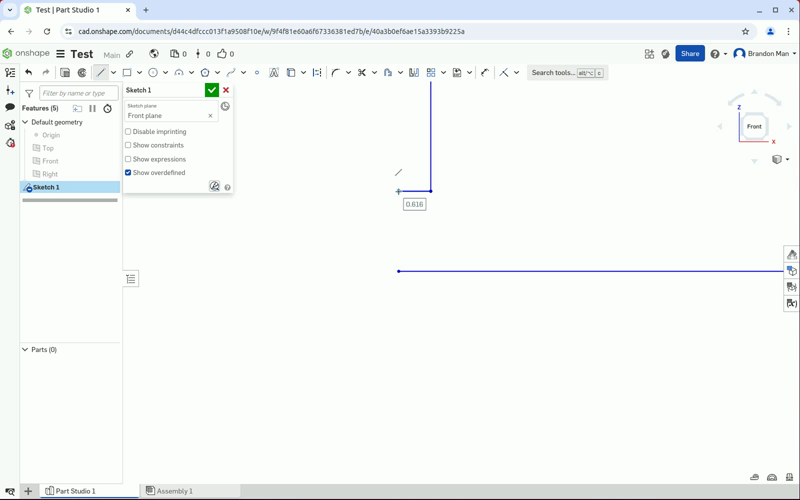
scroll(-6)
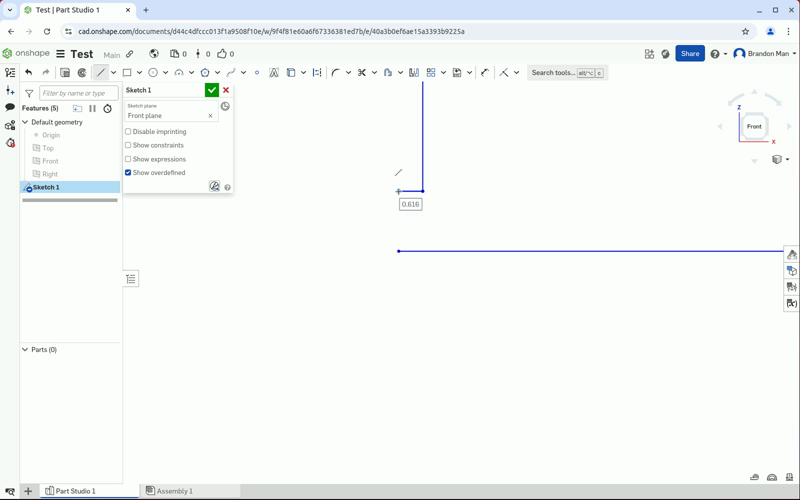
scroll(-6)
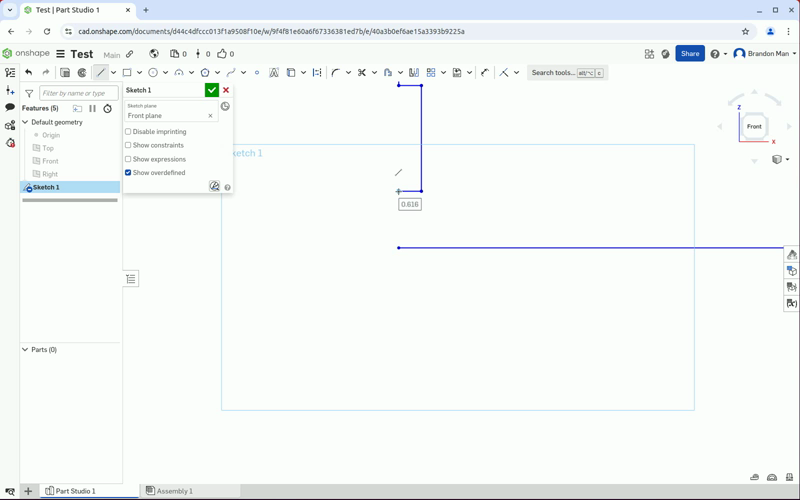
scroll(-6)
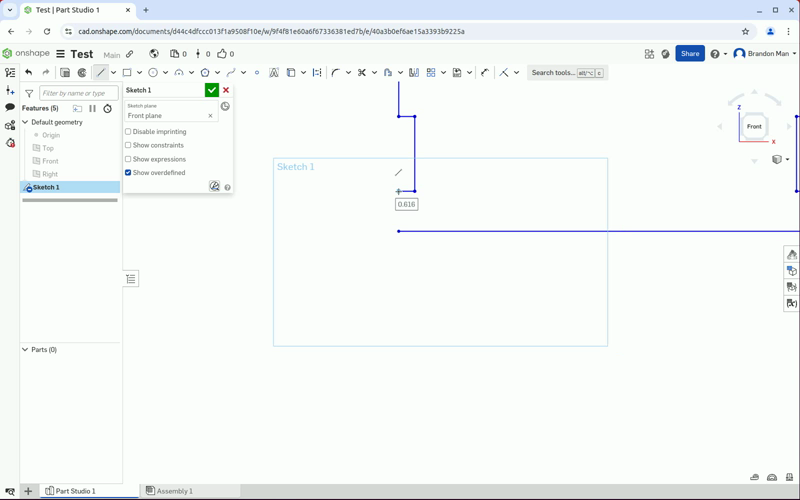
scroll(-6)
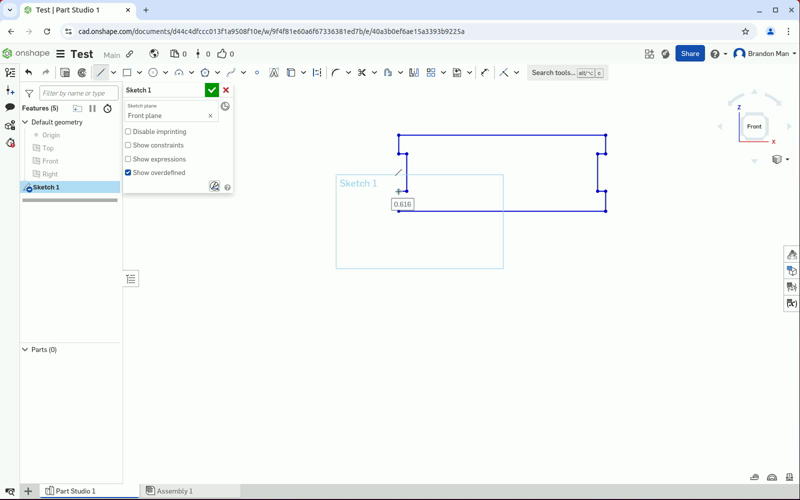
scroll(-6)
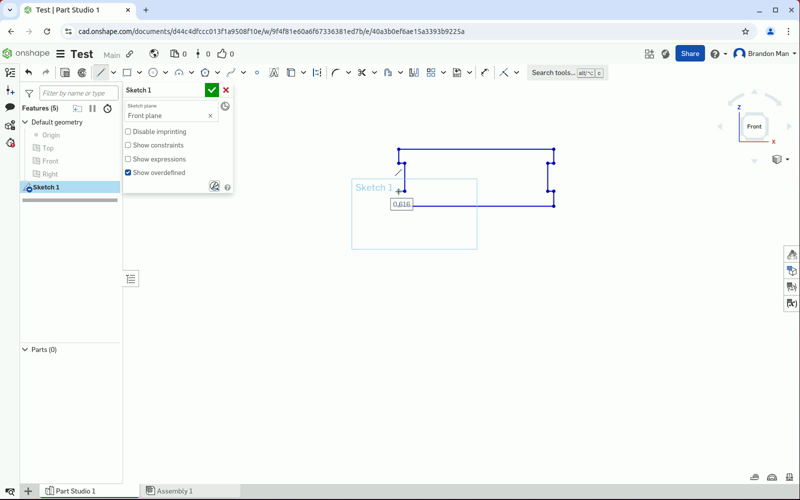
scroll(-6)
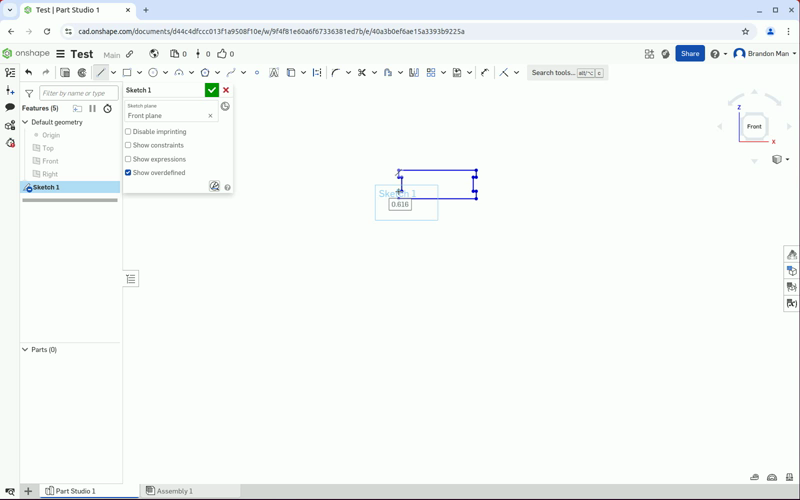
key_up(shift)
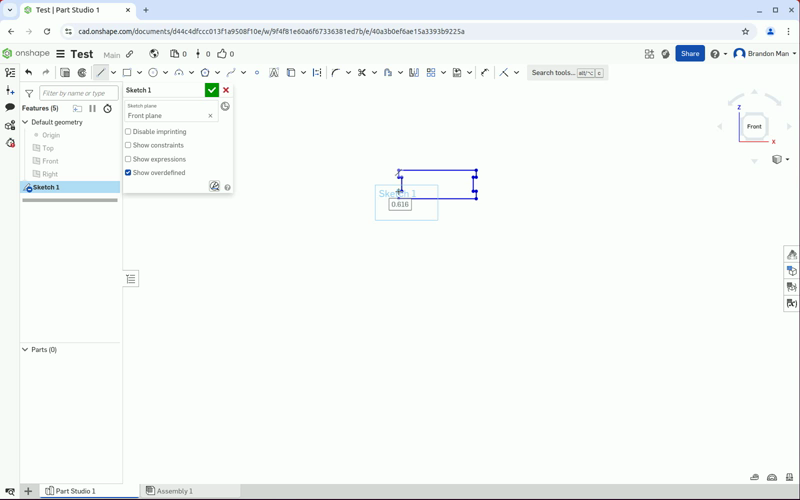
mouse_move(428, 191)
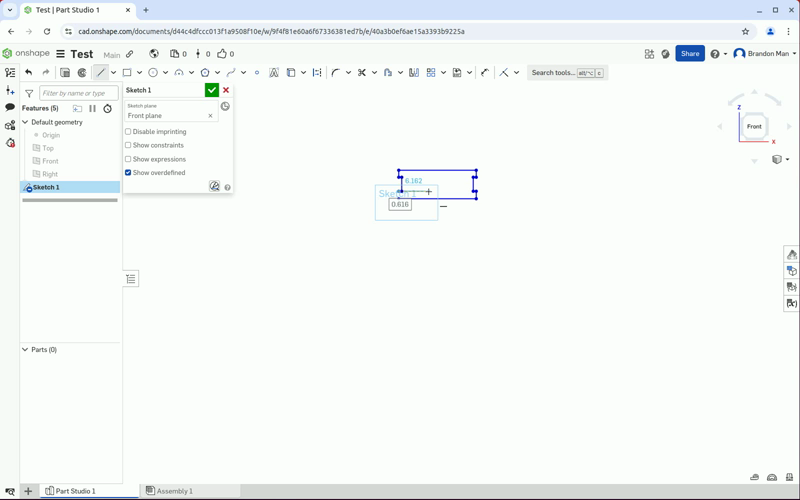
key_down(shift)
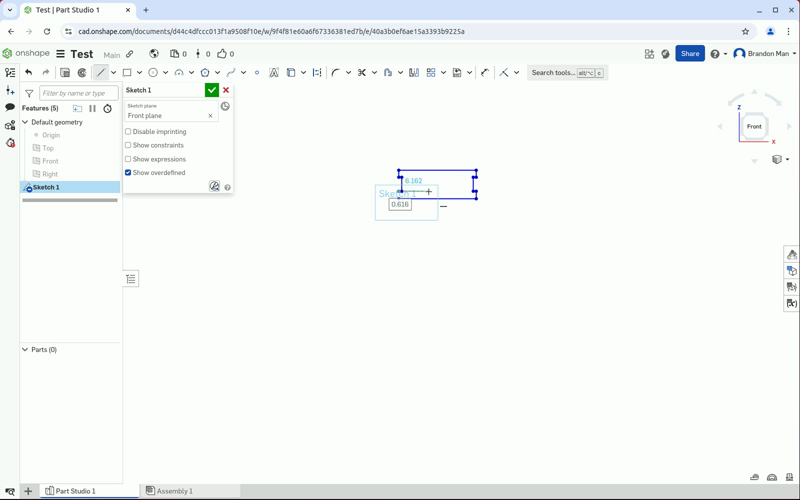
mouse_move(398, 198)
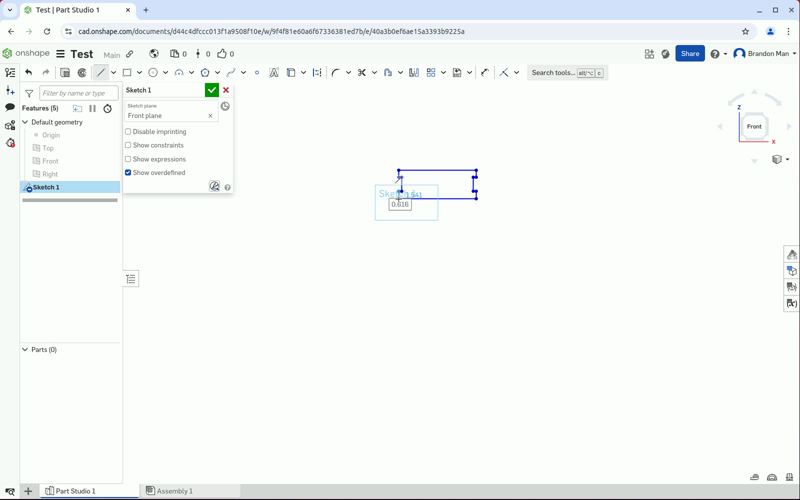
key_up(shift)
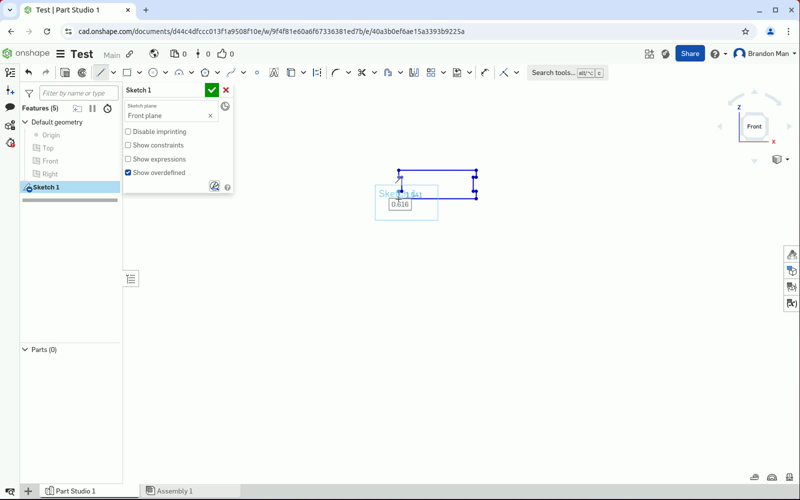
click(398, 198)
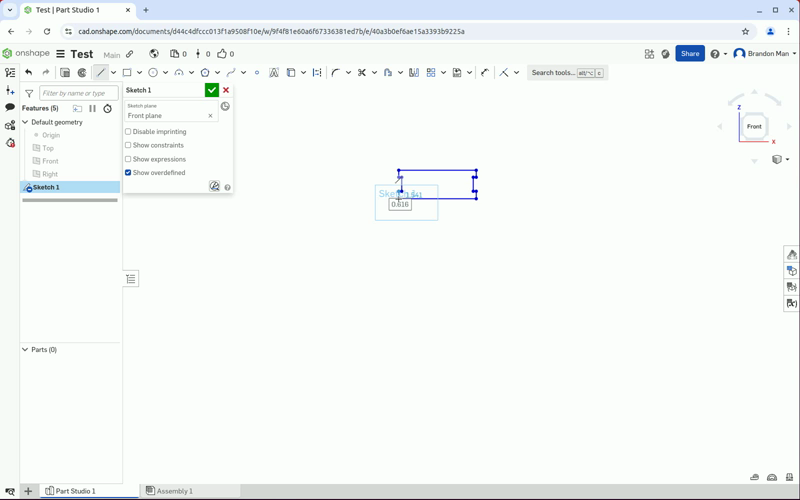
key(esc)
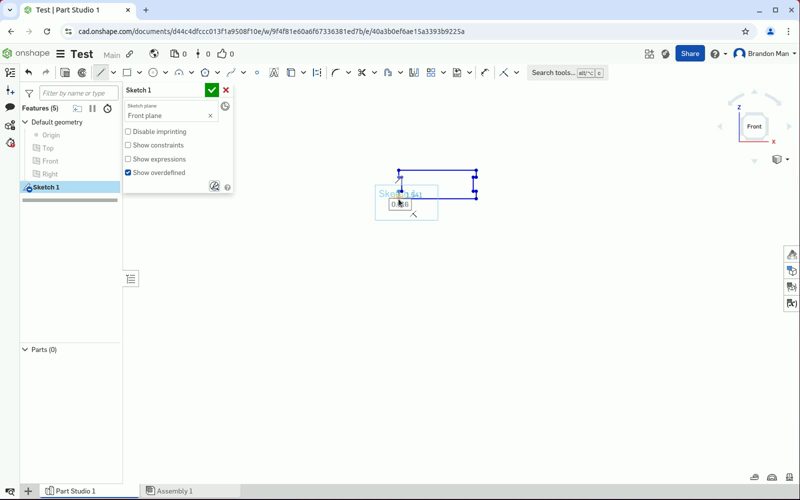
mouse_move(460, 176)
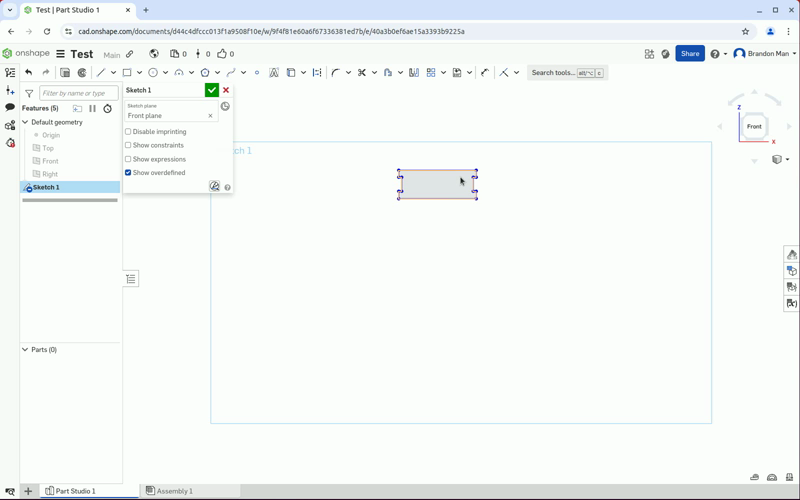
click(460, 176)
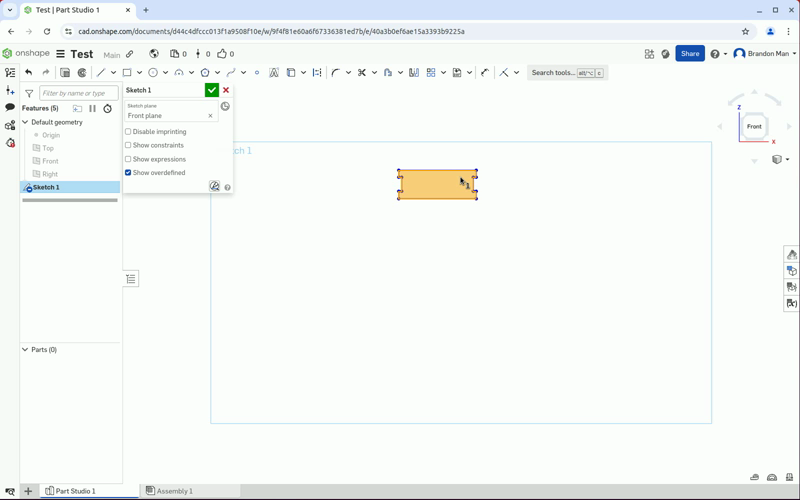
mouse_move(73, 352)
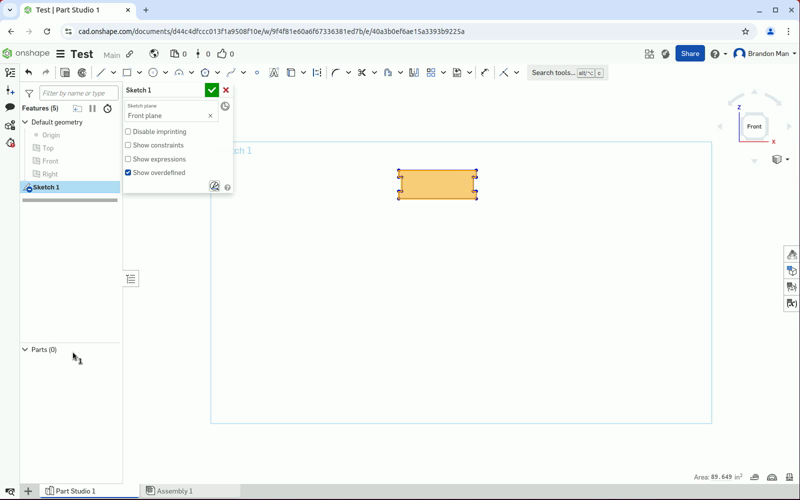
key(shift+y)
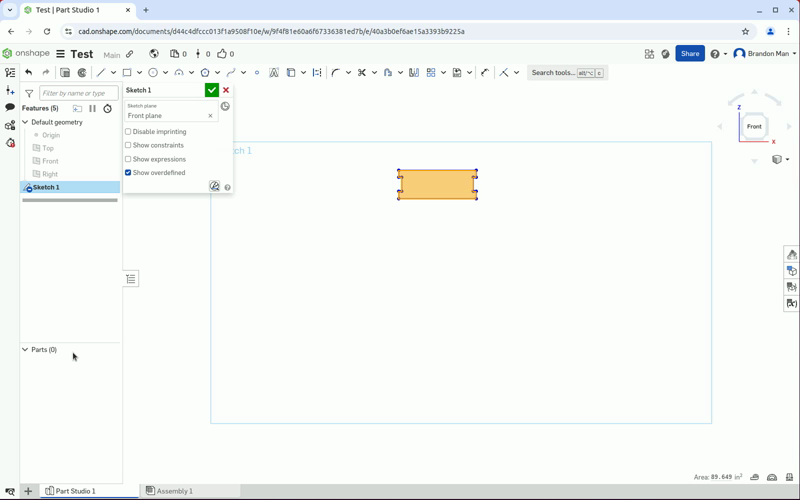
key(shift+e)
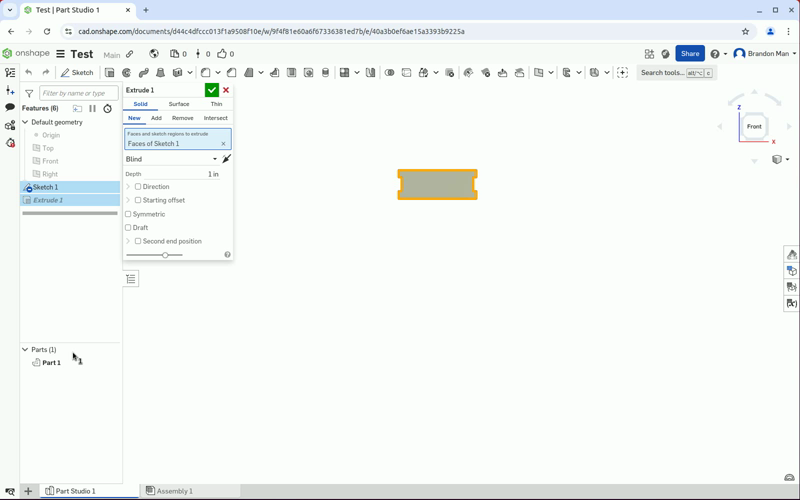
mouse_move(143, 106)
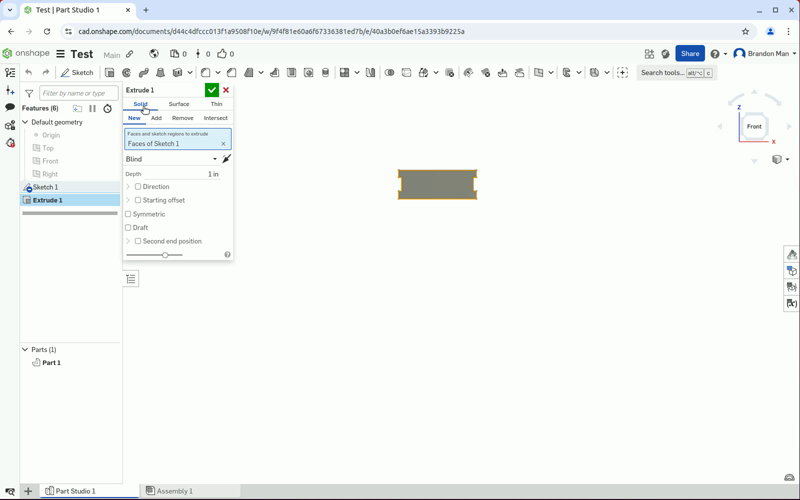
click(143, 106)
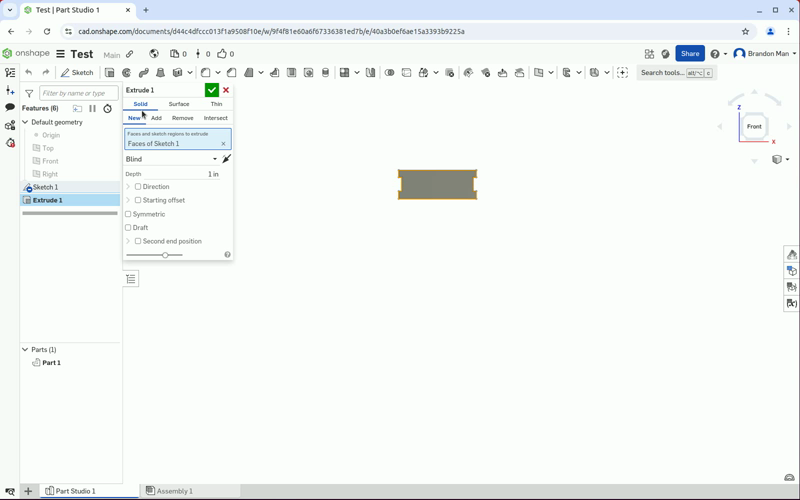
mouse_move(137, 120)
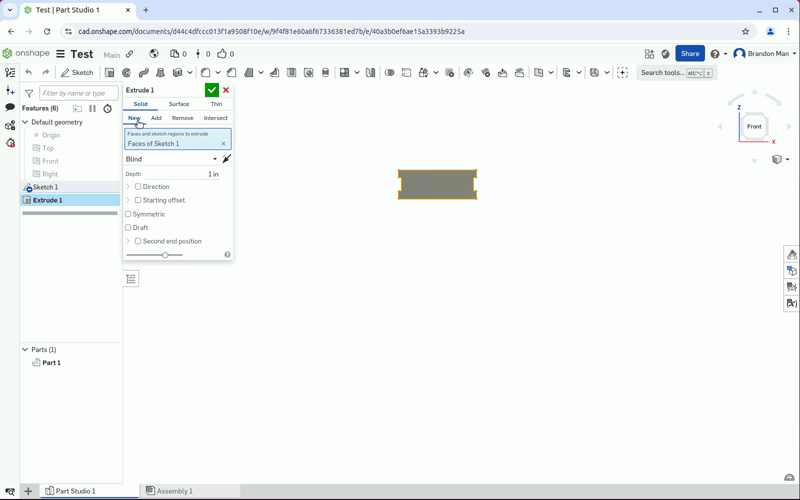
click(137, 120)
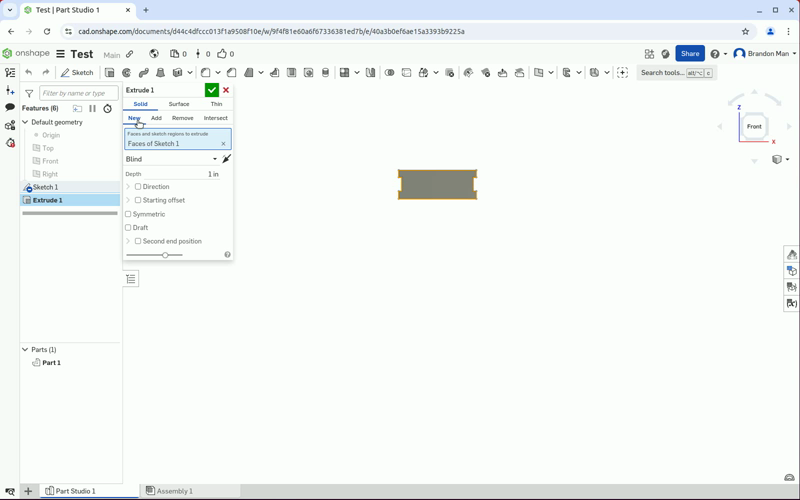
key(tab, 4)
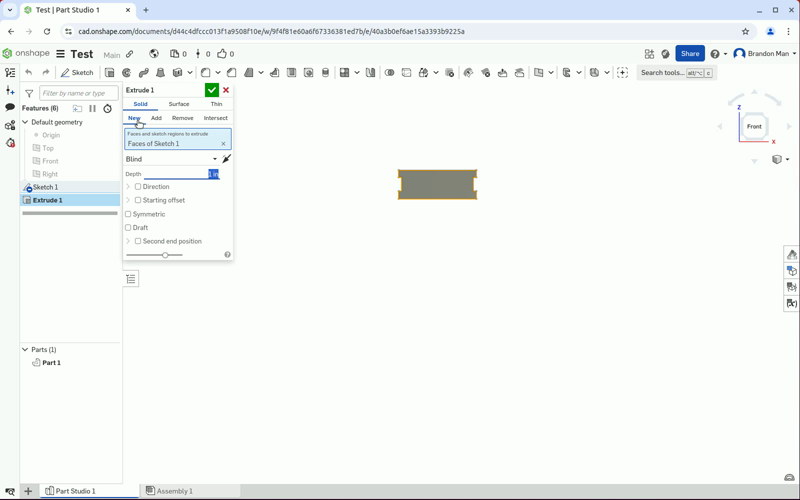
text(1.204)
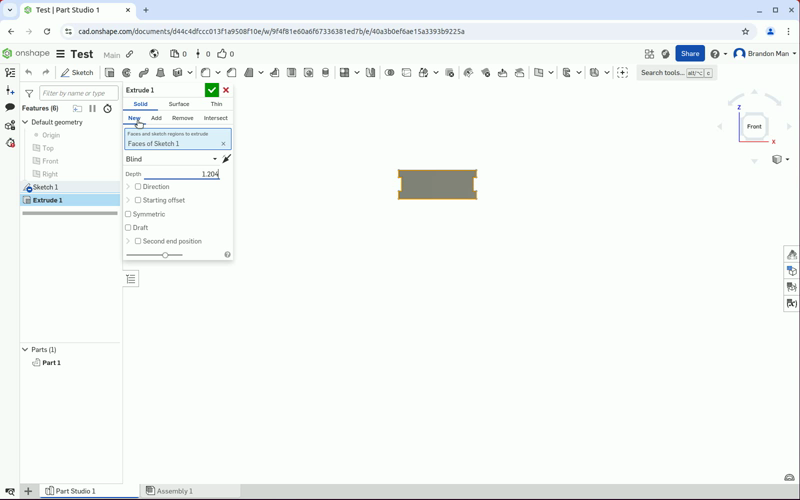
key(enter)
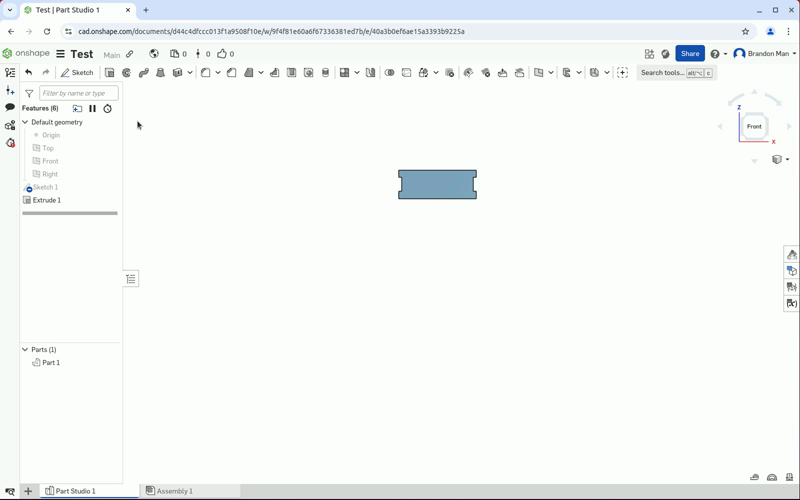
key(shift+h)
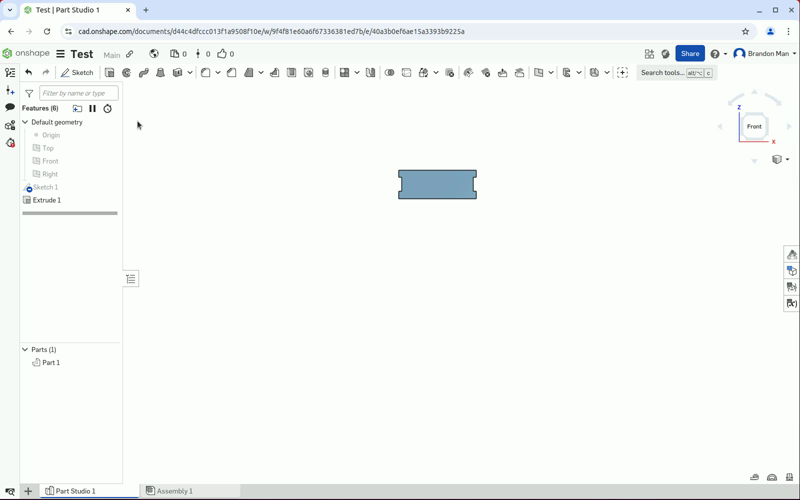
key(shift+h)
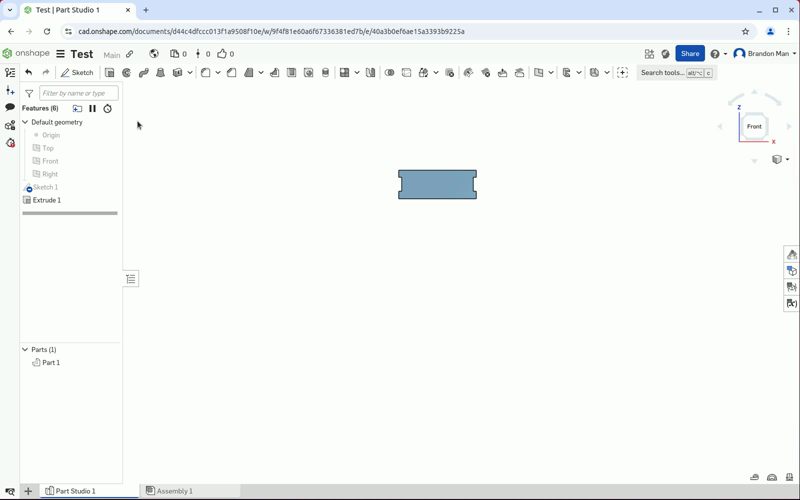
mouse_move(73, 189)
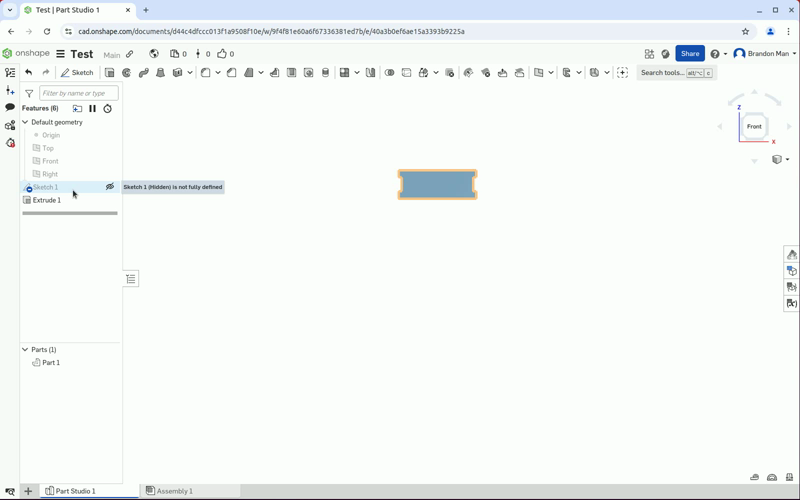
click(73, 189)
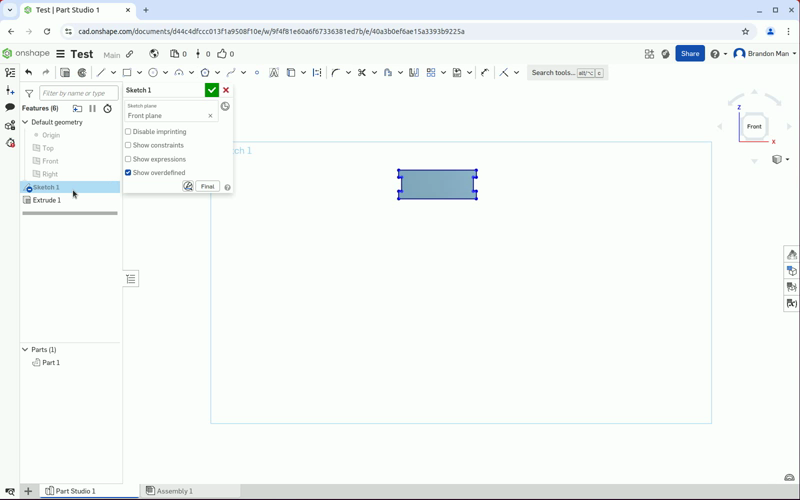
mouse_move(229, 92)
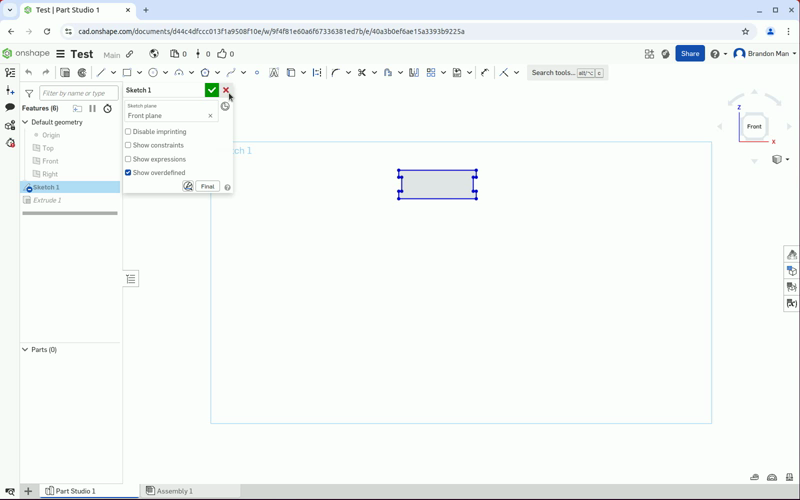
click(229, 92)
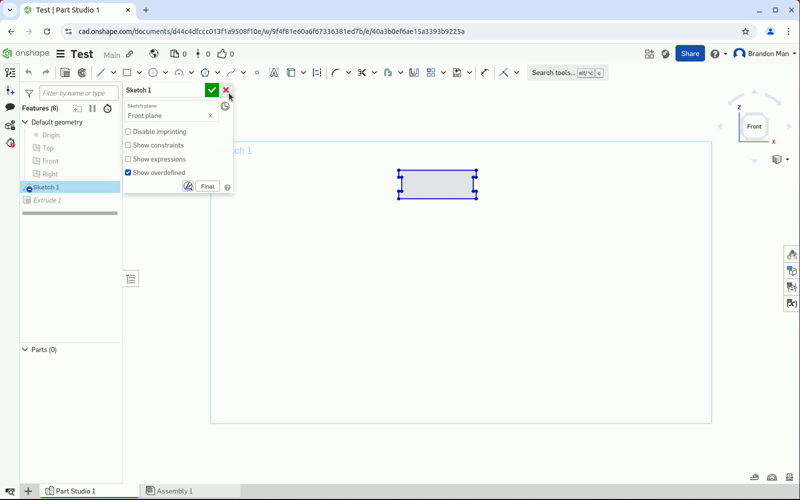
key(shift+s)
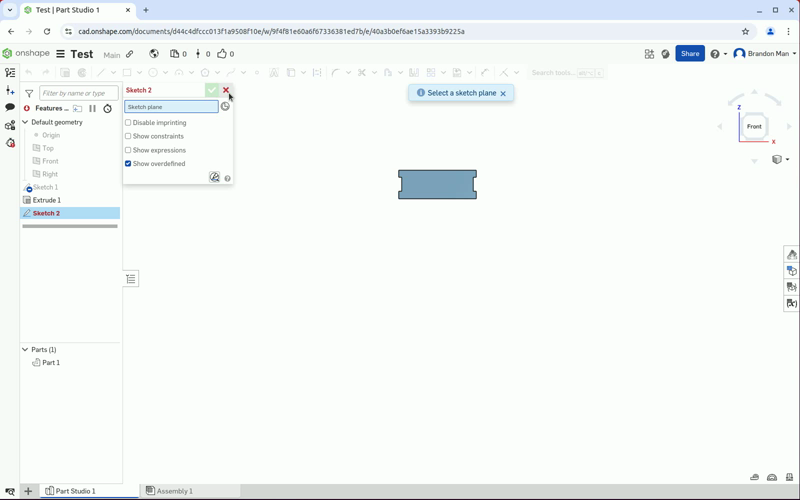
mouse_move(73, 163)
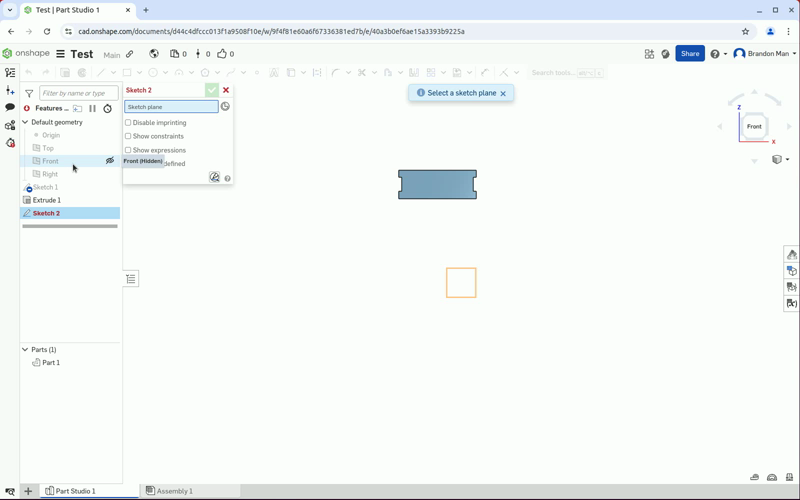
click(73, 163)
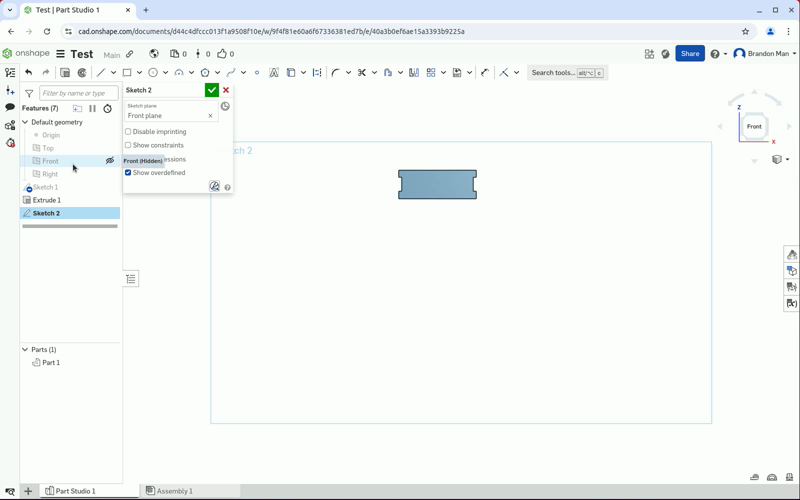
mouse_move(73, 352)
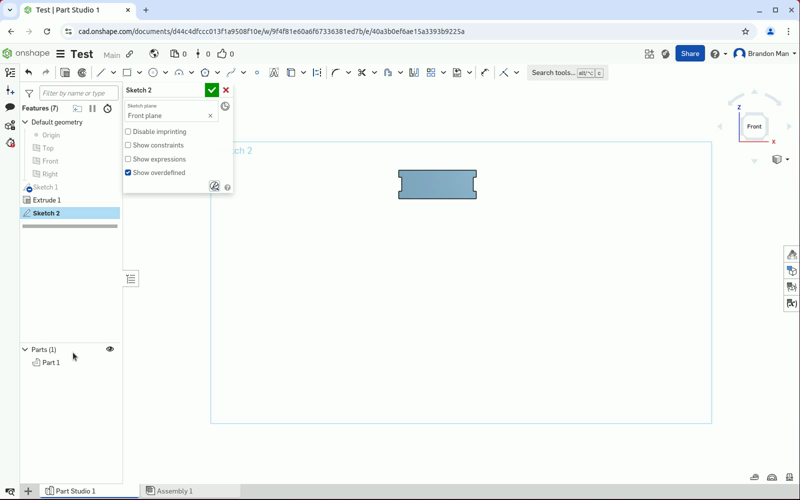
key(y)
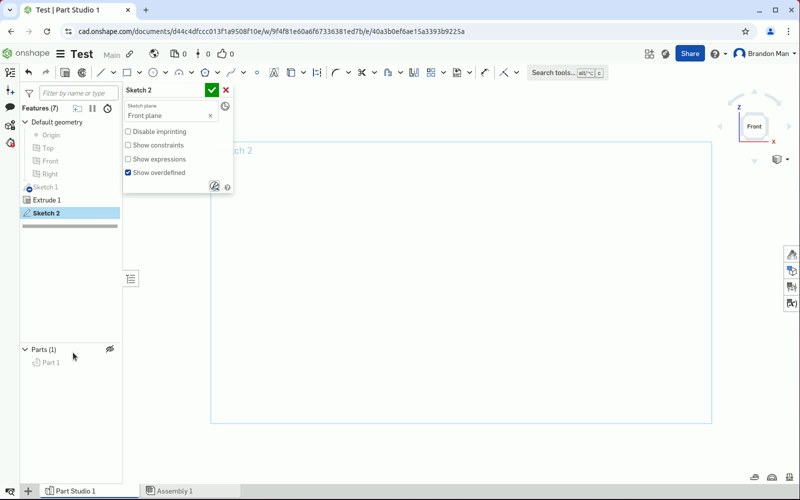
key(l)
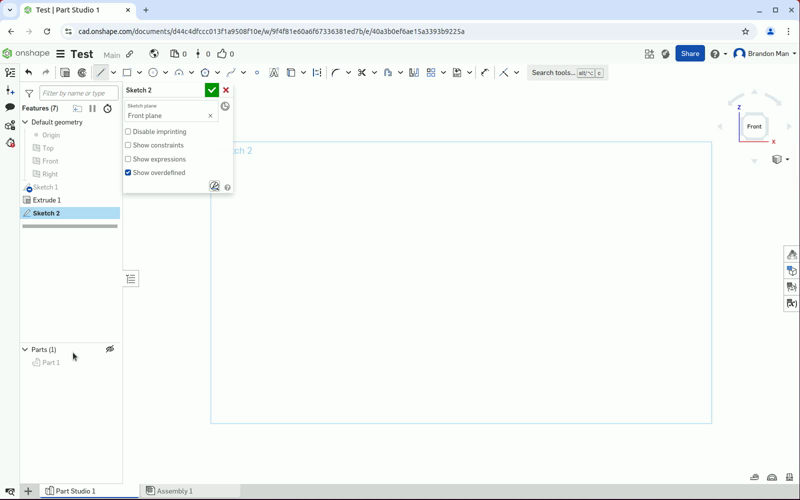
key_down(shift)
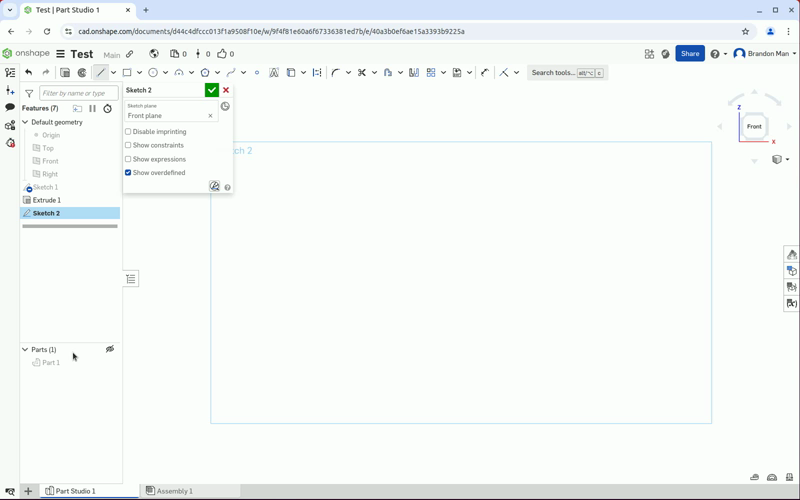
mouse_move(430, 196)
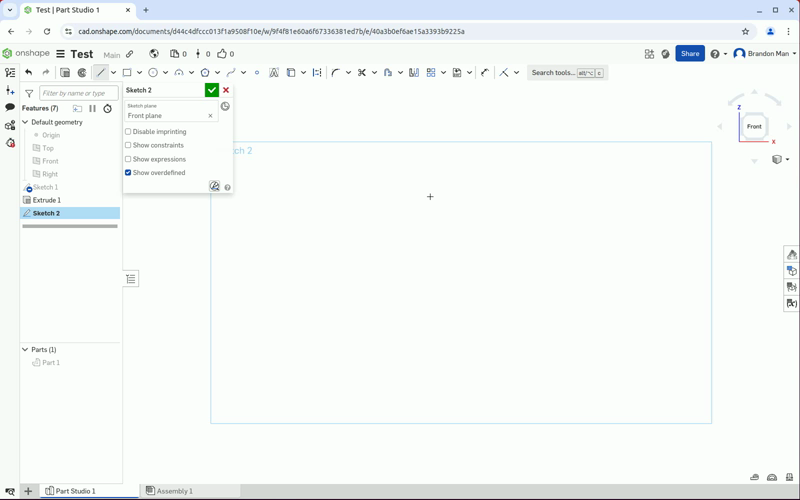
click(430, 196)
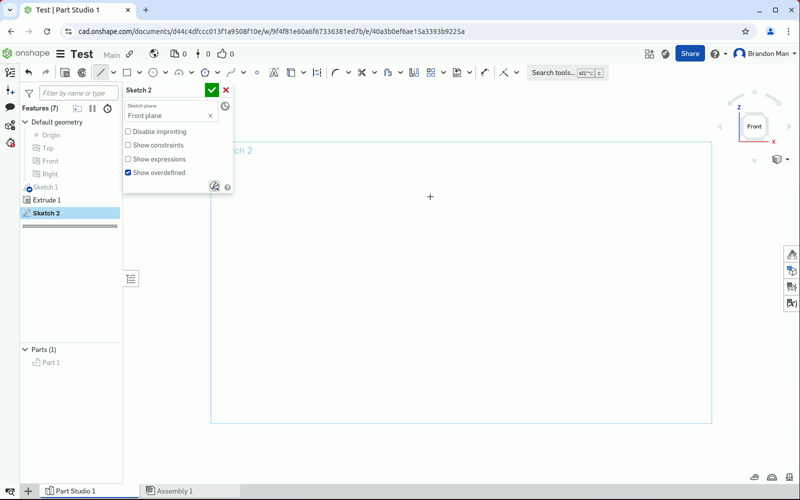
key_up(shift)
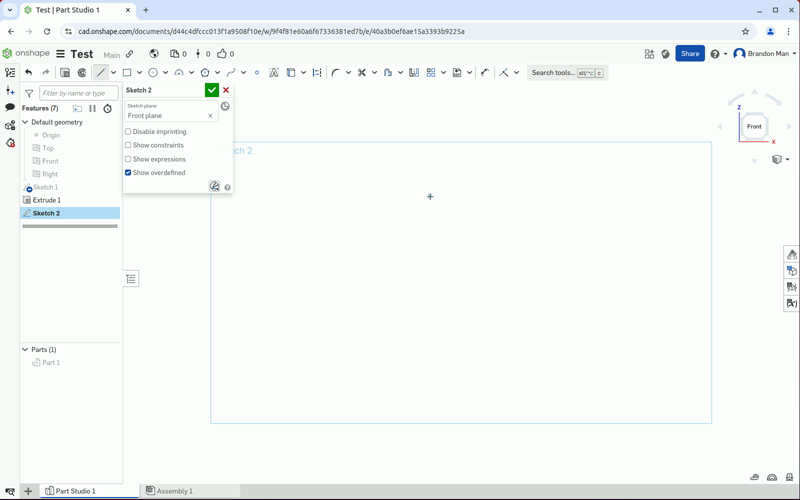
key_down(shift)
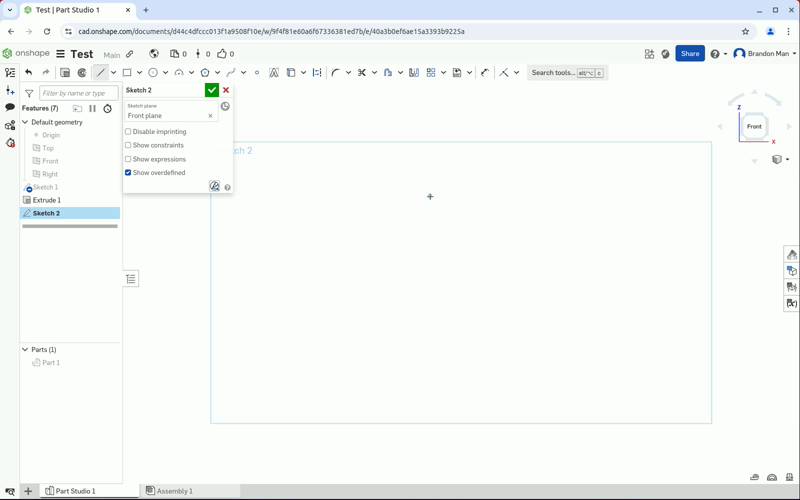
mouse_move(460, 196)
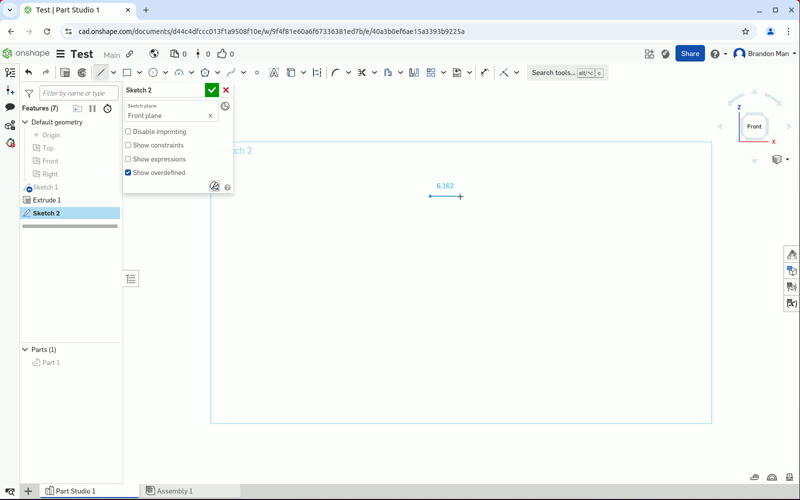
mouse_move(468, 196)
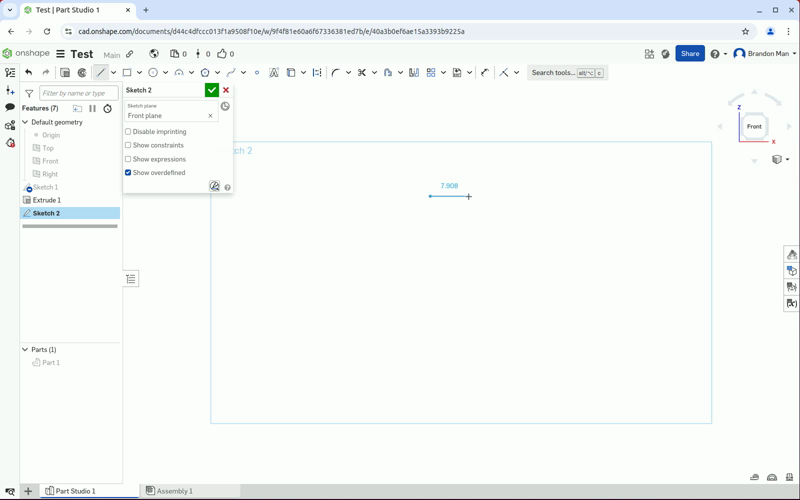
click(468, 196)
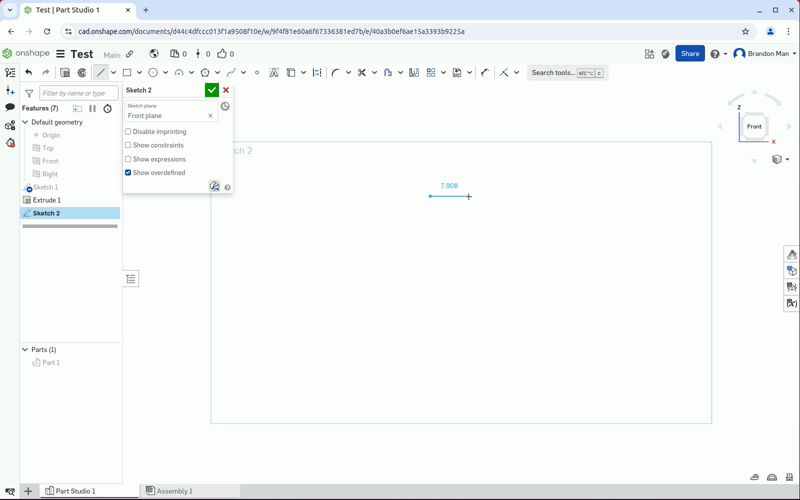
key_up(shift)
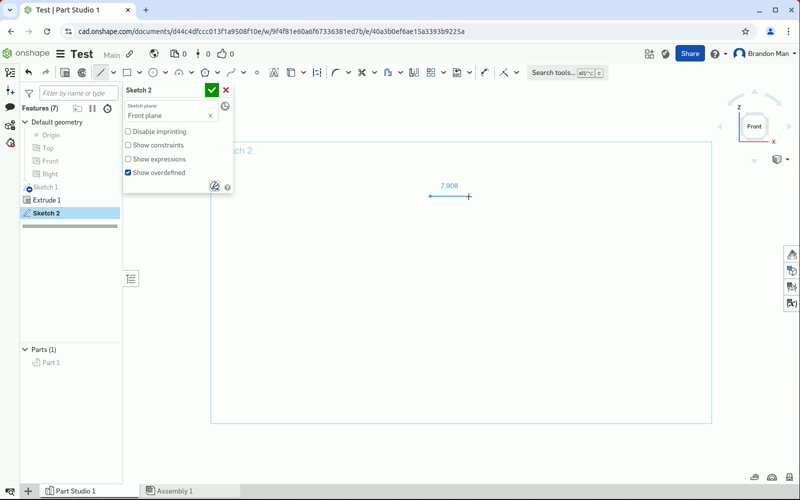
key_down(shift)
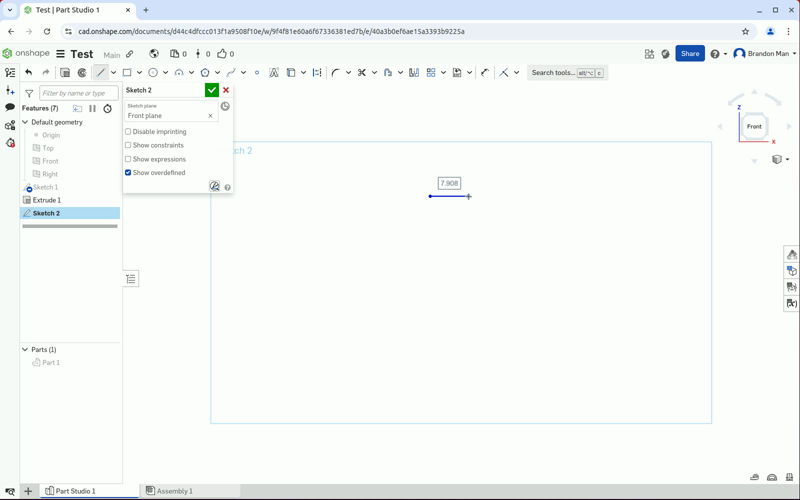
mouse_move(498, 196)
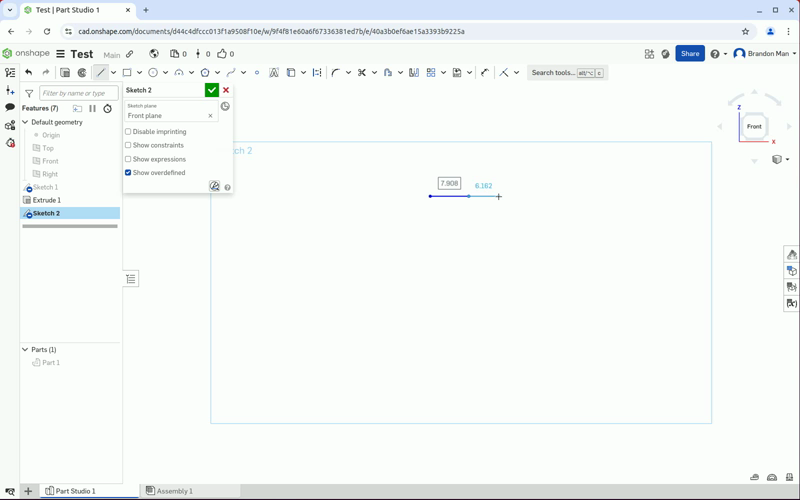
mouse_move(468, 191)
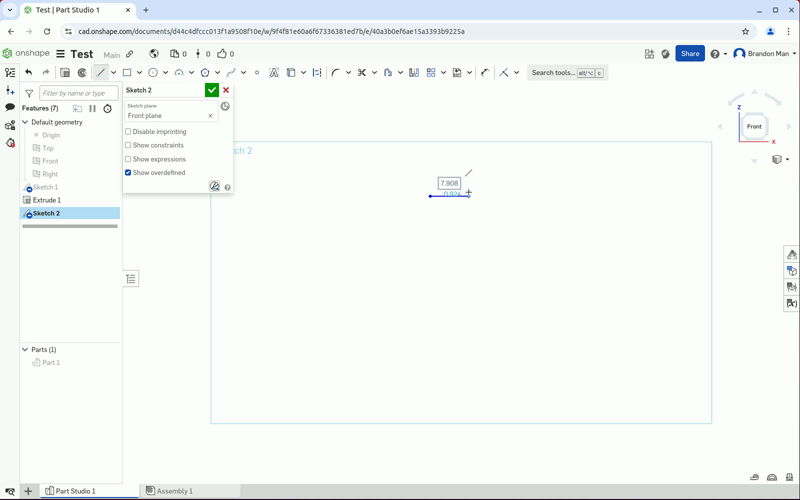
scroll(6)
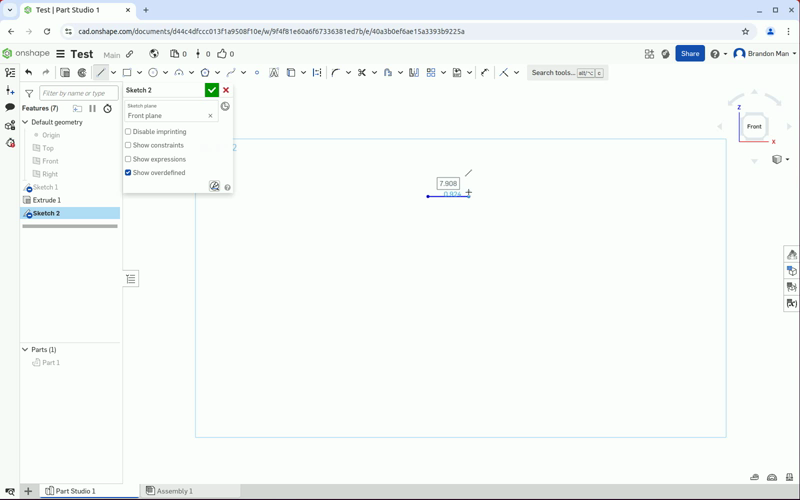
scroll(6)
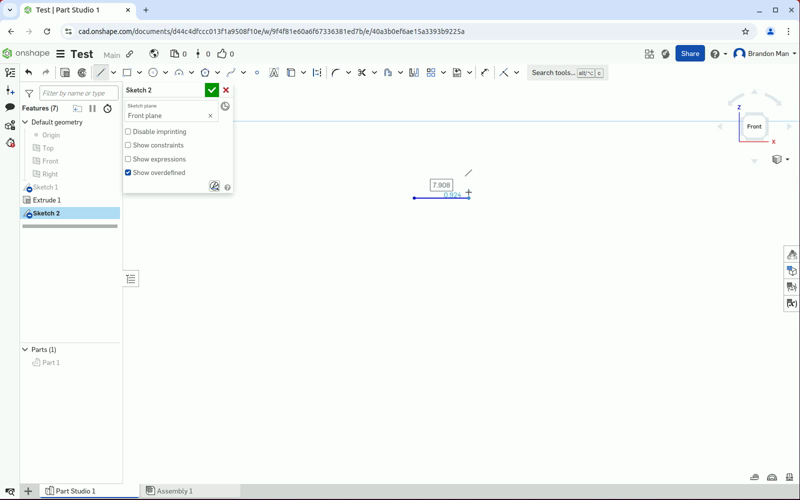
scroll(6)
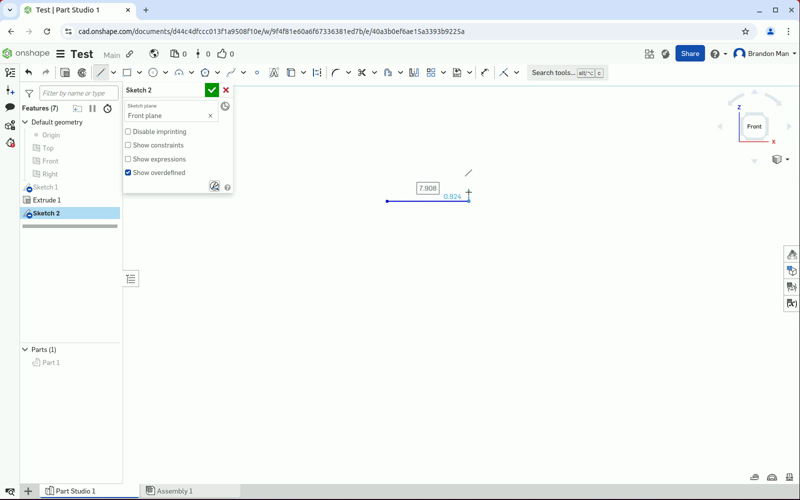
scroll(6)
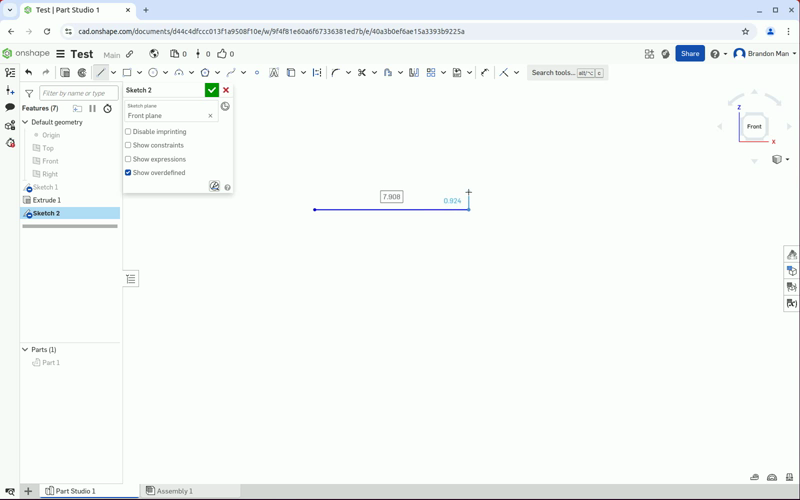
scroll(6)
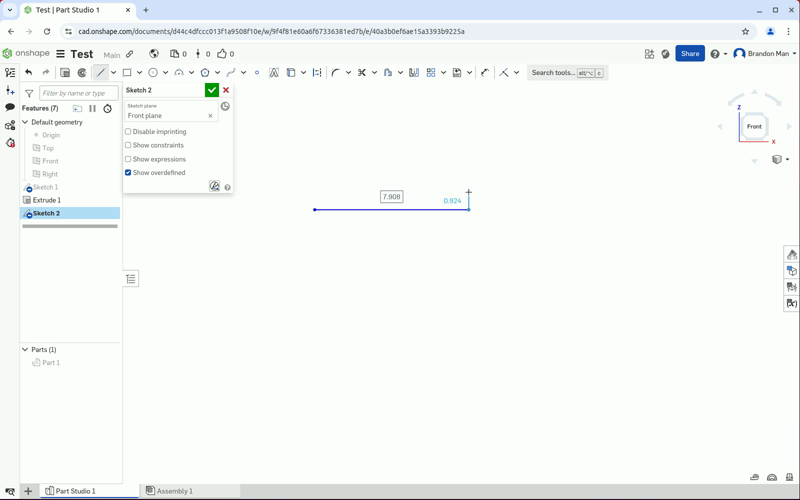
scroll(6)
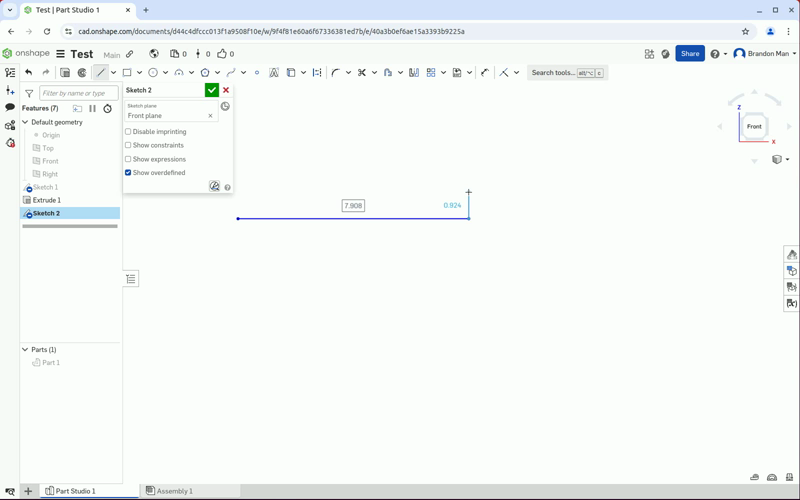
scroll(6)
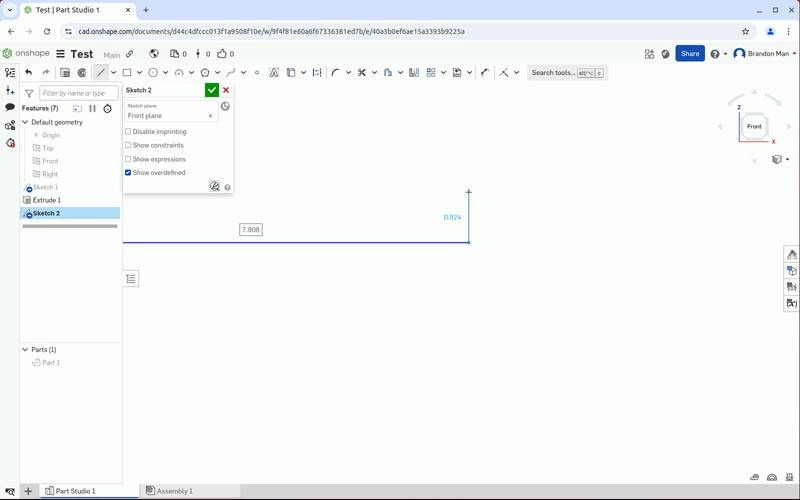
click(468, 191)
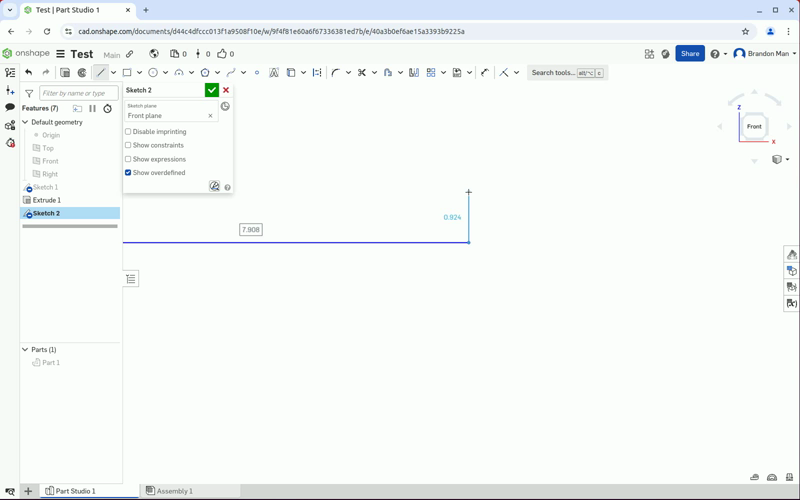
scroll(-6)
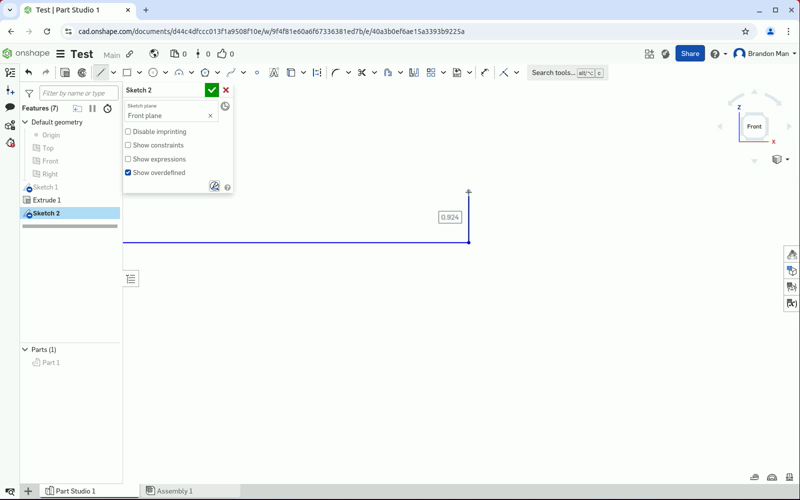
scroll(-6)
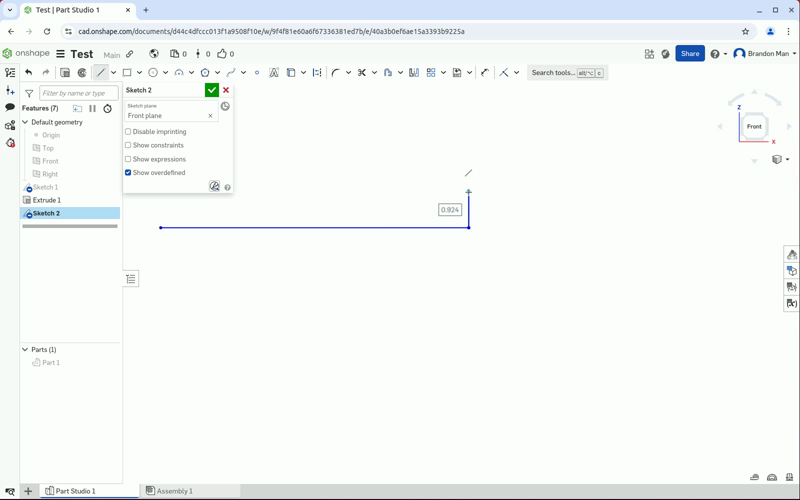
scroll(-6)
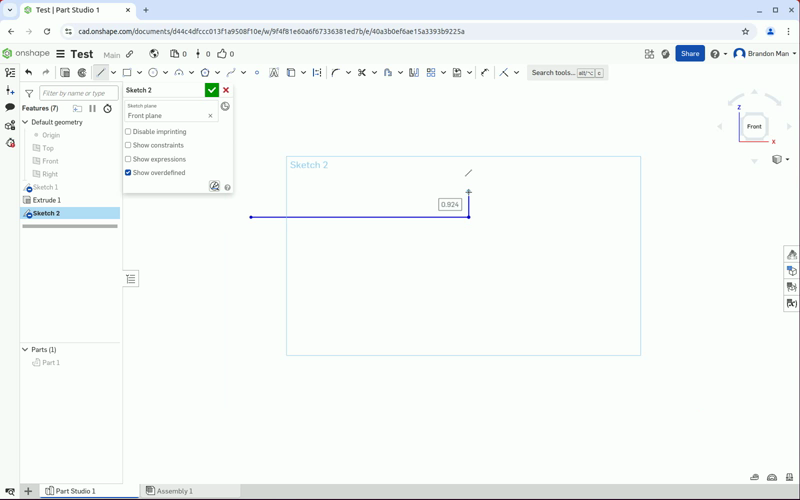
scroll(-6)
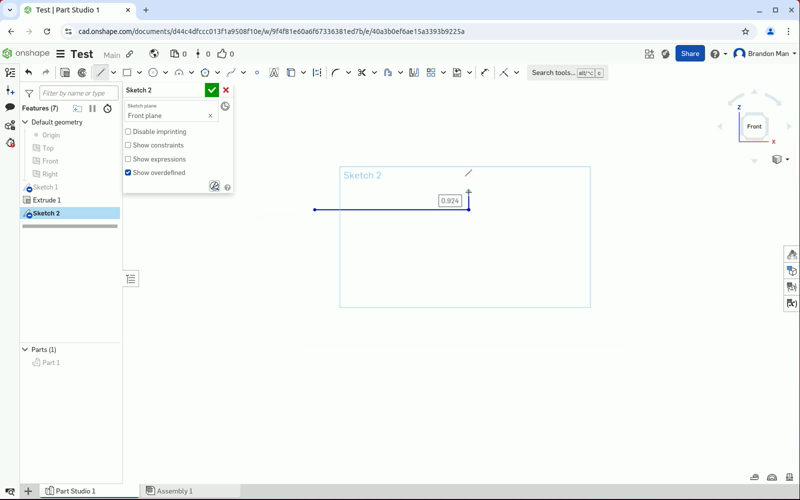
scroll(-6)
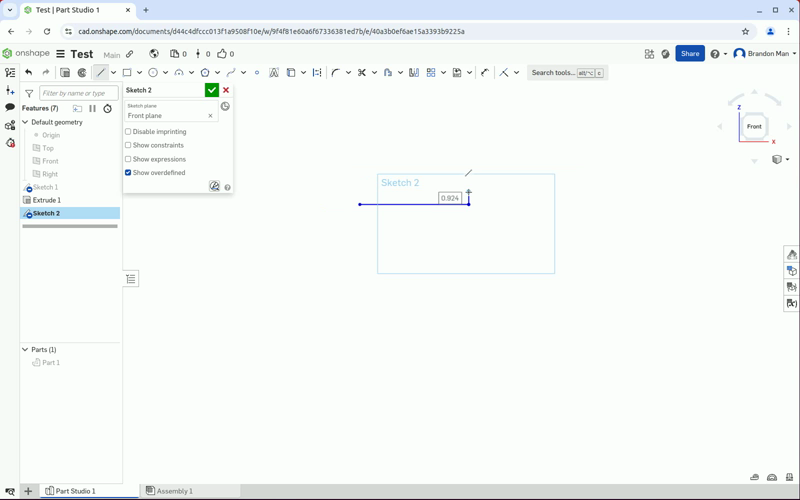
scroll(-6)
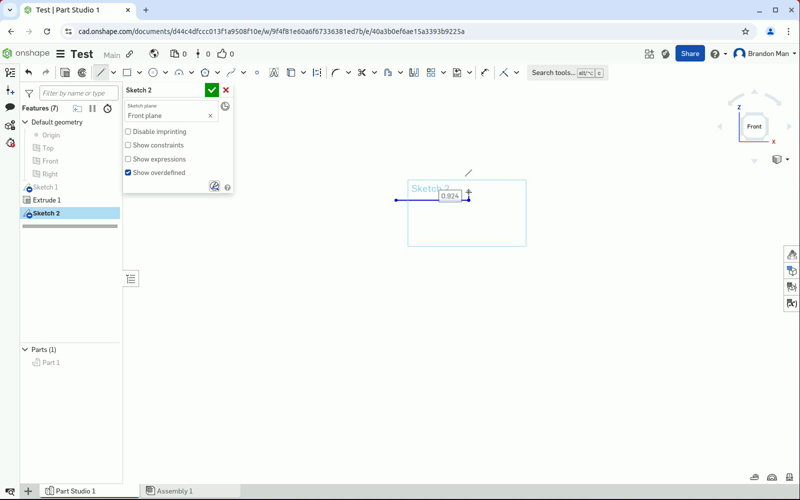
scroll(-6)
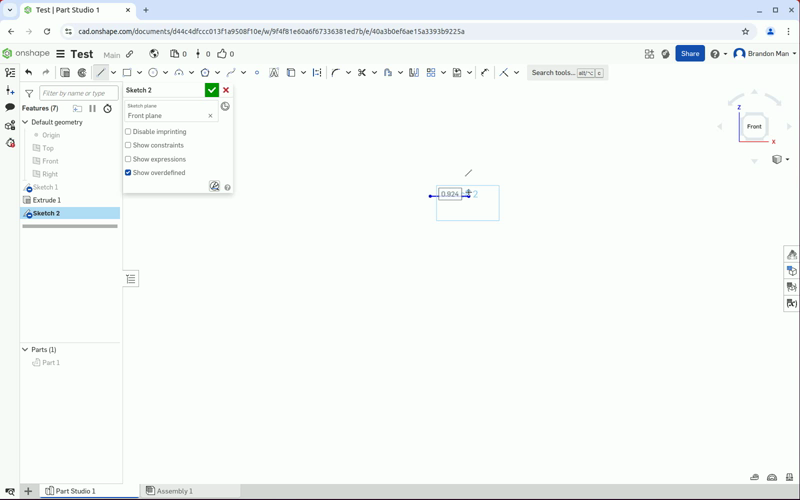
key_up(shift)
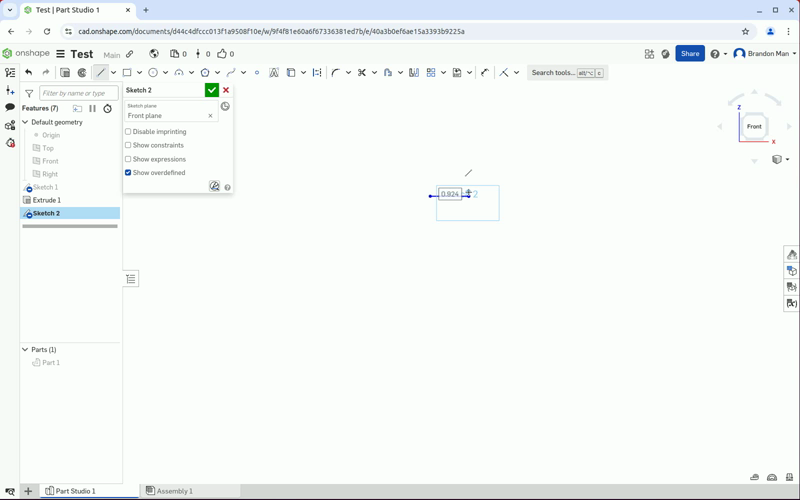
key_down(shift)
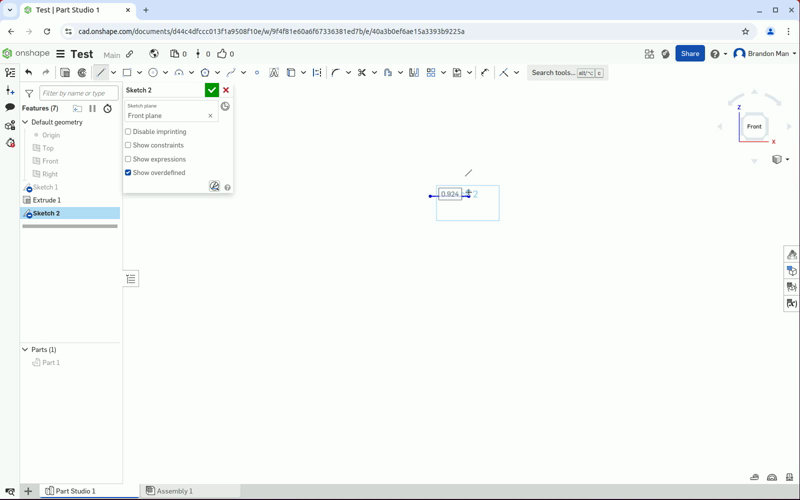
mouse_move(498, 191)
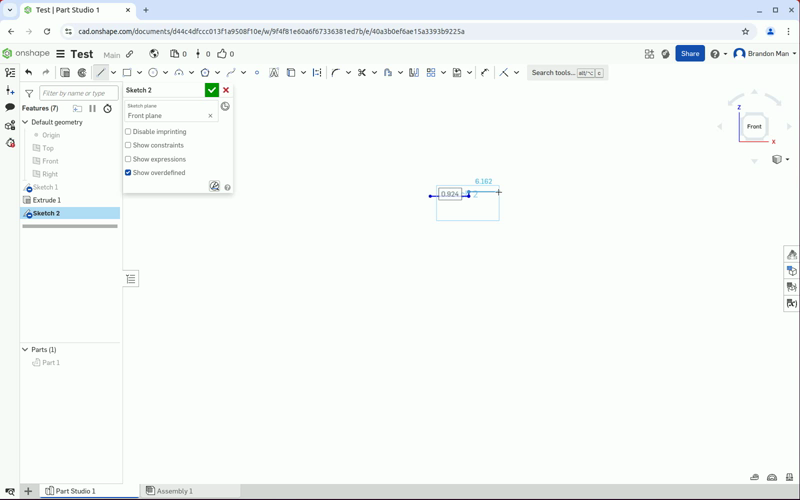
mouse_move(430, 191)
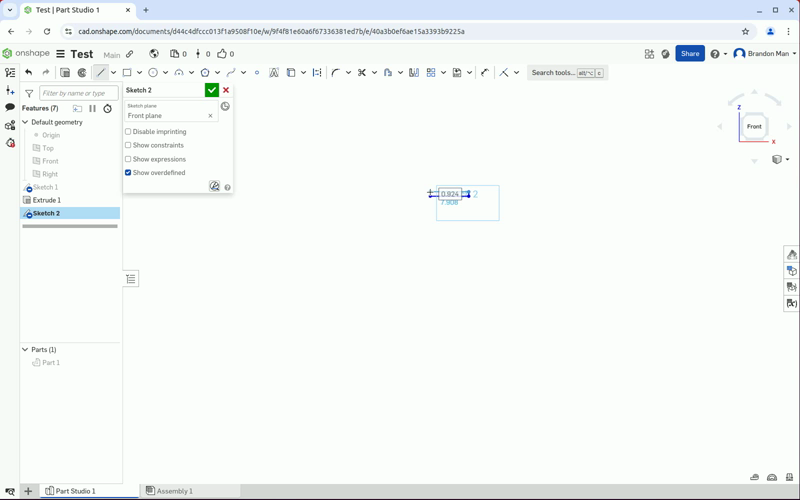
click(430, 191)
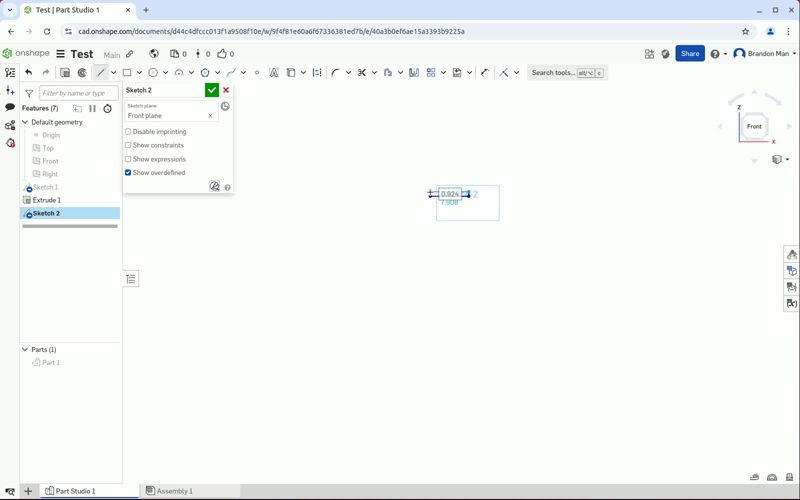
key_up(shift)
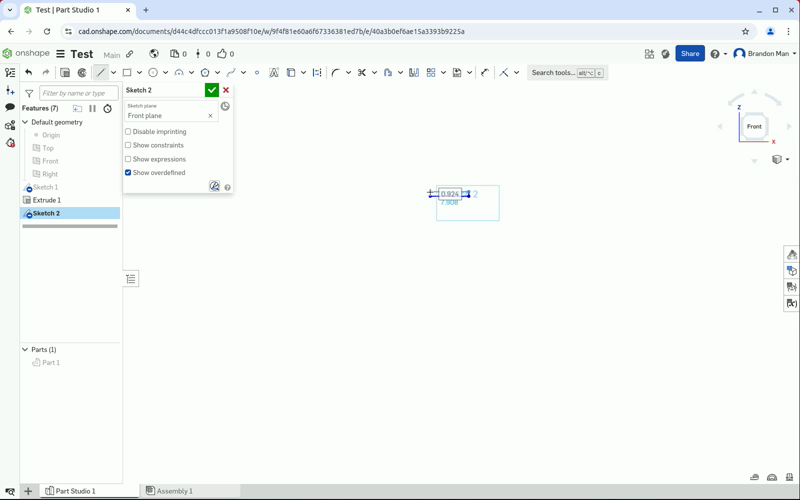
mouse_move(460, 191)
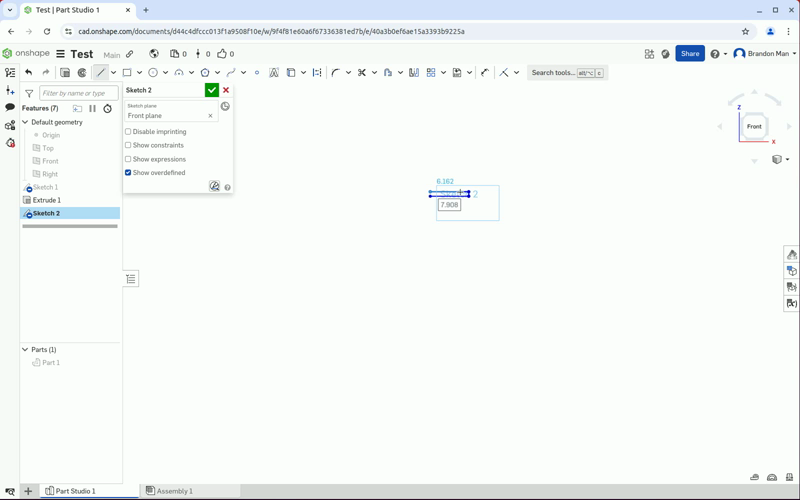
key_down(shift)
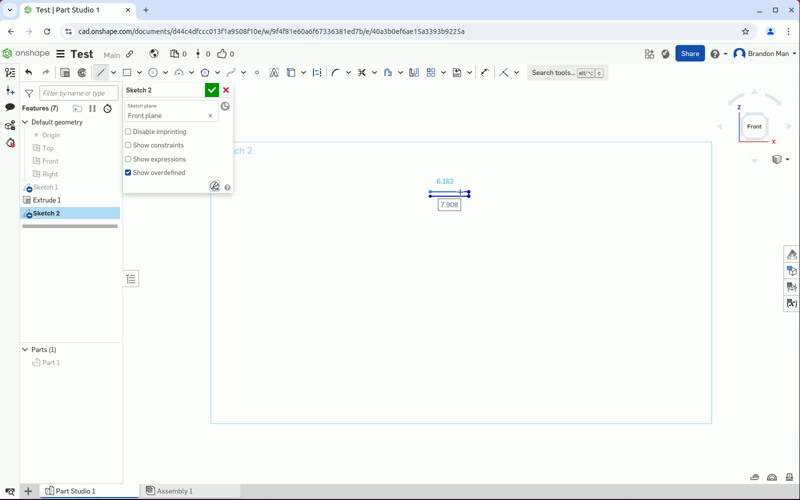
mouse_move(430, 196)
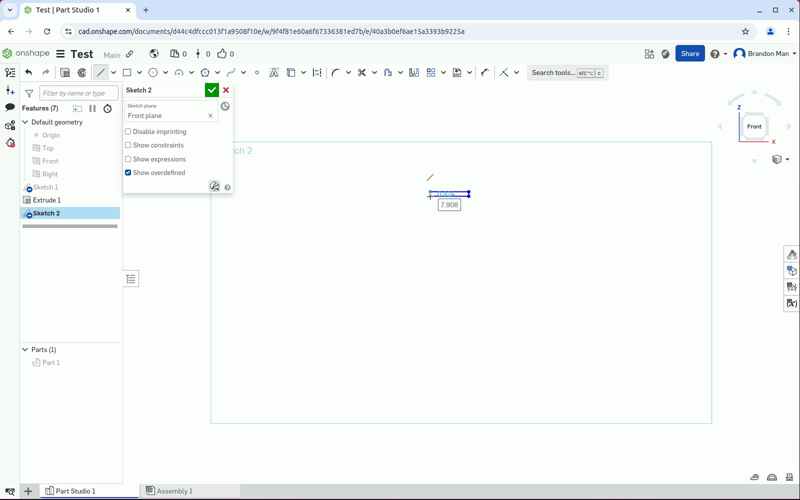
scroll(6)
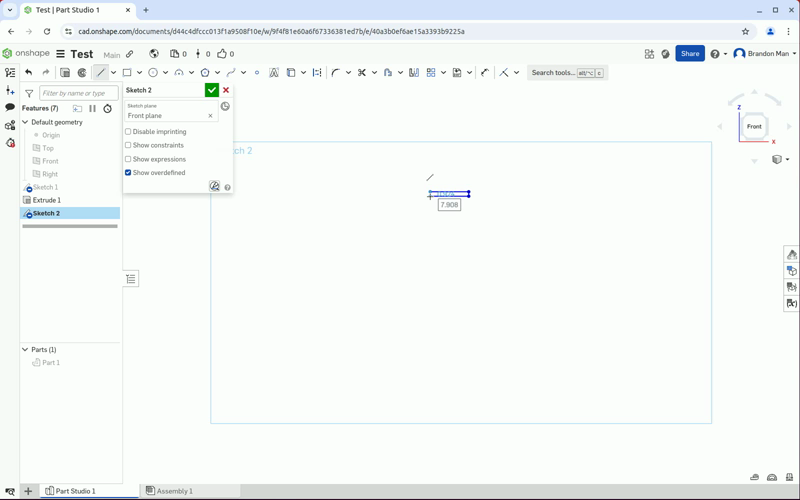
scroll(6)
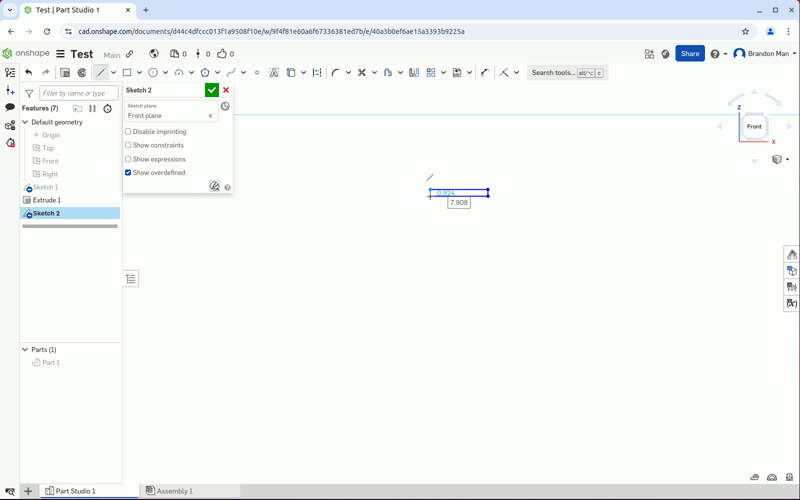
scroll(6)
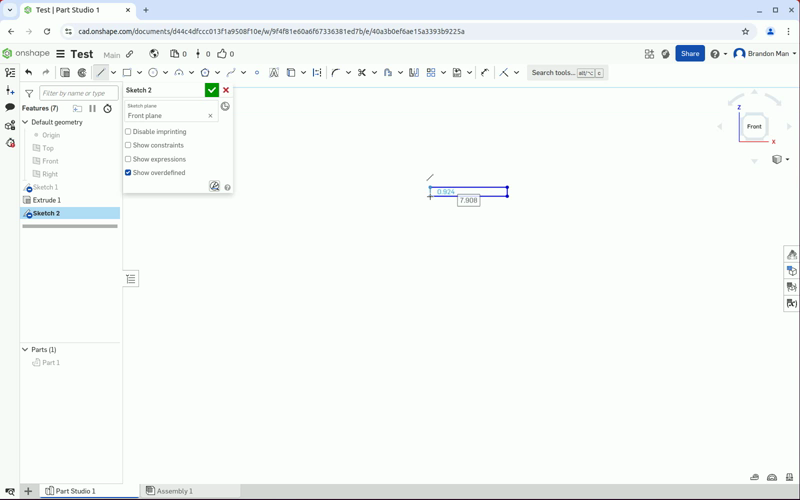
scroll(6)
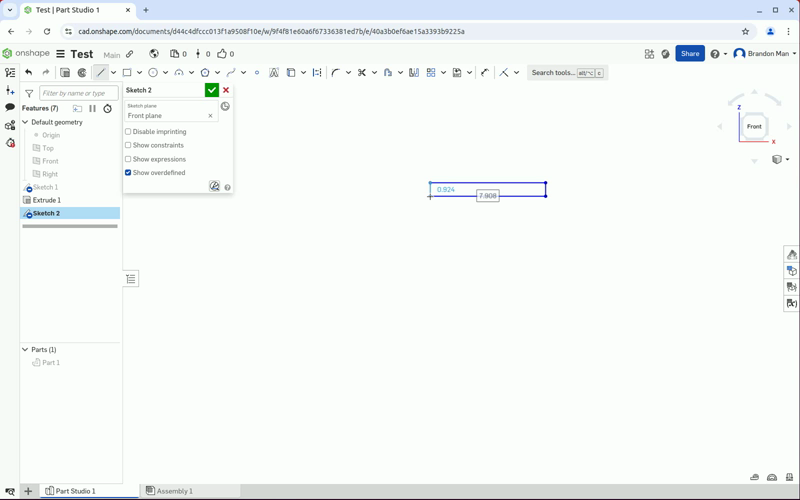
scroll(6)
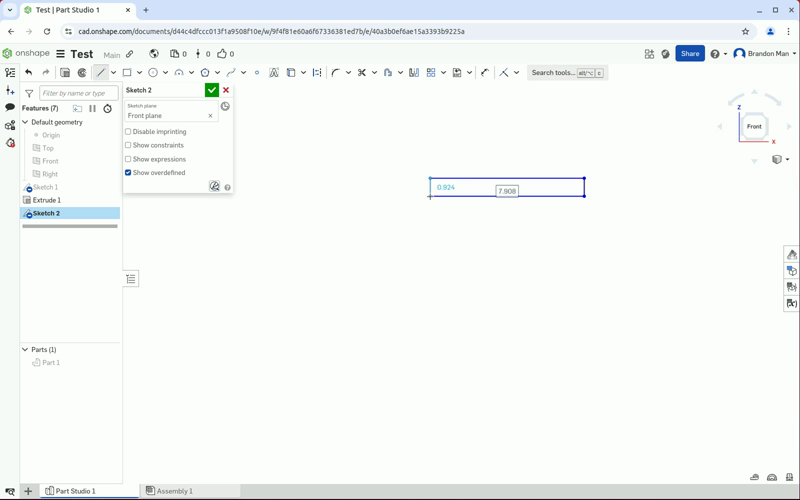
scroll(6)
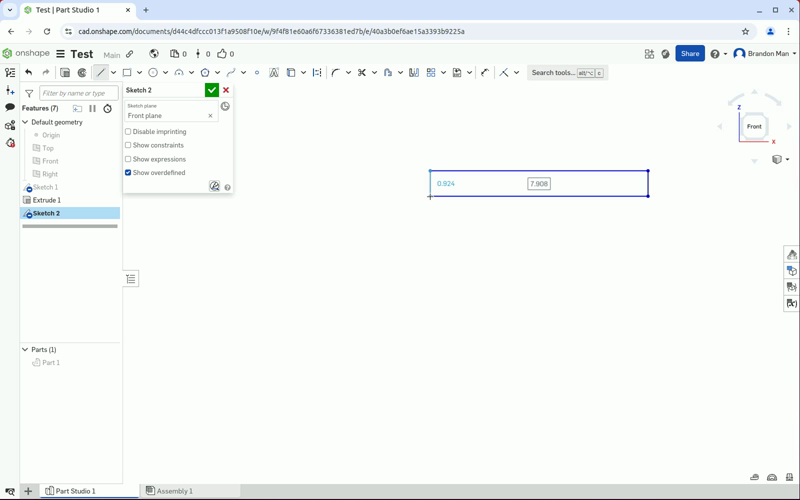
scroll(6)
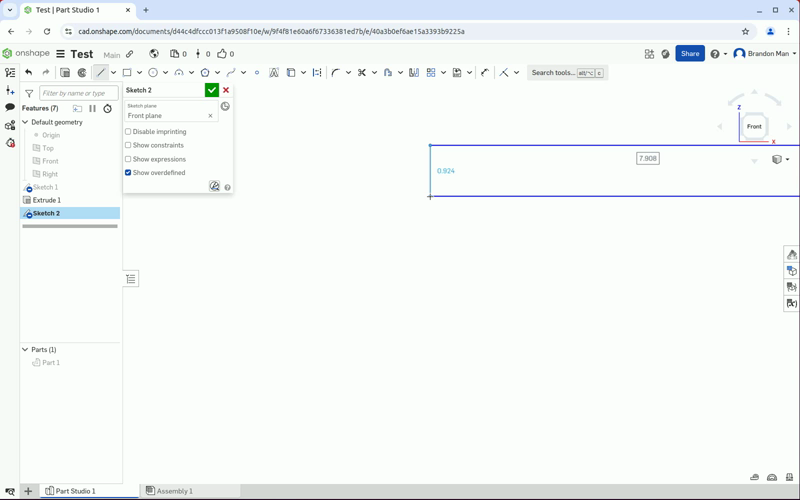
key_up(shift)
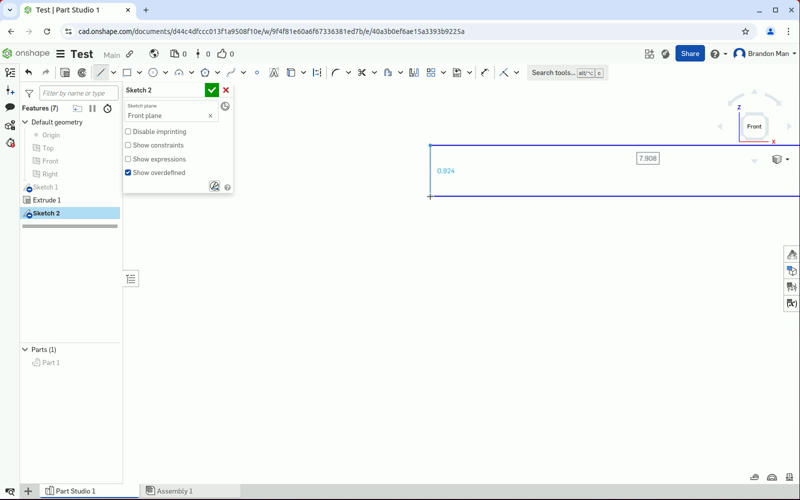
click(430, 196)
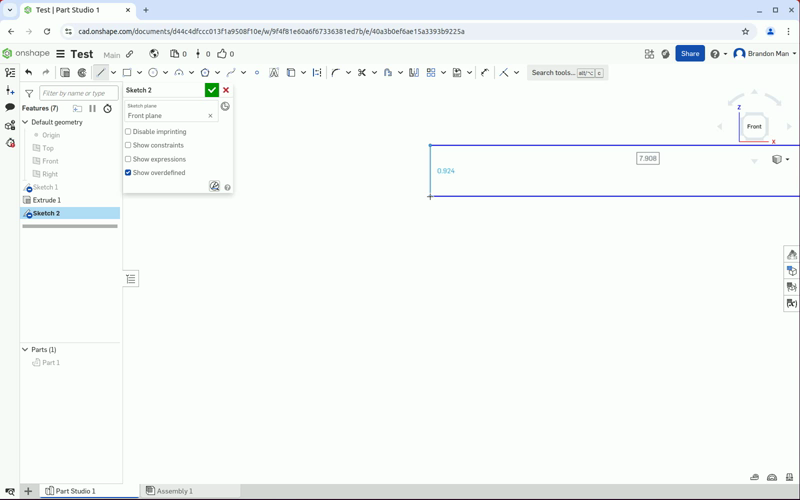
scroll(-6)
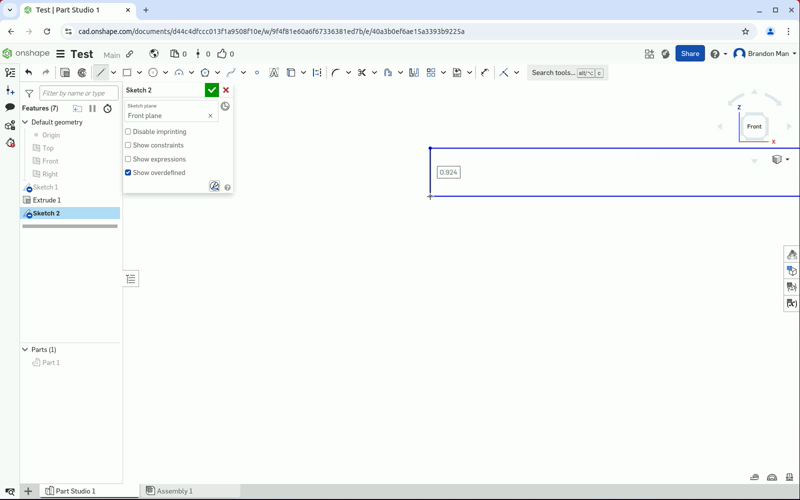
scroll(-6)
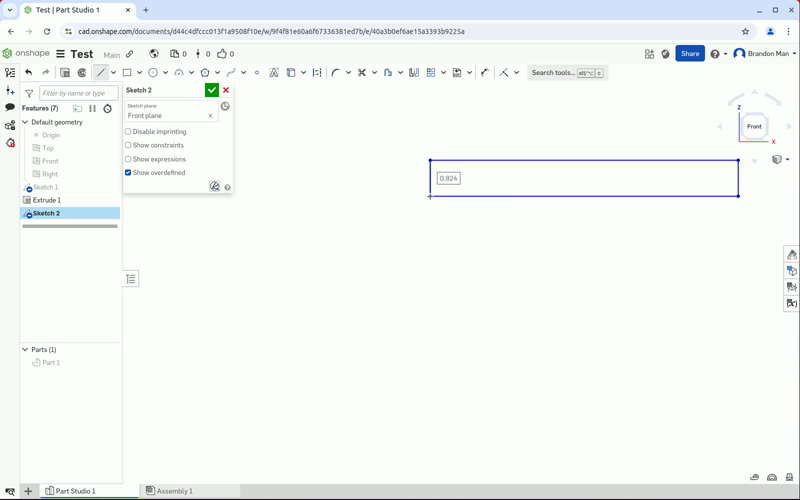
scroll(-6)
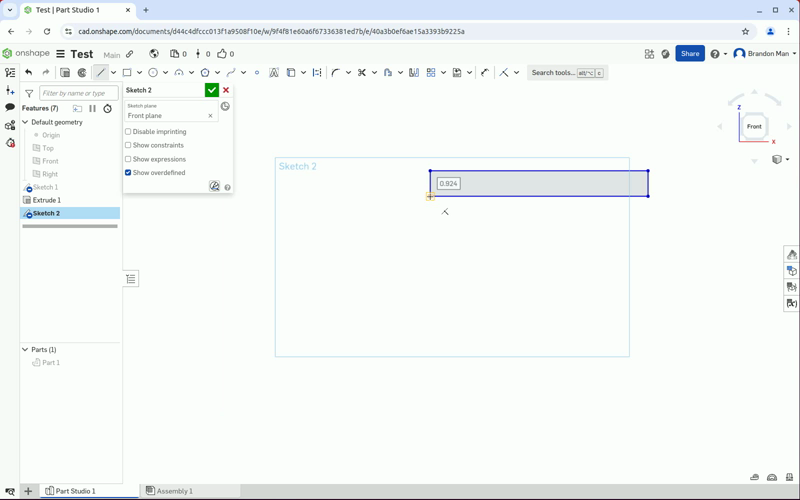
scroll(-6)
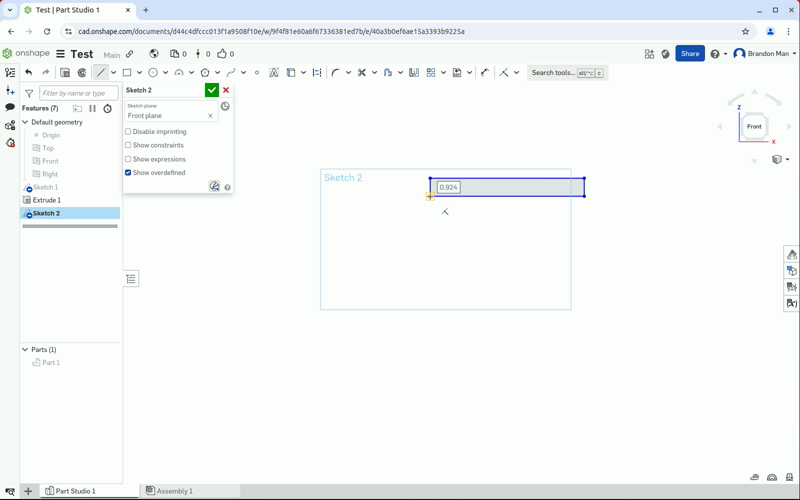
scroll(-6)
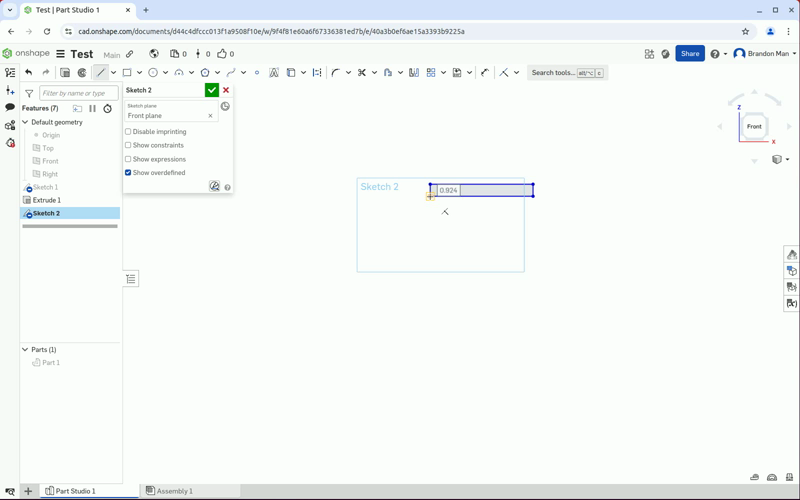
scroll(-6)
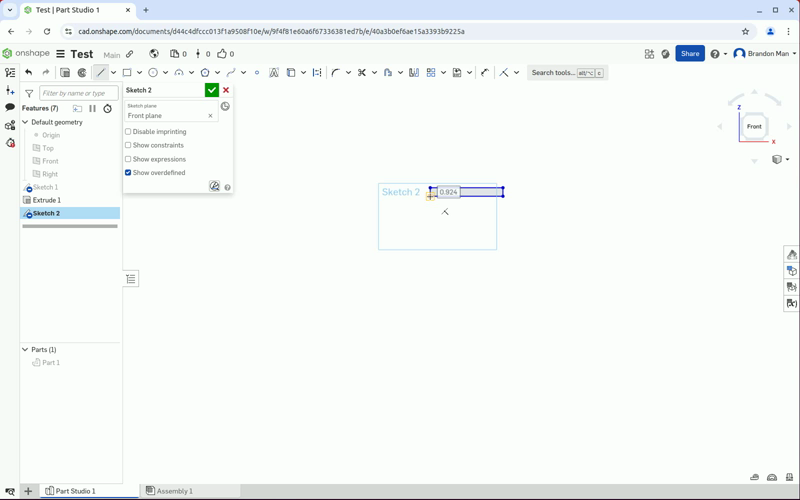
scroll(-6)
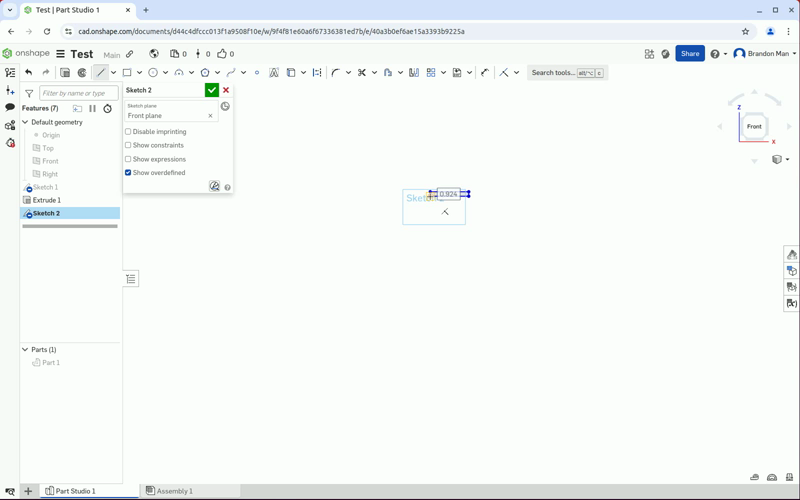
key(esc)
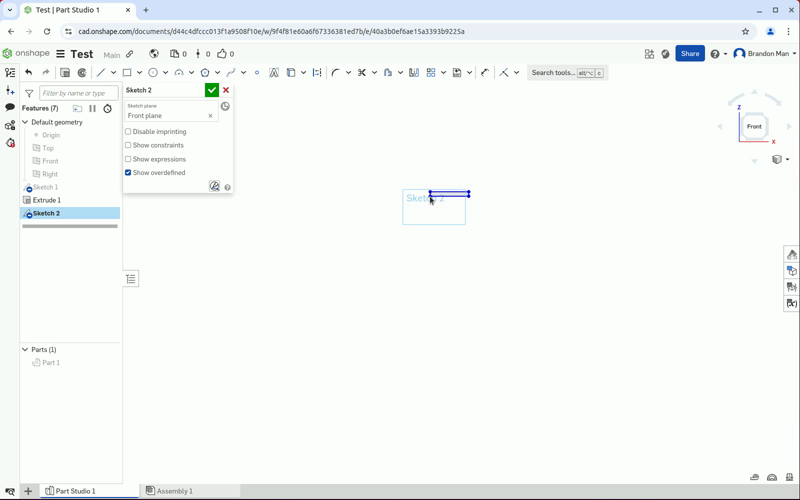
mouse_move(458, 194)
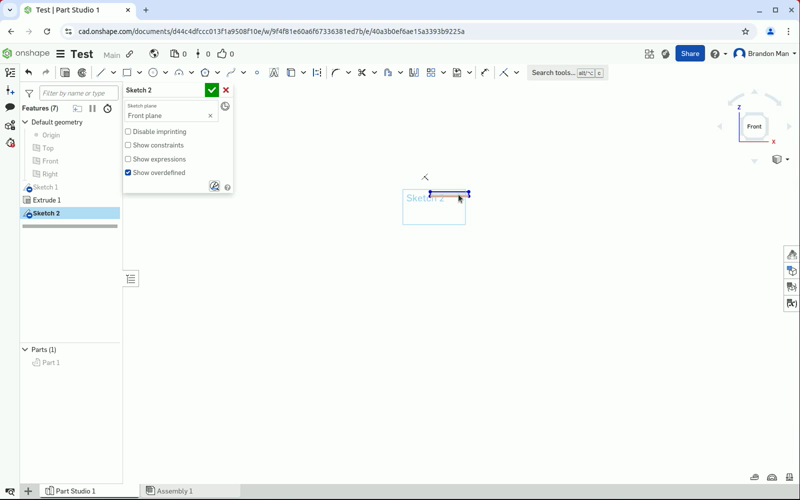
scroll(6)
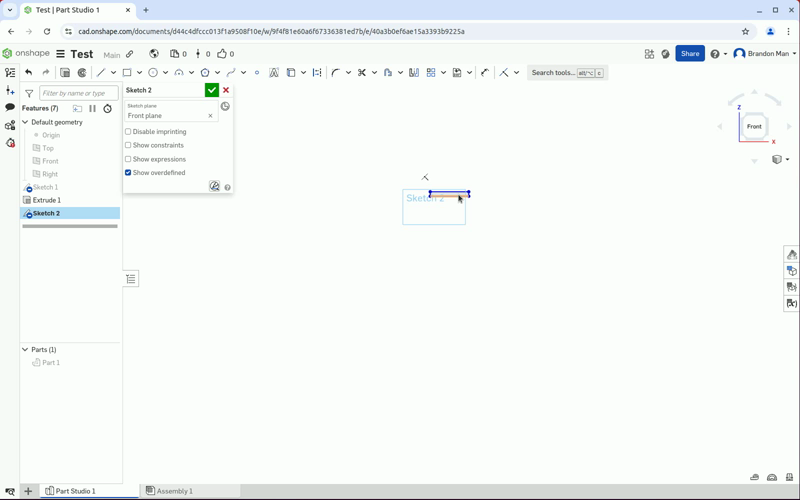
scroll(6)
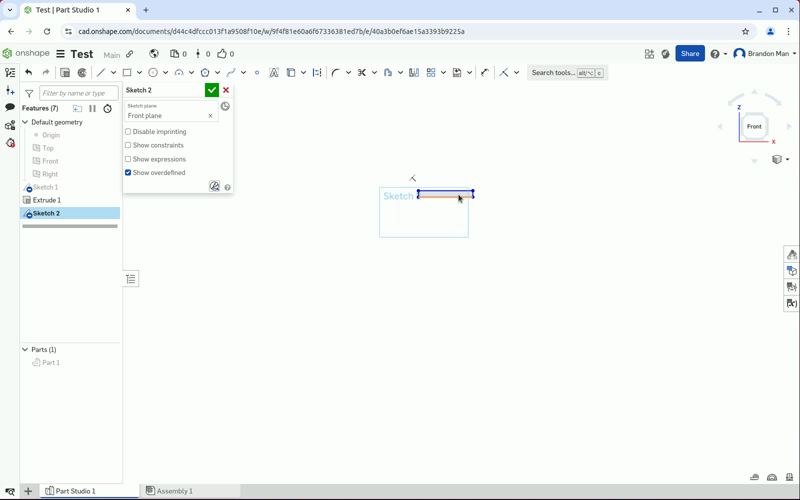
scroll(6)
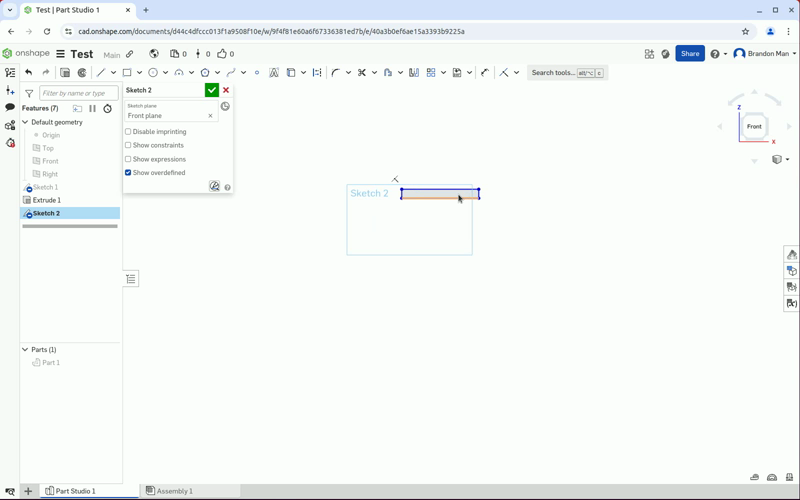
scroll(6)
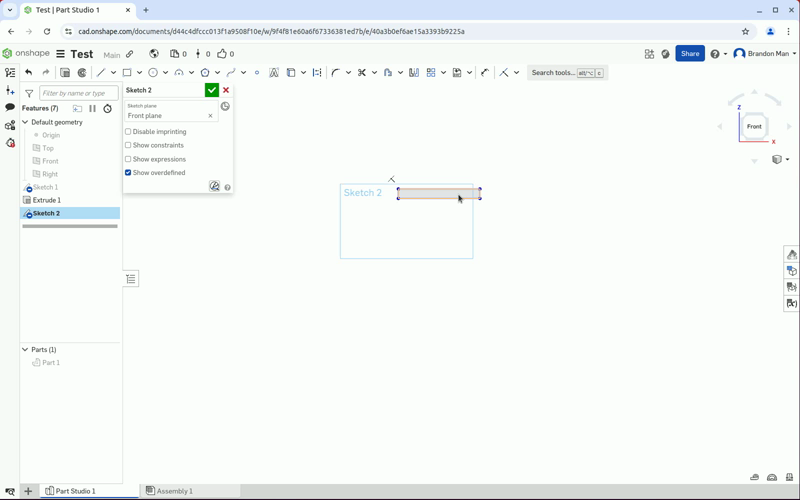
scroll(6)
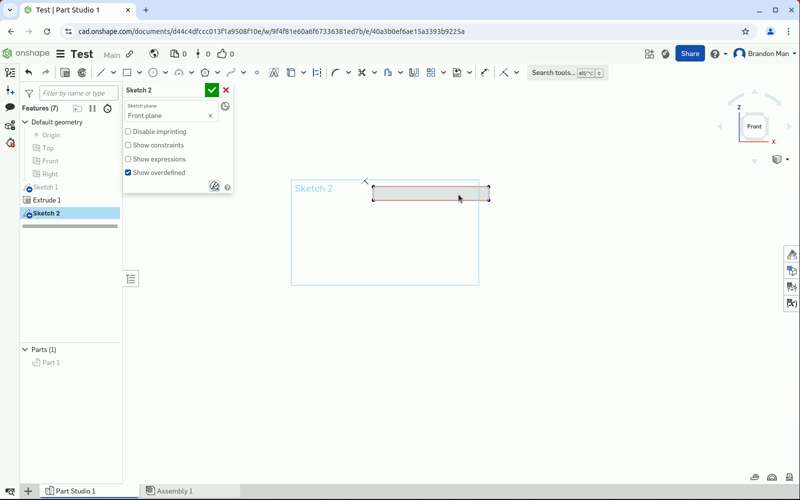
scroll(6)
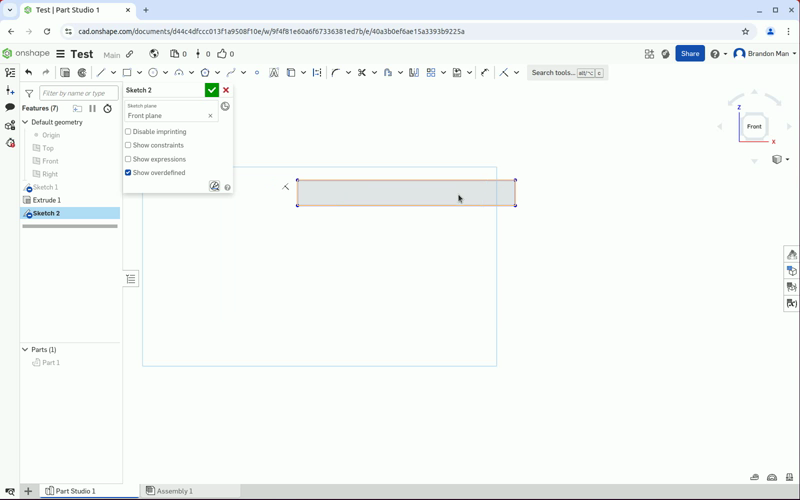
scroll(6)
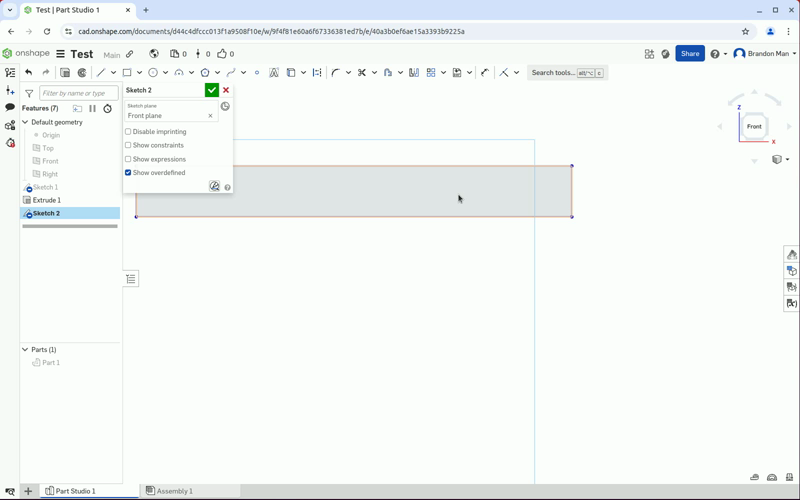
click(458, 194)
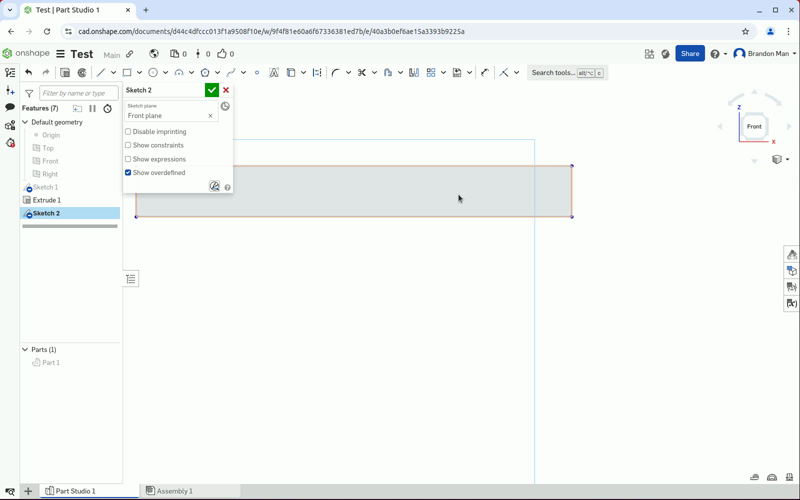
scroll(-6)
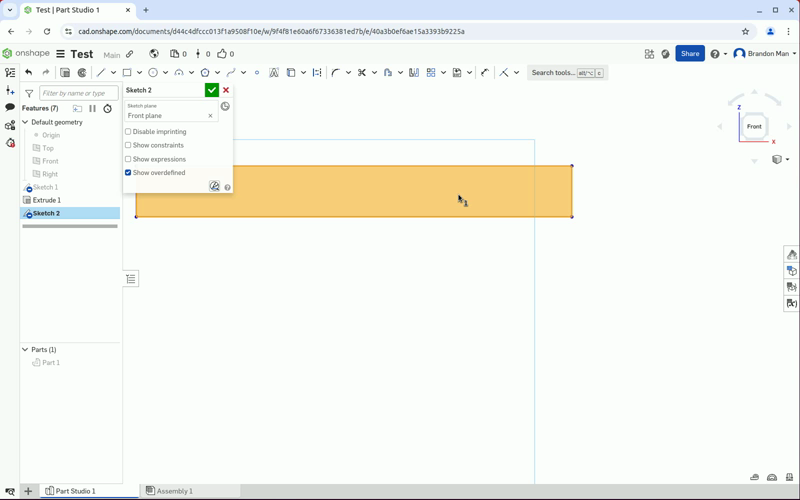
scroll(-6)
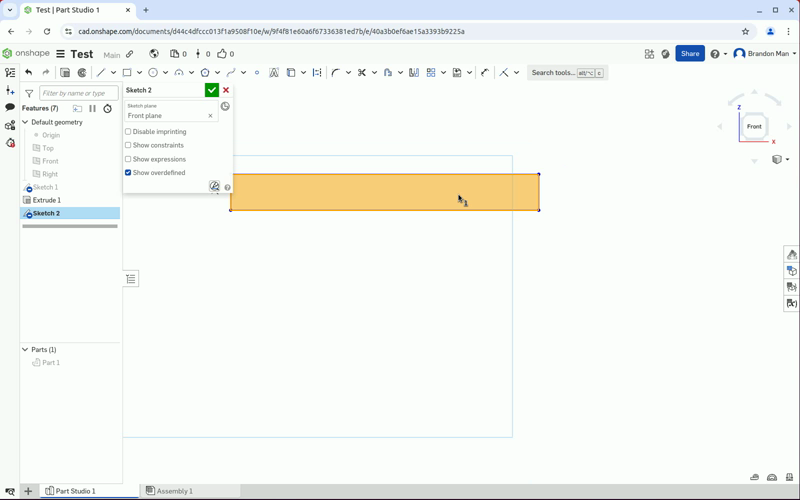
scroll(-6)
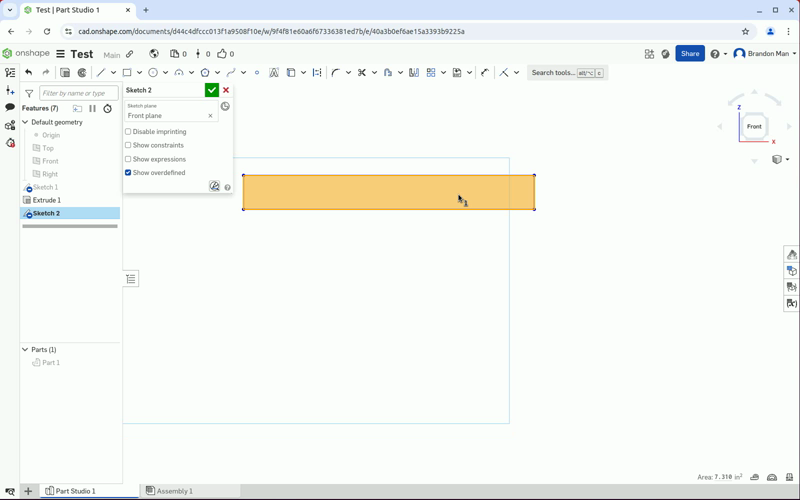
scroll(-6)
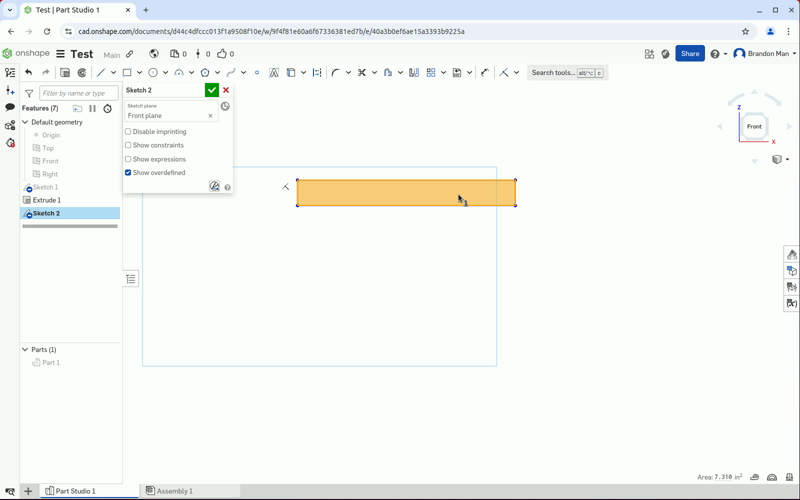
scroll(-6)
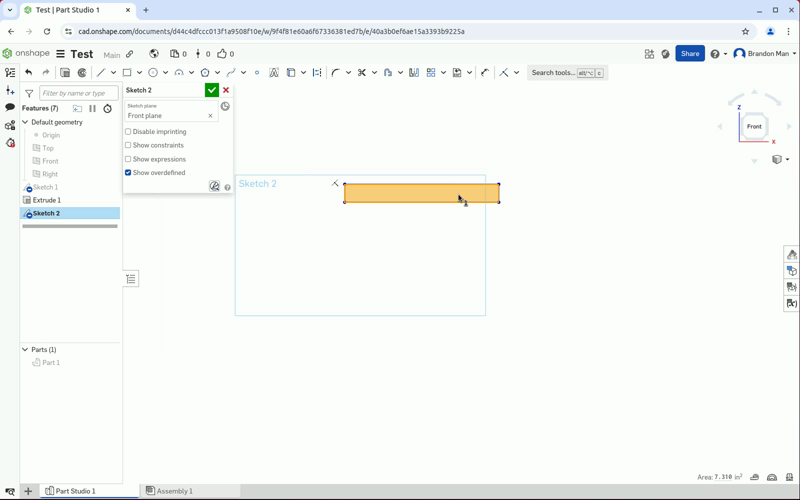
scroll(-6)
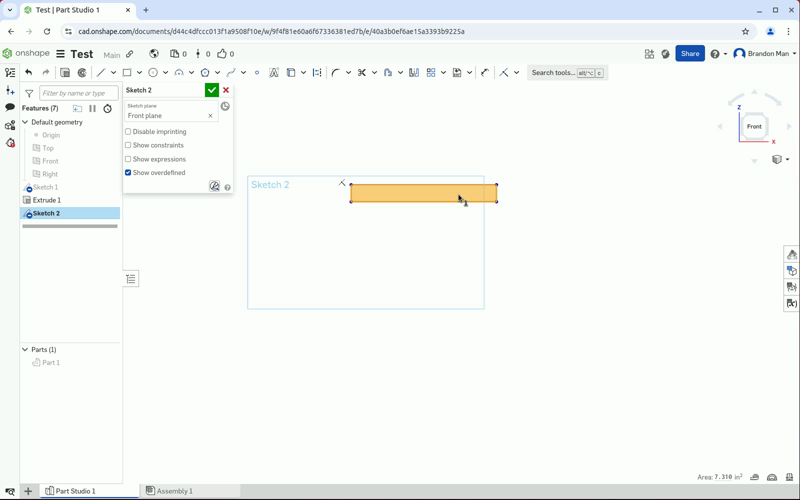
scroll(-6)
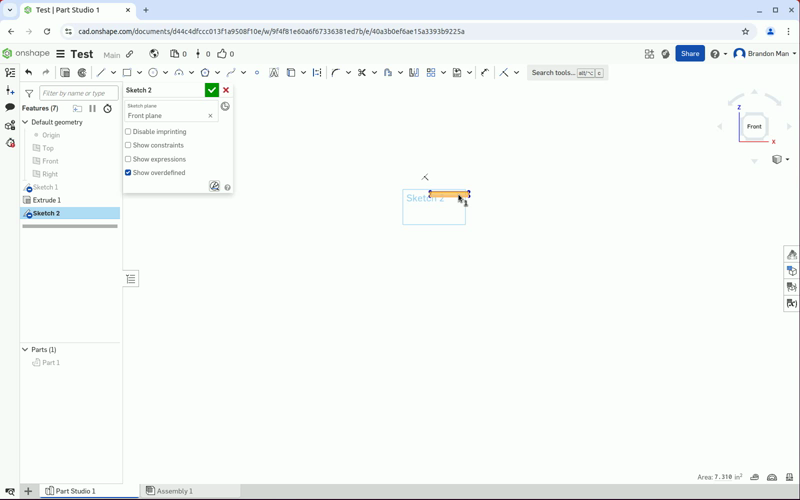
mouse_move(73, 352)
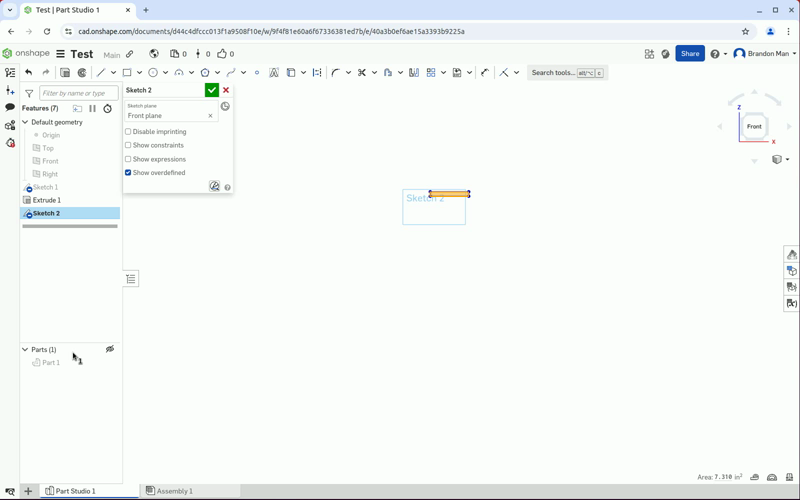
key(shift+y)
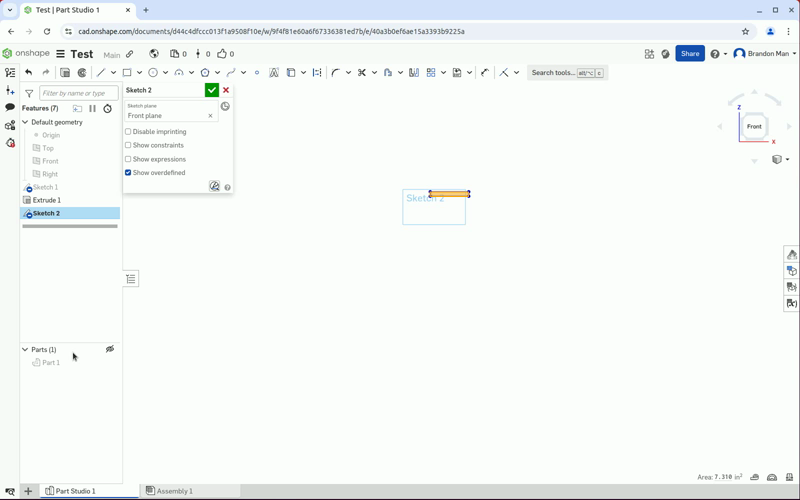
key(shift+e)
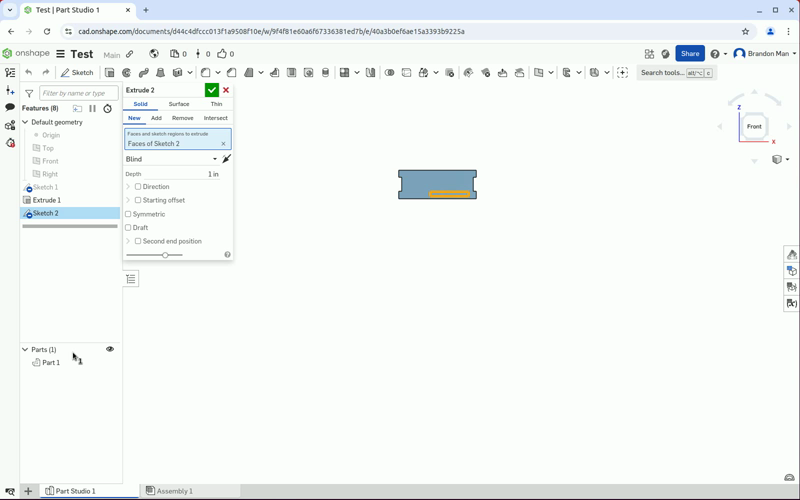
mouse_move(143, 106)
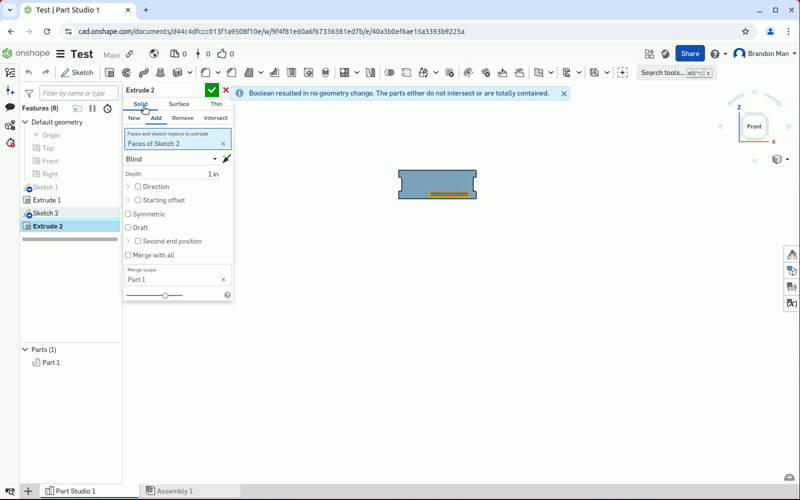
click(143, 106)
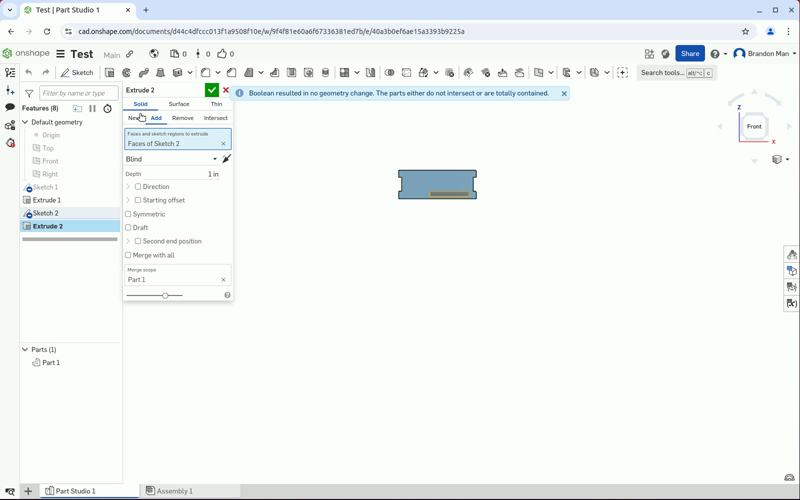
mouse_move(137, 120)
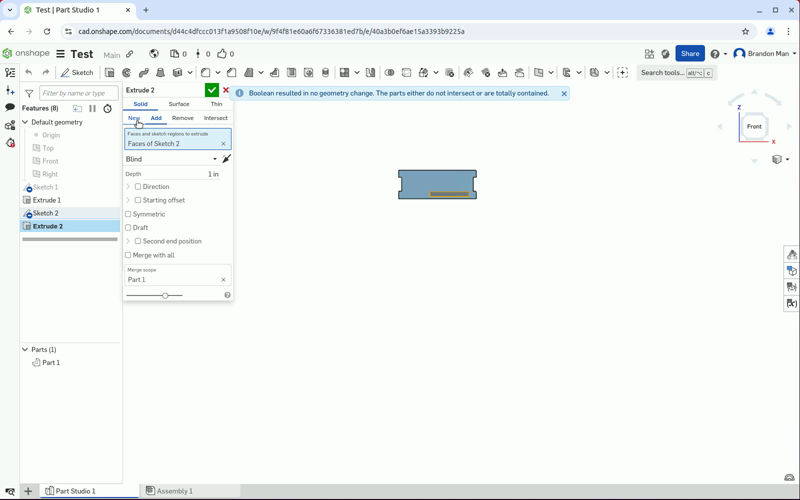
click(137, 120)
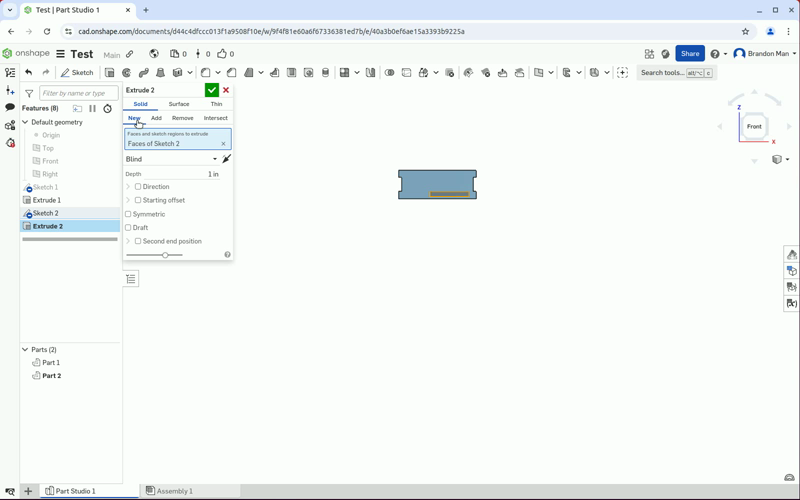
key(tab, 4)
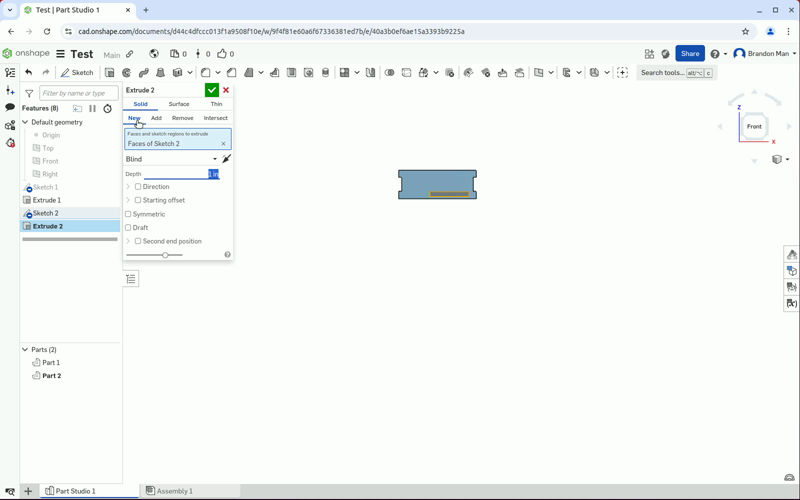
text(2.166)
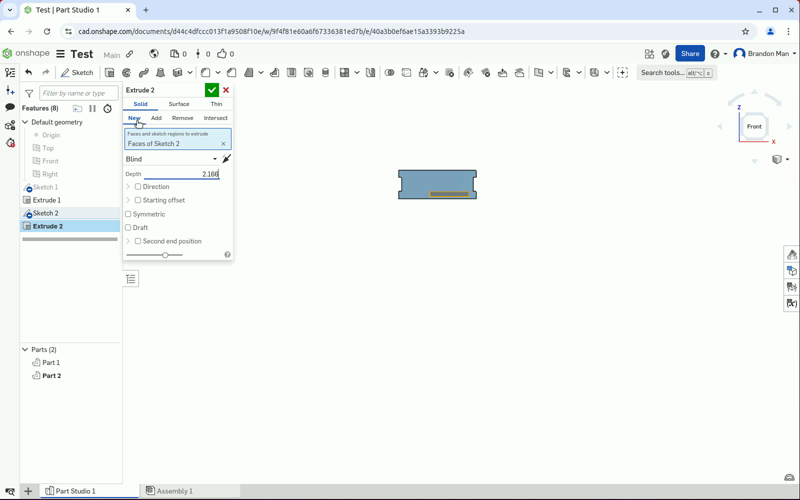
key(enter)
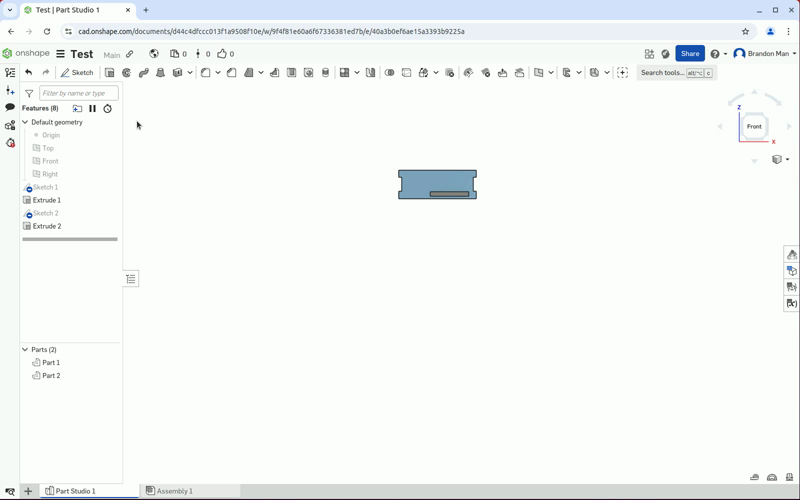
key(shift+h)
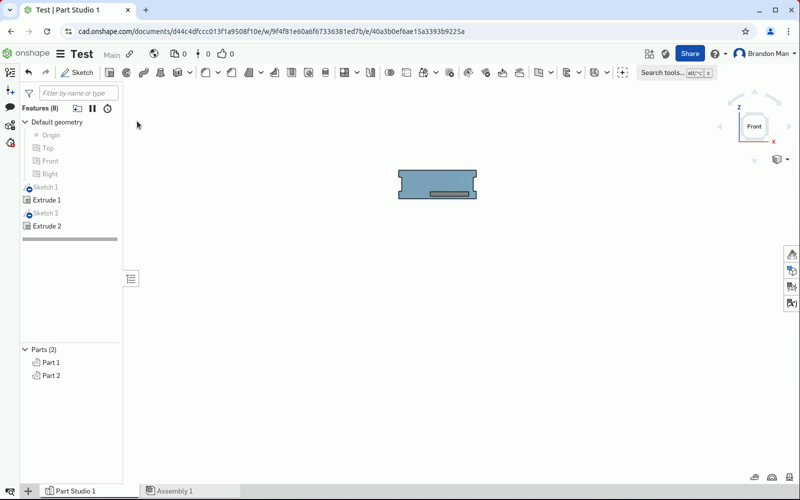
key(shift+h)
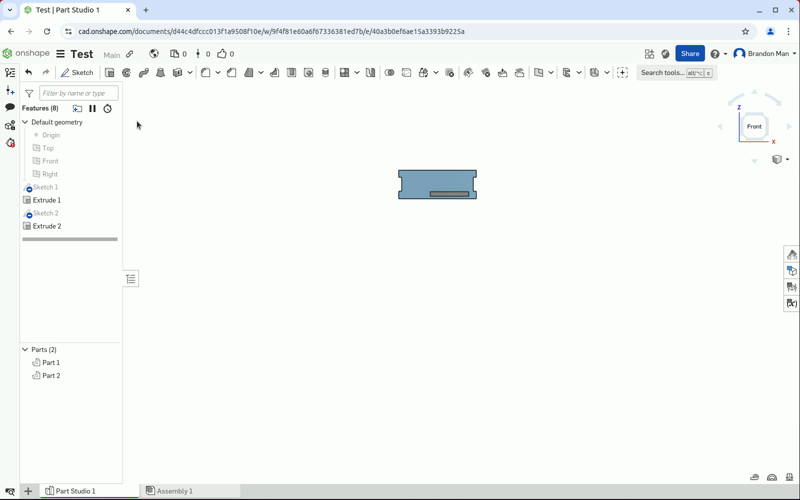
mouse_move(73, 189)
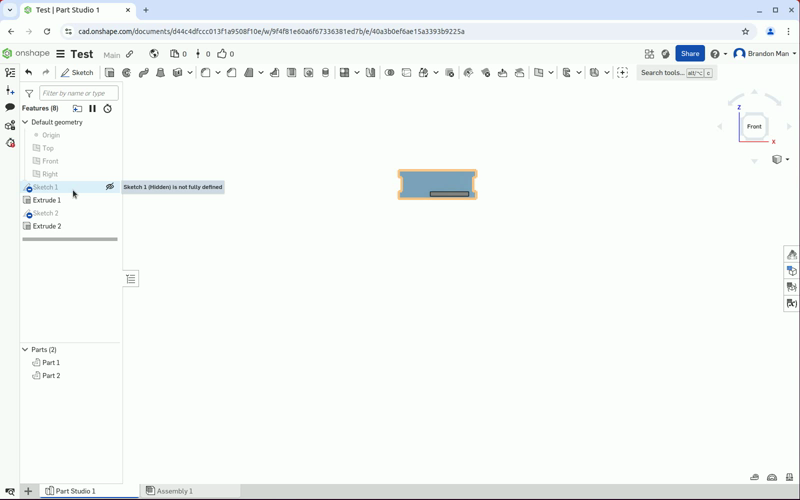
click(73, 189)
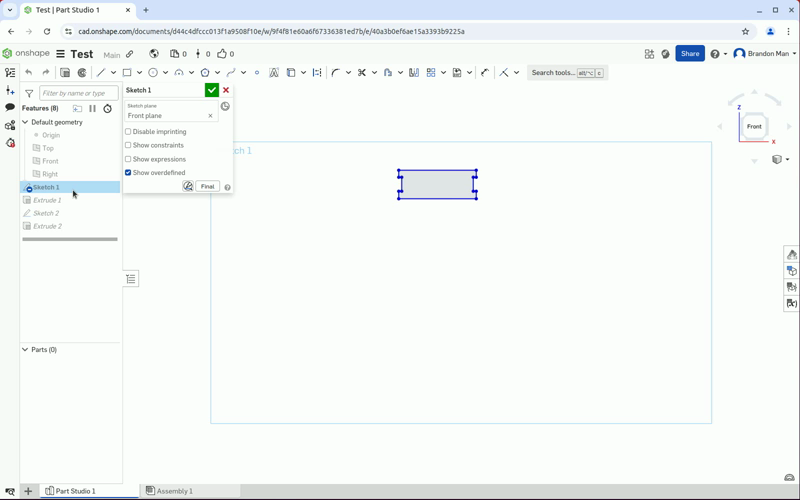
mouse_move(229, 92)
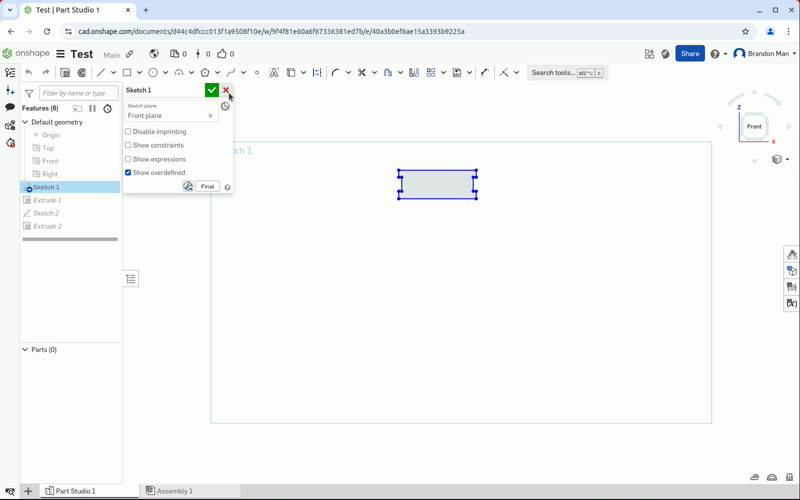
click(229, 92)
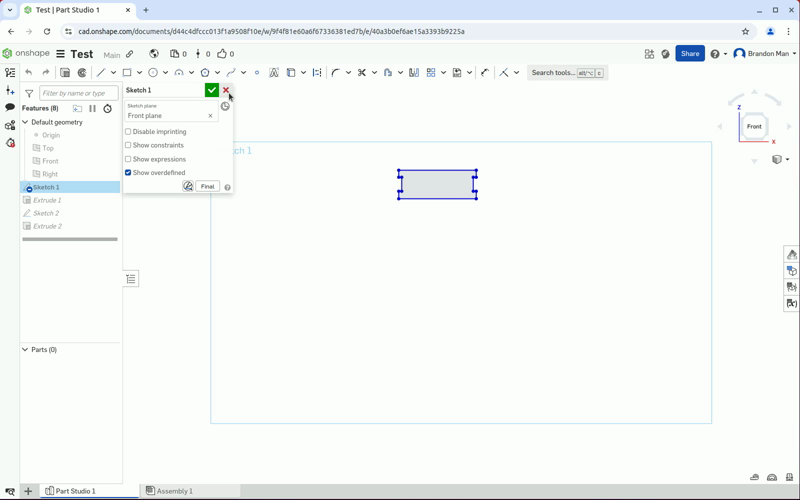
key(shift+s)
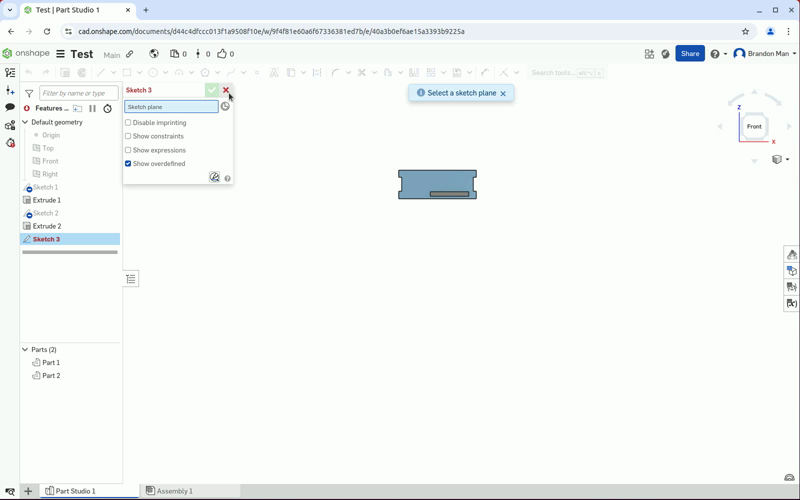
mouse_move(73, 163)
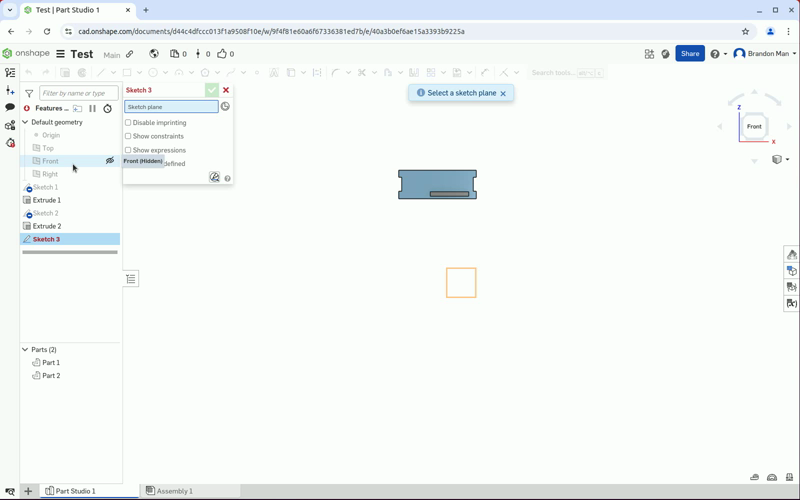
click(73, 163)
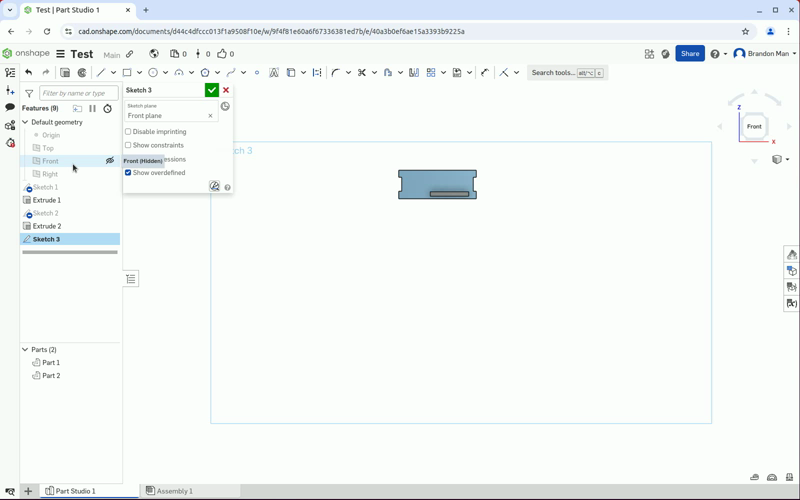
mouse_move(73, 352)
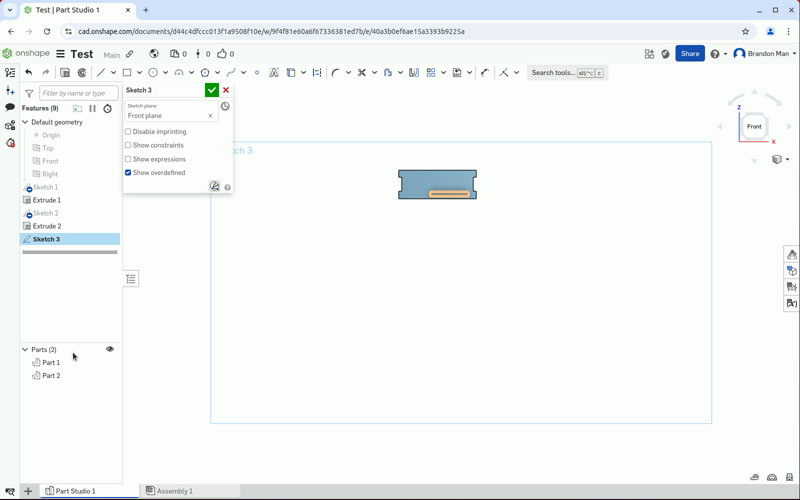
key(y)
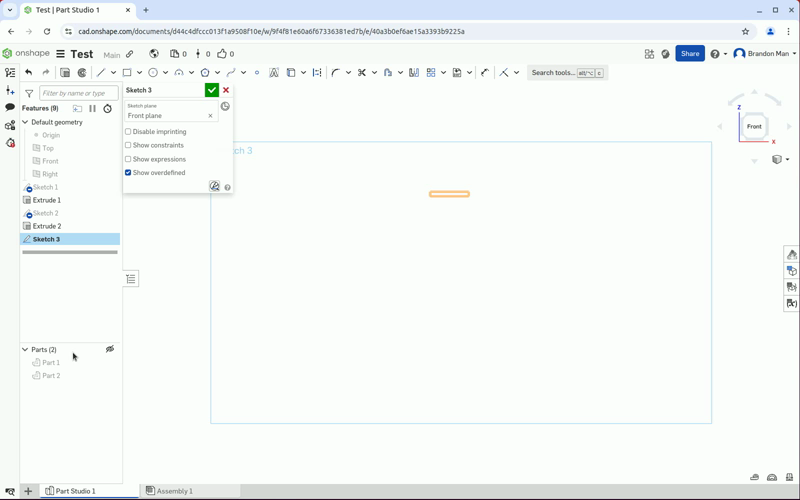
key(l)
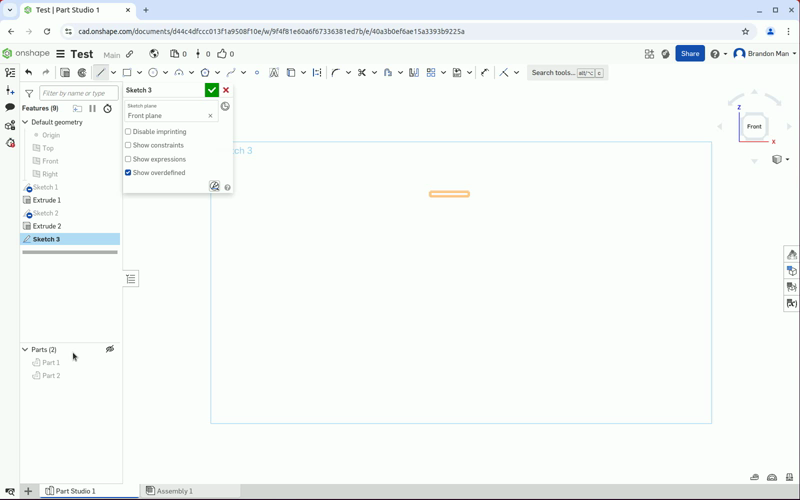
key_down(shift)
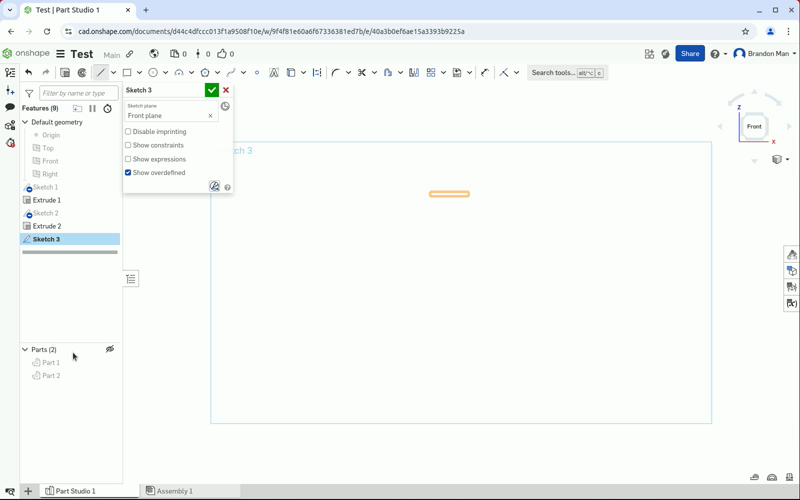
mouse_move(430, 185)
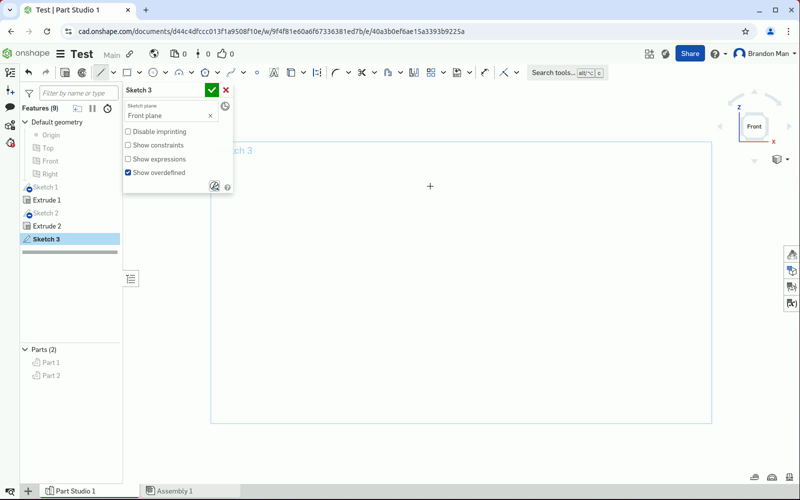
click(430, 185)
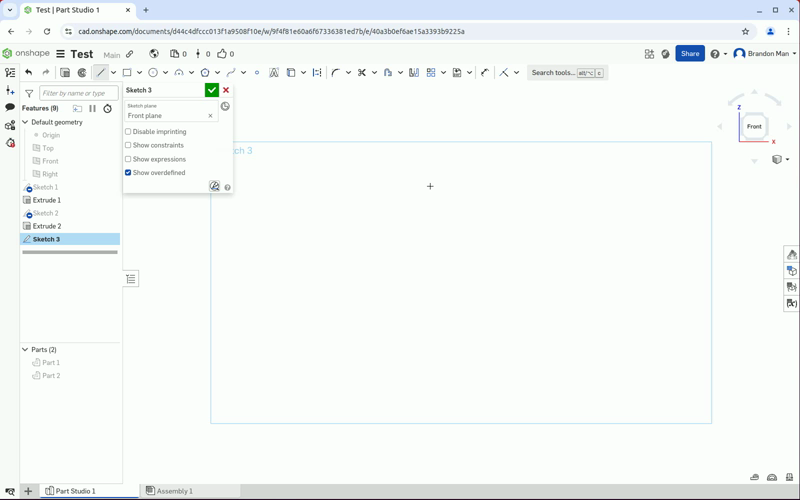
key_up(shift)
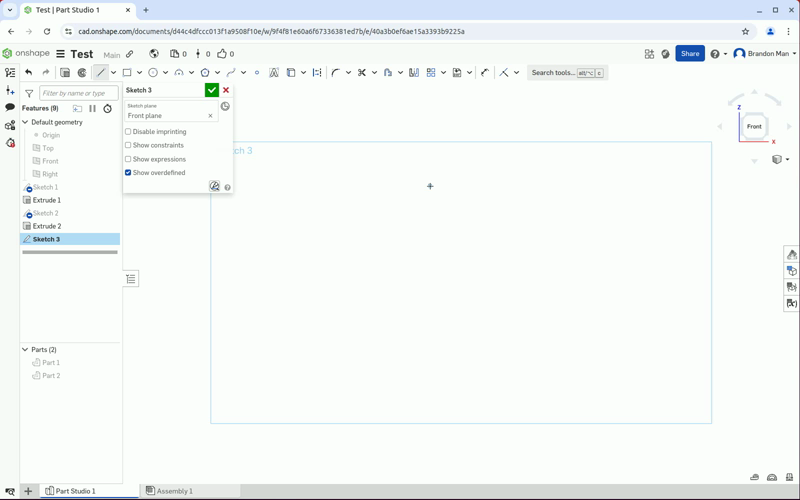
key_down(shift)
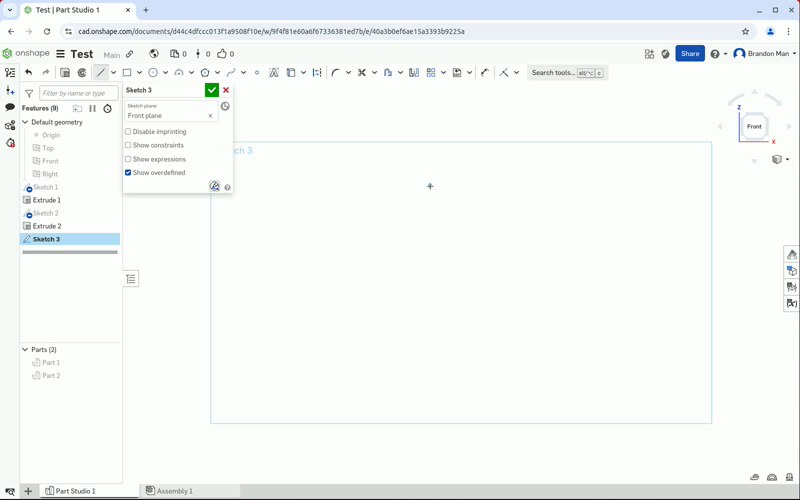
mouse_move(460, 185)
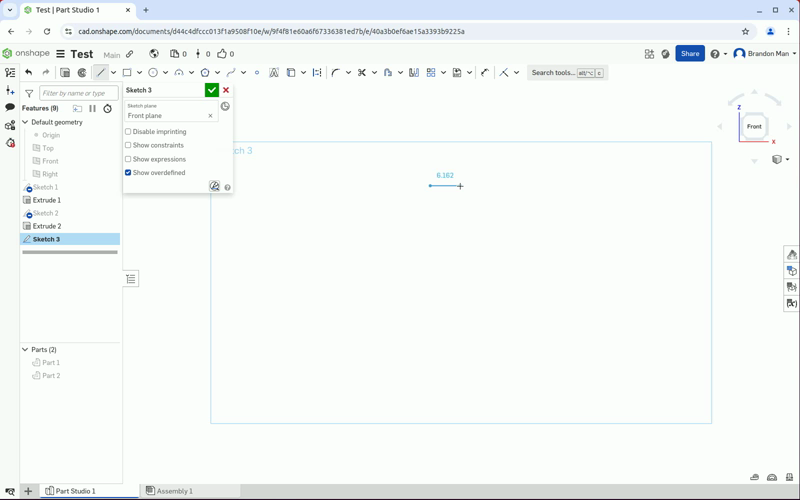
mouse_move(468, 185)
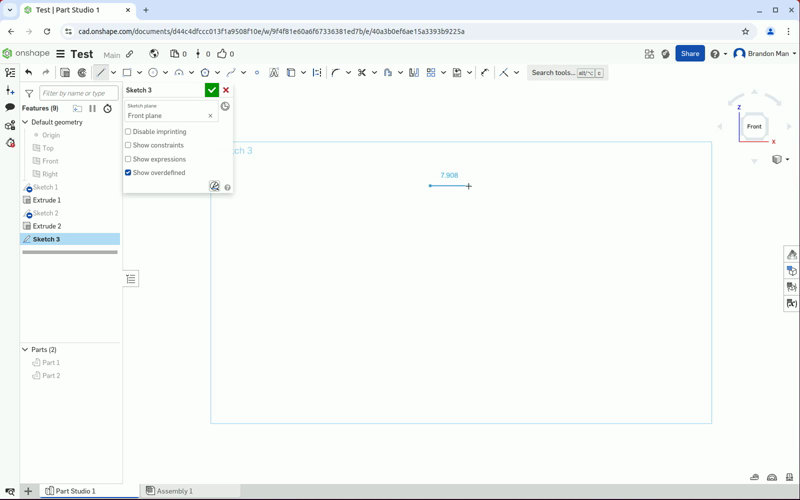
click(468, 185)
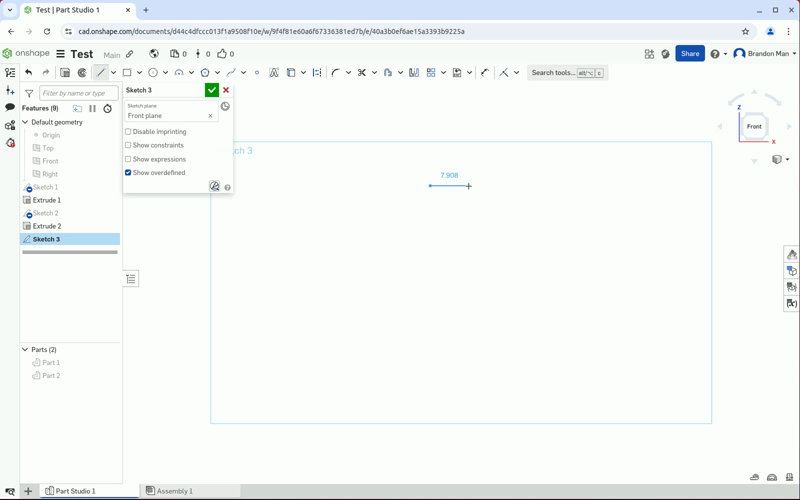
key_up(shift)
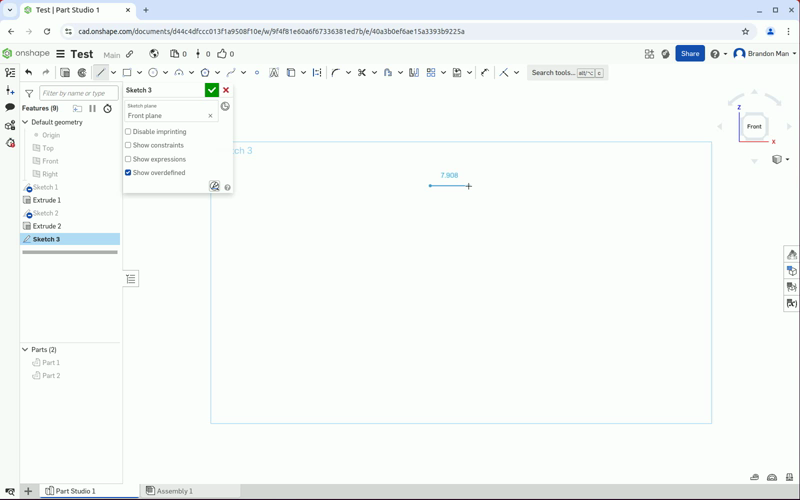
key_down(shift)
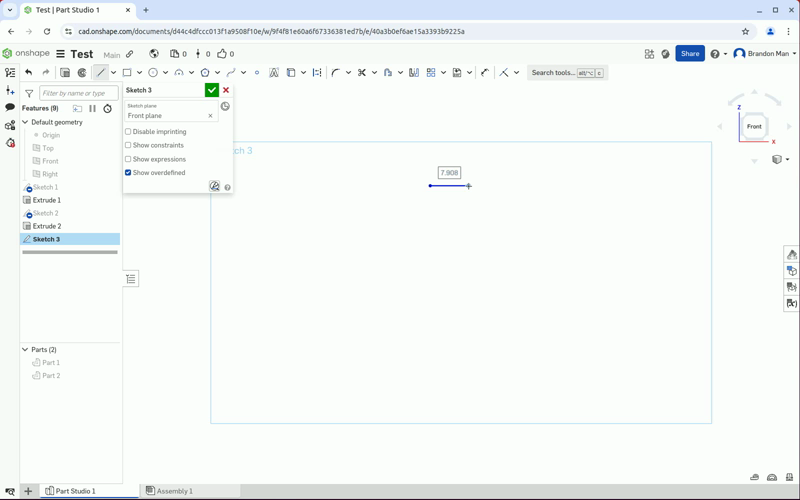
mouse_move(498, 185)
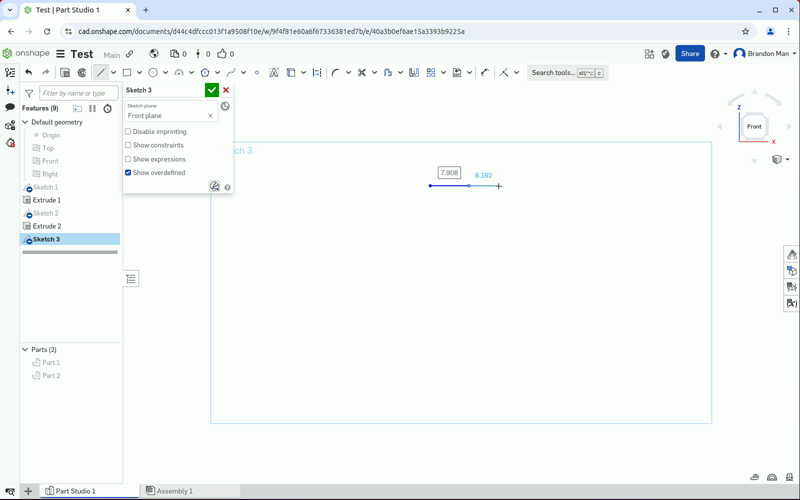
mouse_move(468, 170)
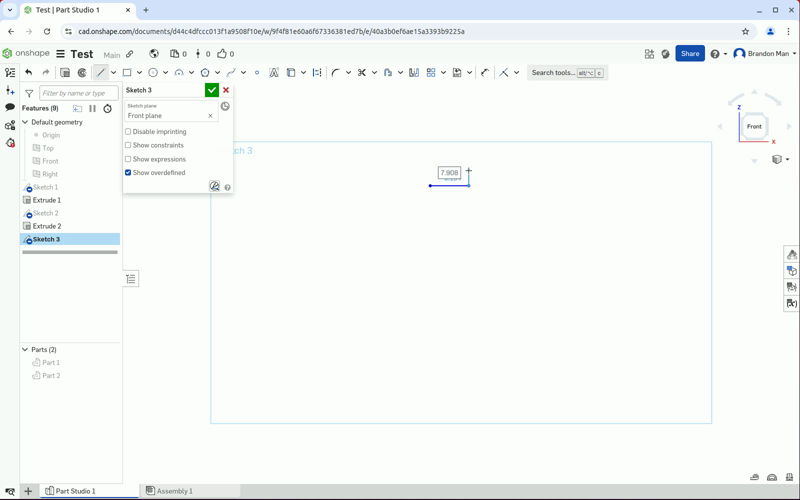
click(468, 170)
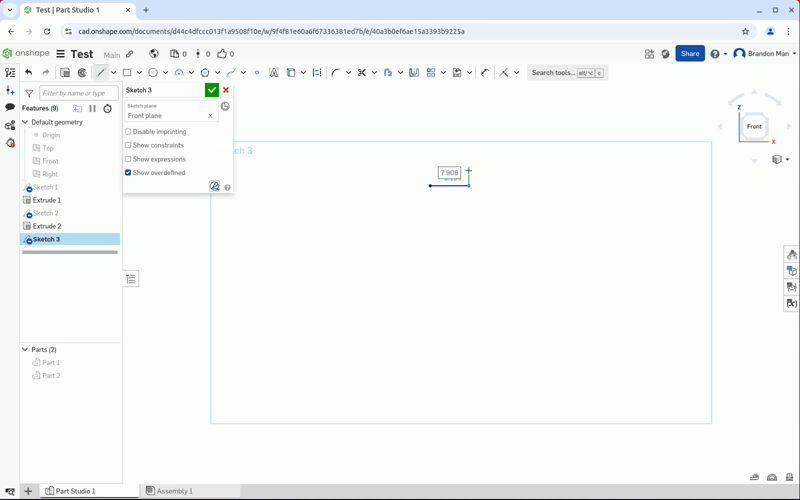
key_up(shift)
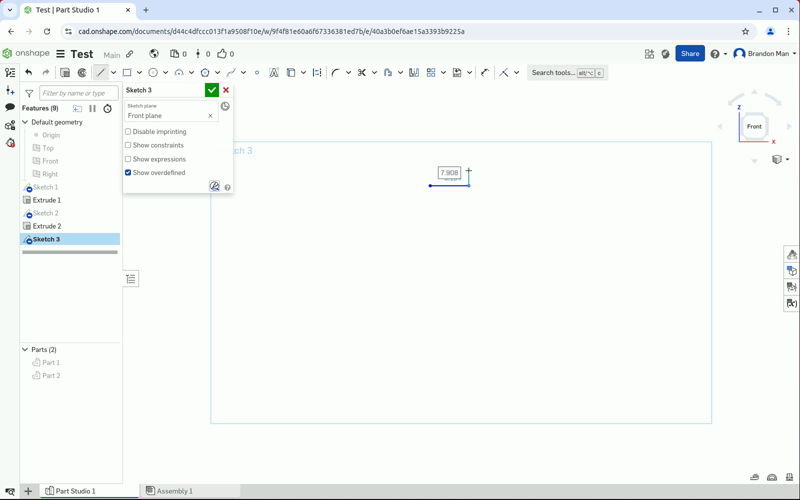
key_down(shift)
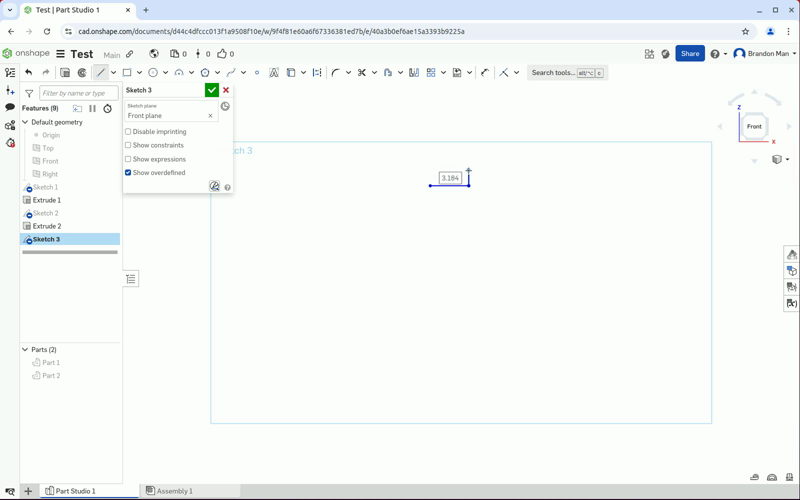
mouse_move(498, 170)
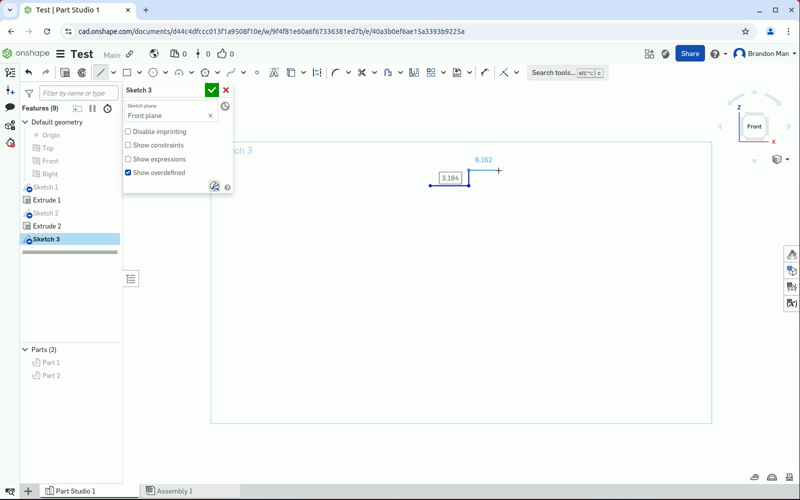
mouse_move(430, 170)
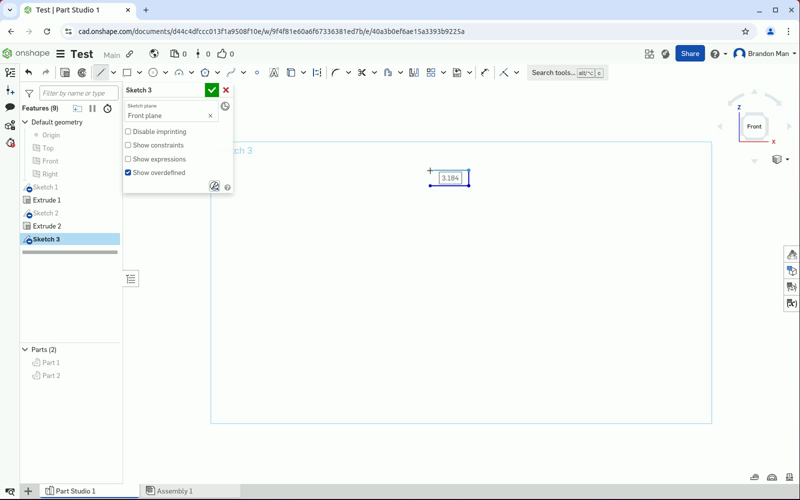
click(430, 170)
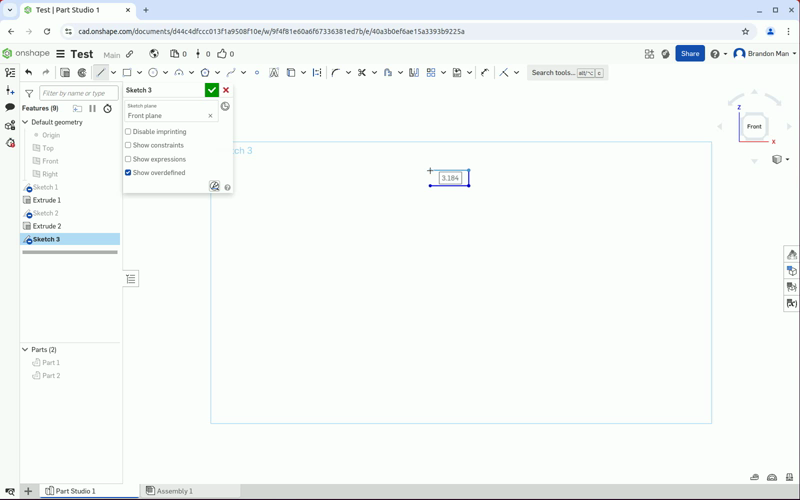
key_up(shift)
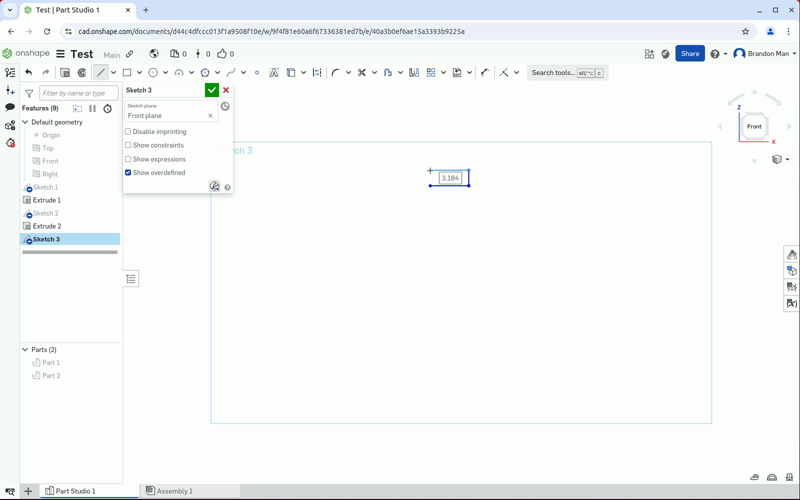
mouse_move(460, 170)
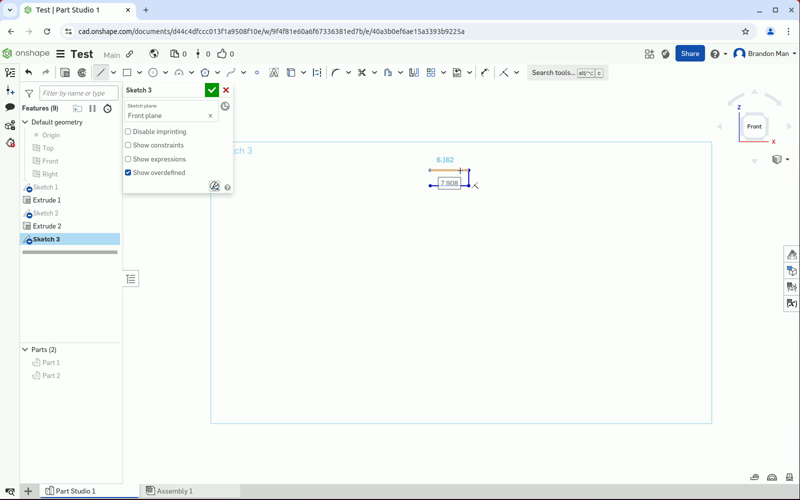
key_down(shift)
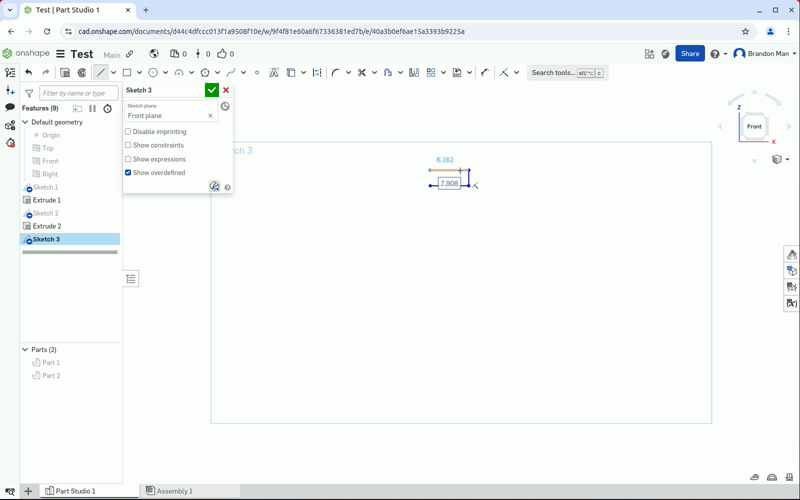
mouse_move(430, 185)
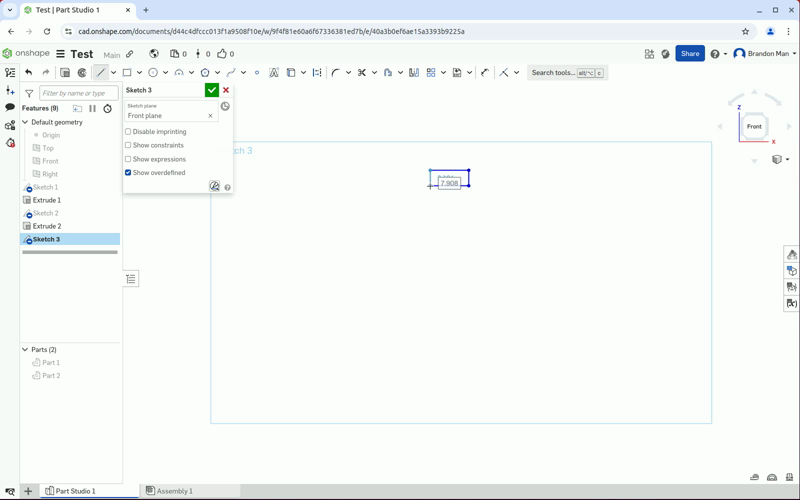
key_up(shift)
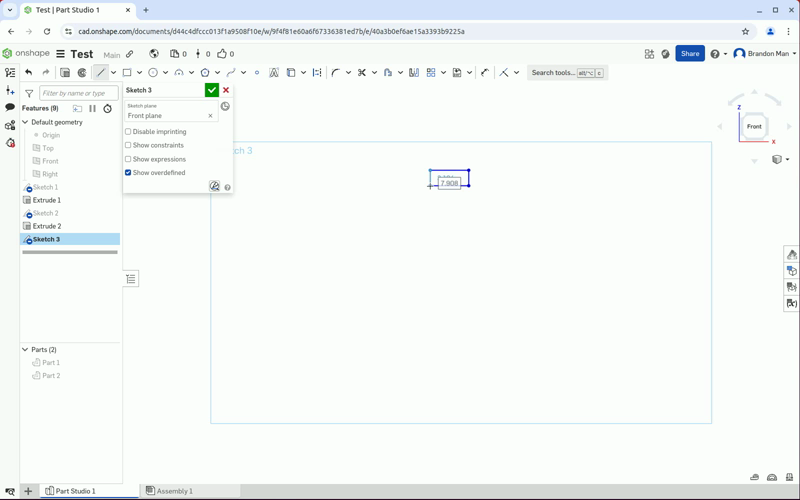
click(430, 185)
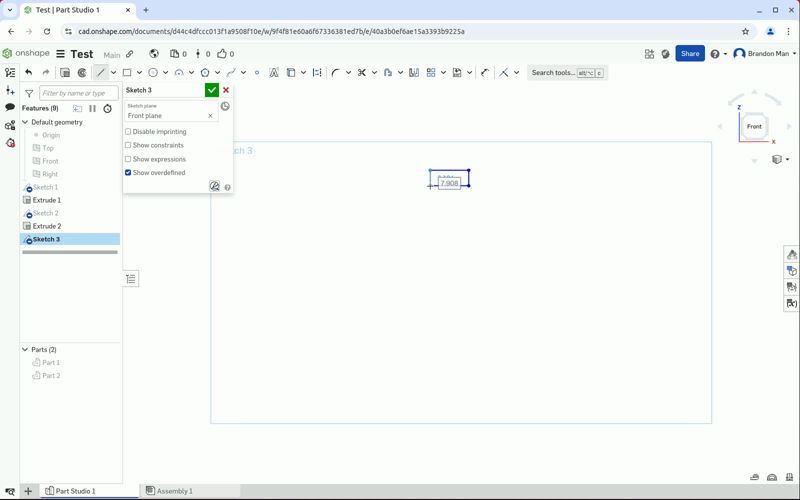
key(esc)
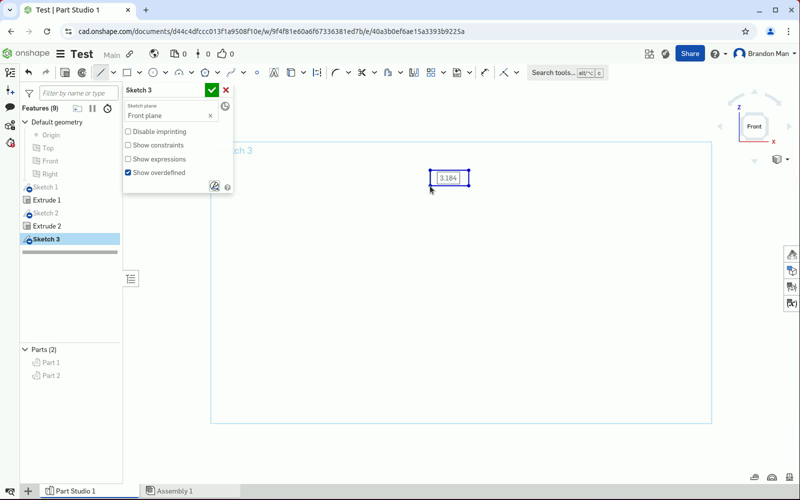
mouse_move(460, 170)
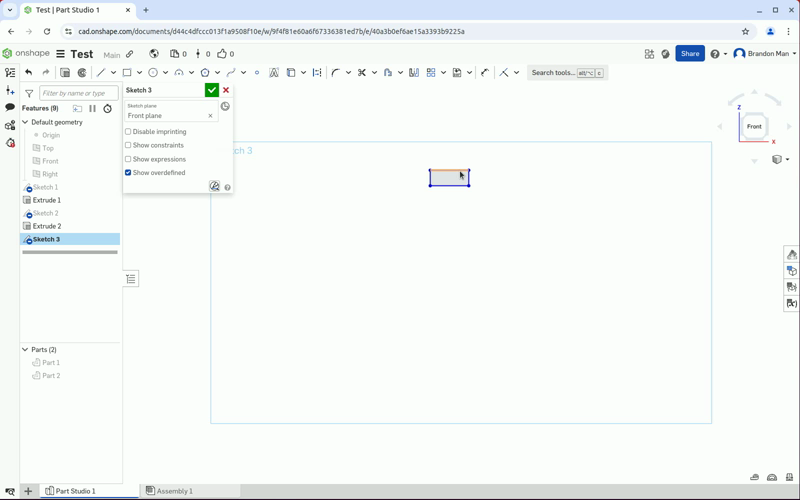
scroll(6)
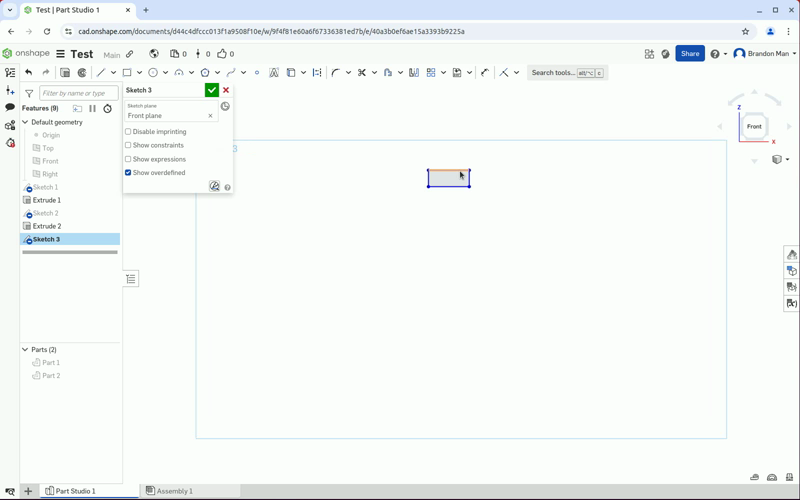
scroll(6)
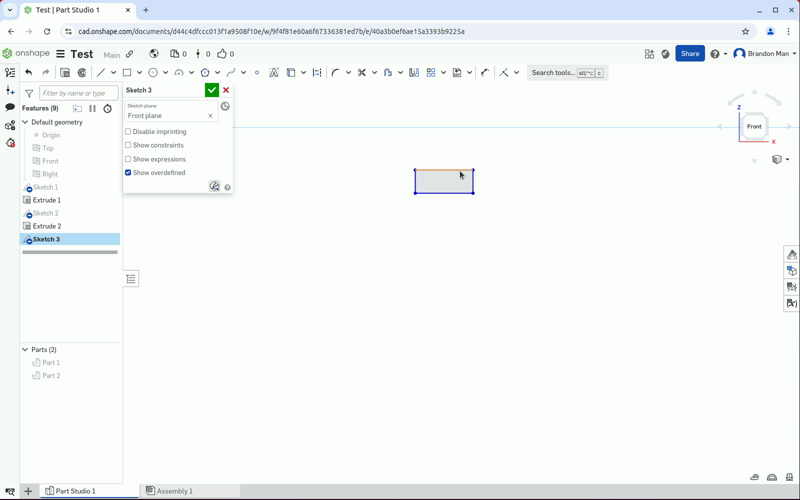
scroll(6)
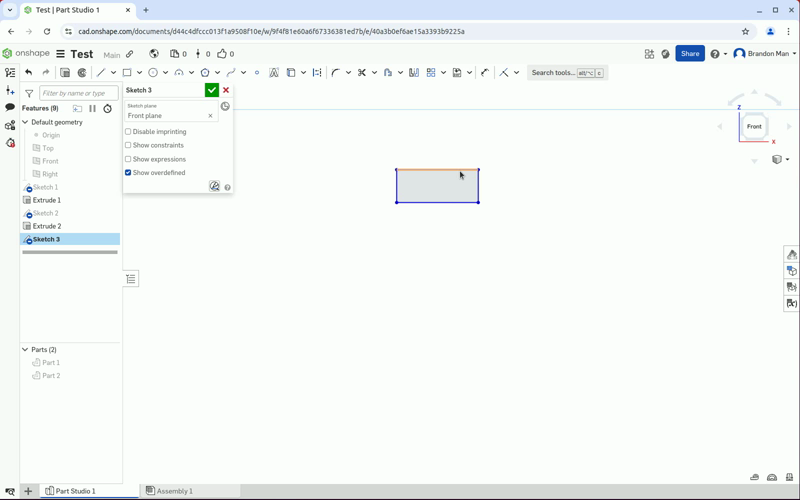
scroll(6)
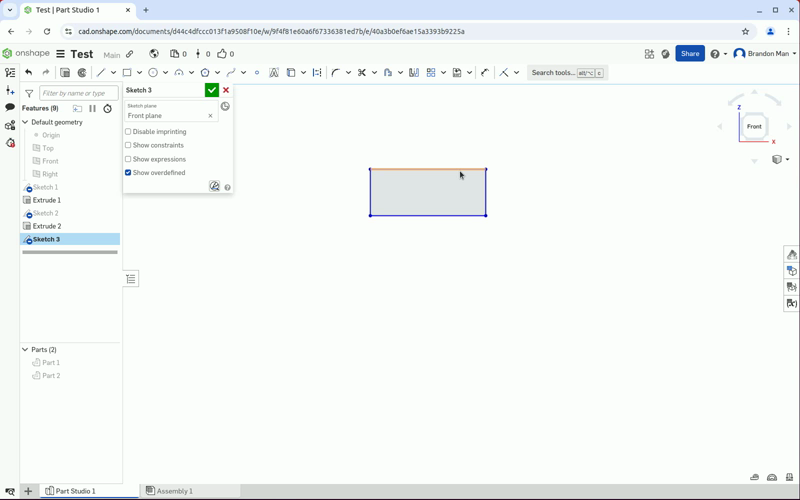
scroll(6)
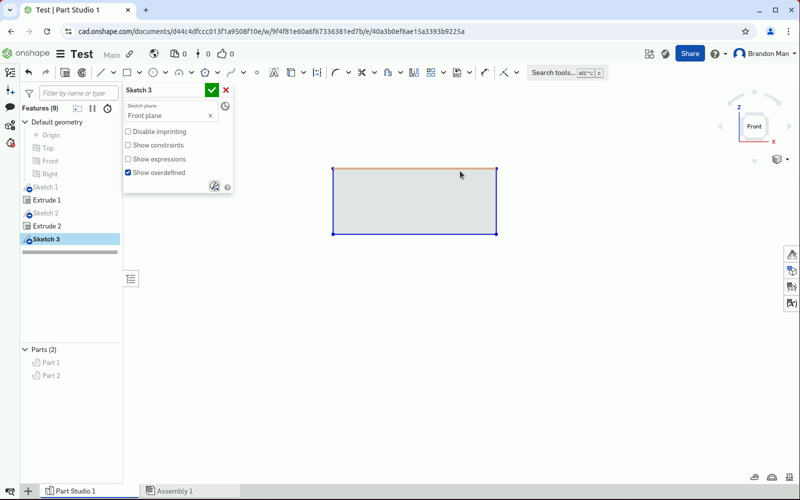
scroll(6)
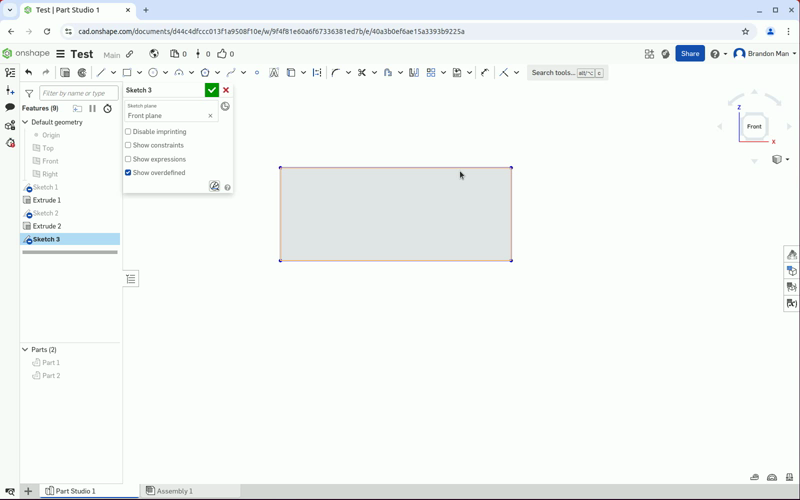
scroll(6)
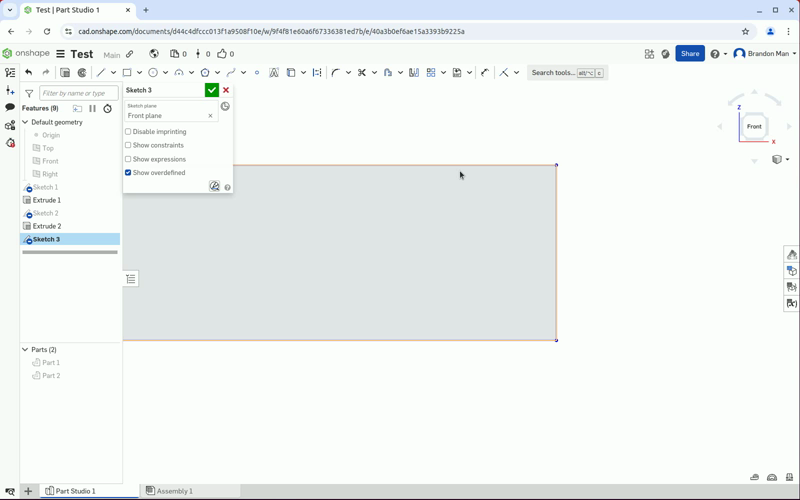
click(460, 170)
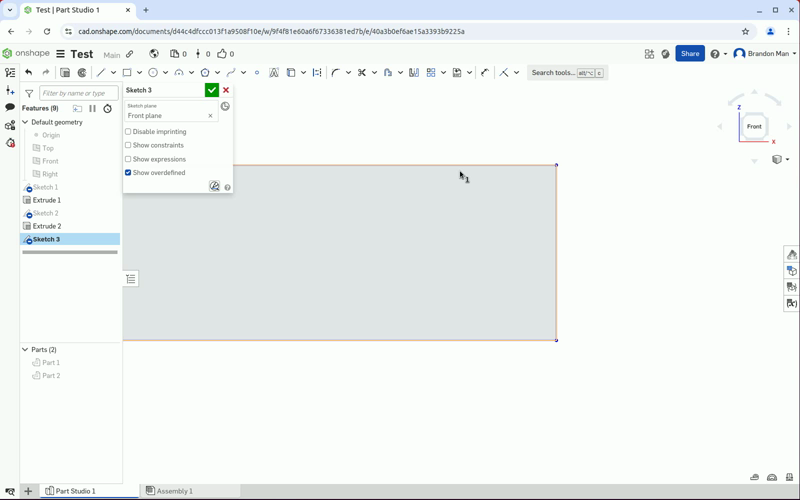
scroll(-6)
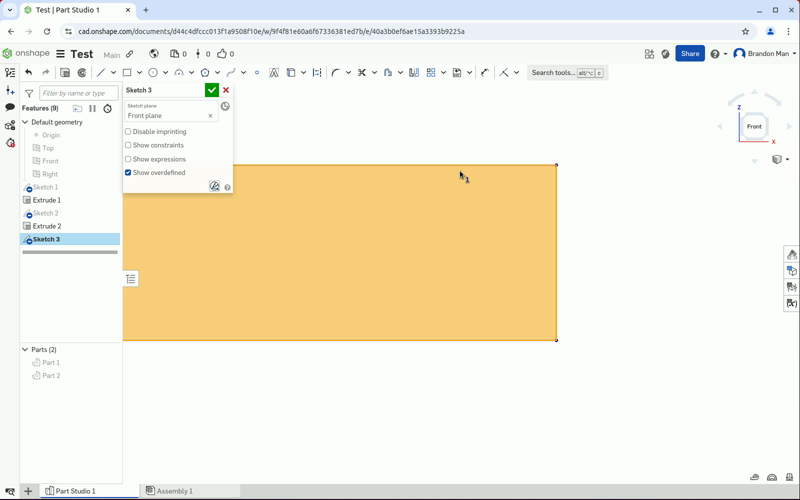
scroll(-6)
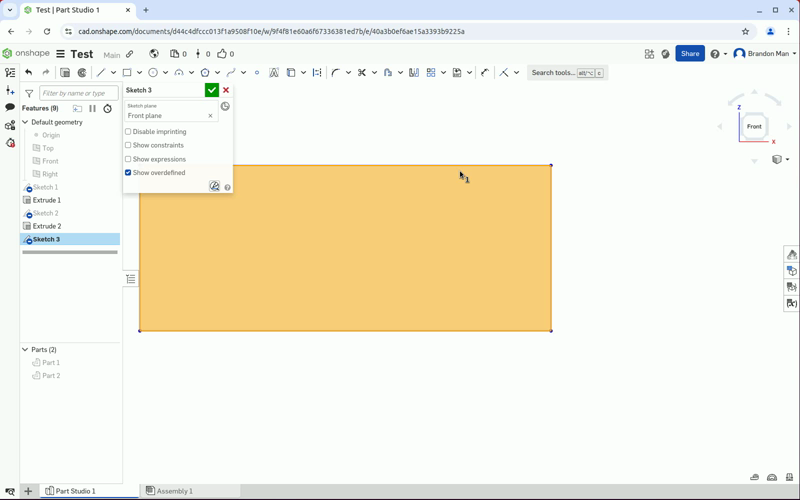
scroll(-6)
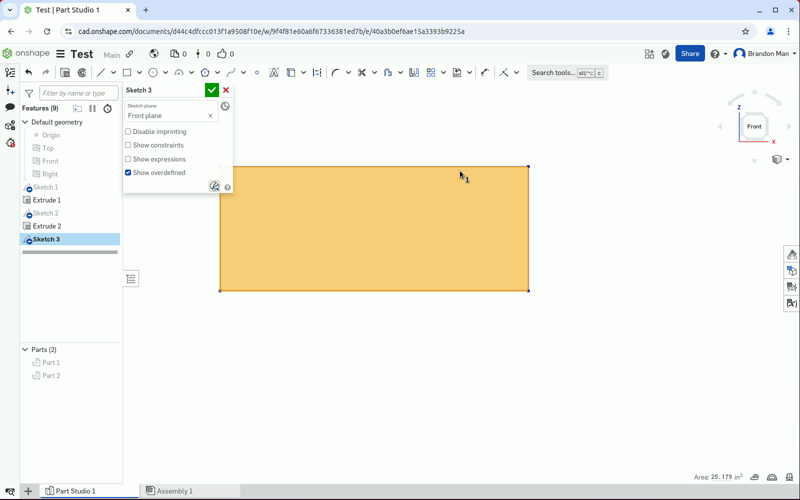
scroll(-6)
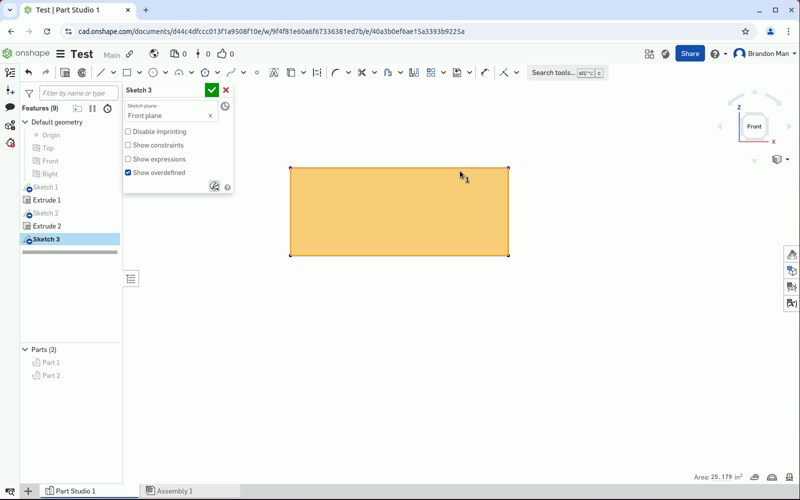
scroll(-6)
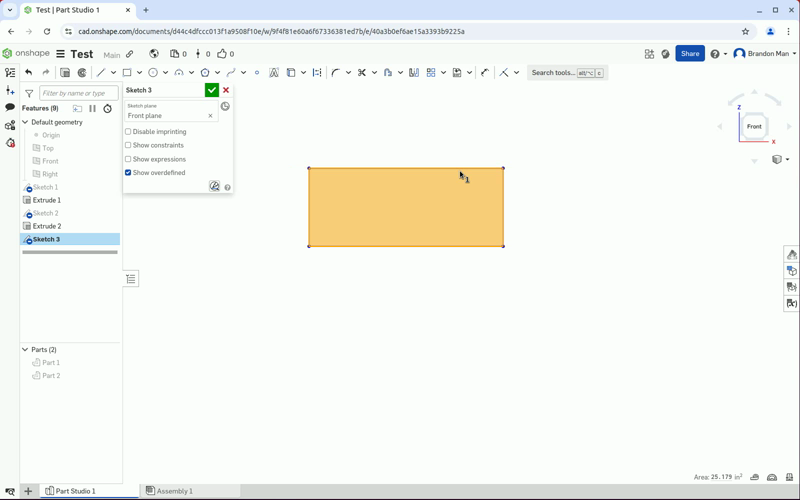
scroll(-6)
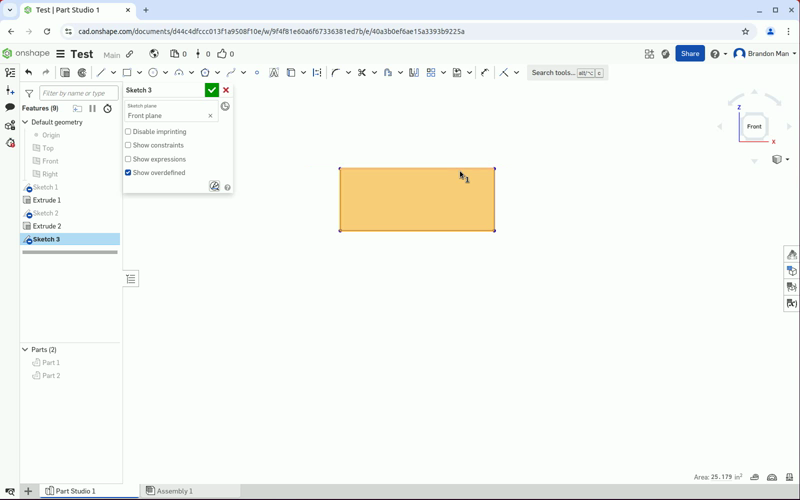
scroll(-6)
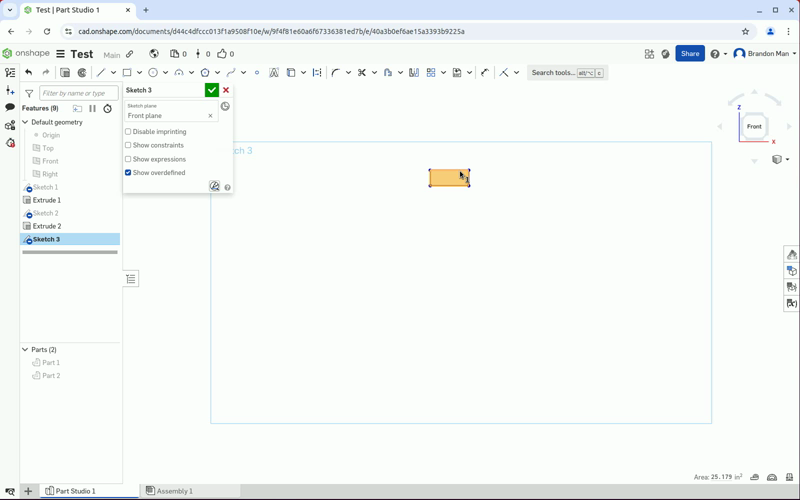
mouse_move(73, 352)
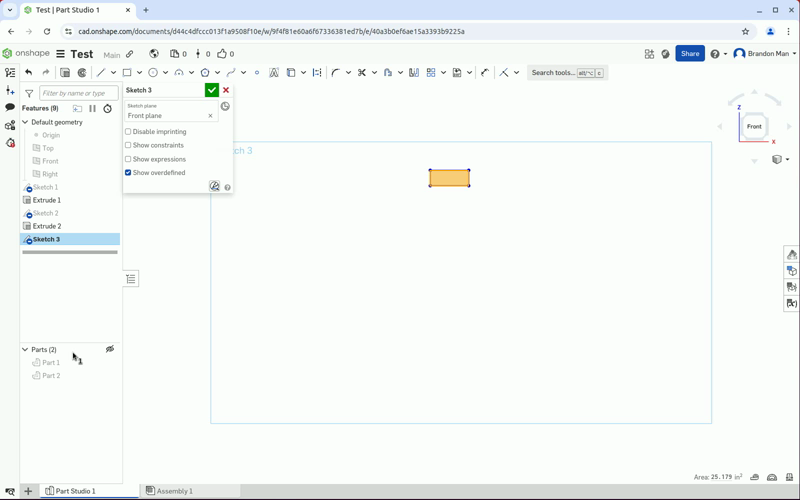
key(shift+y)
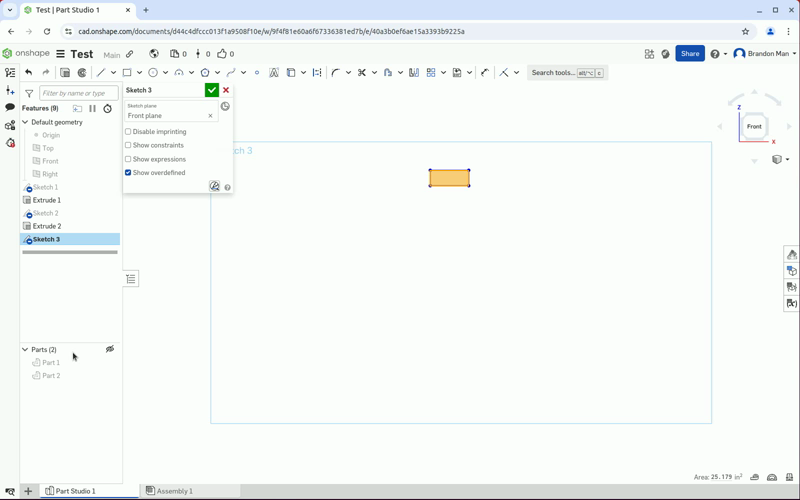
key(shift+e)
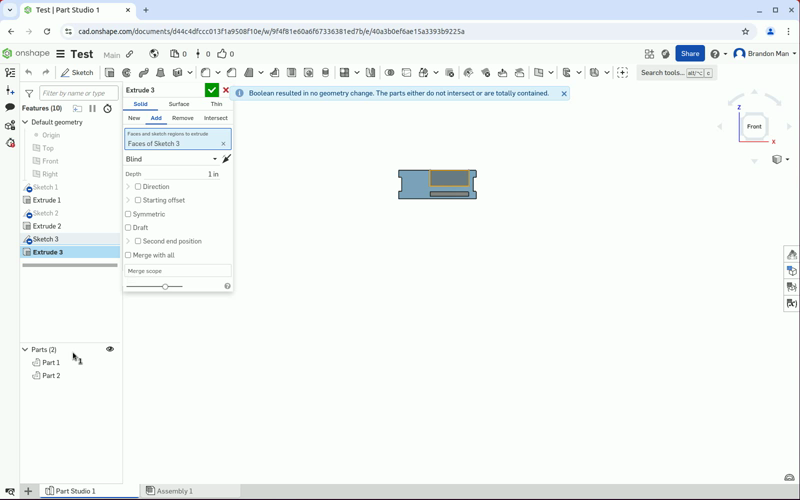
mouse_move(143, 106)
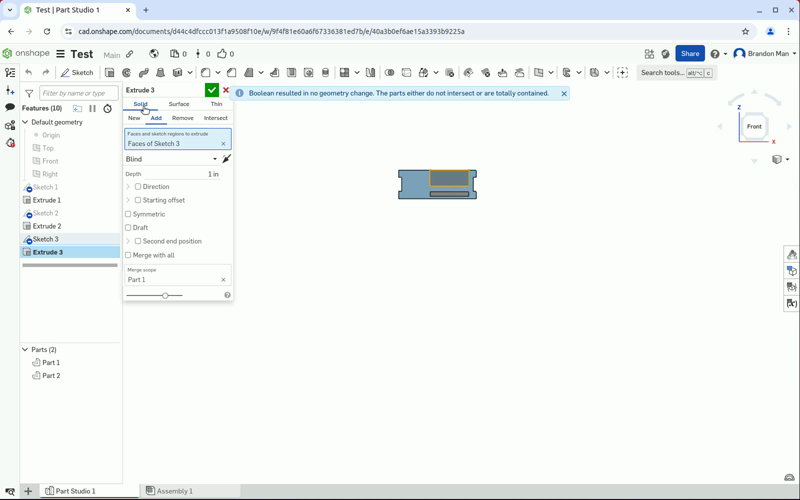
click(143, 106)
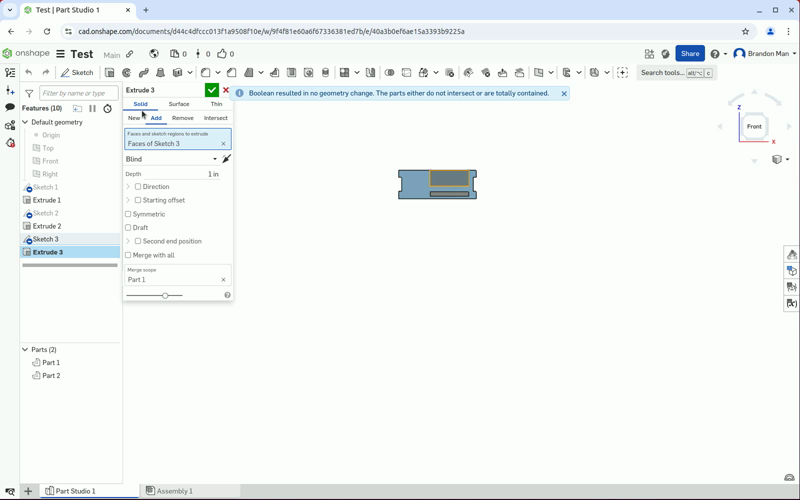
mouse_move(137, 120)
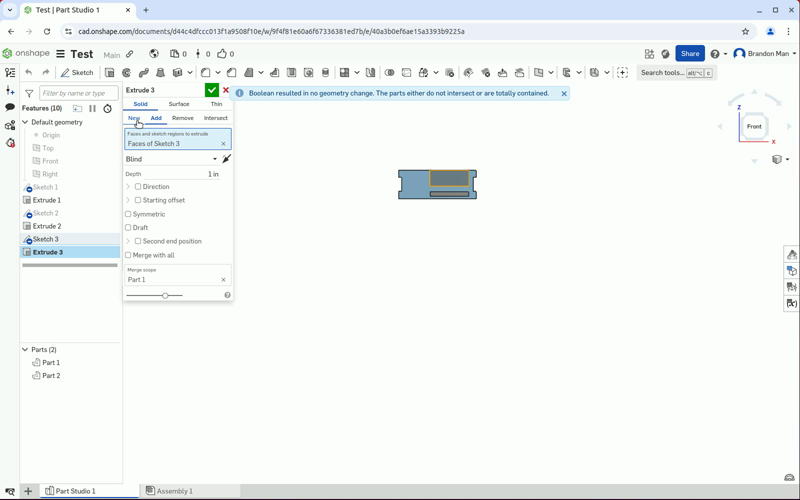
click(137, 120)
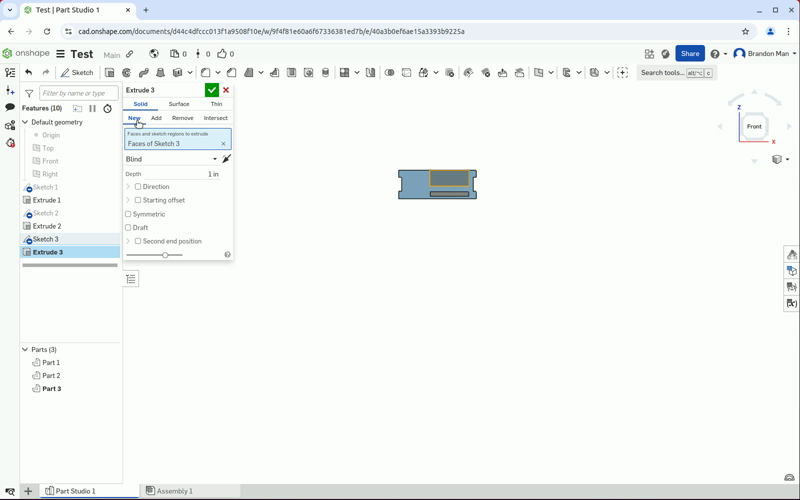
key(tab, 4)
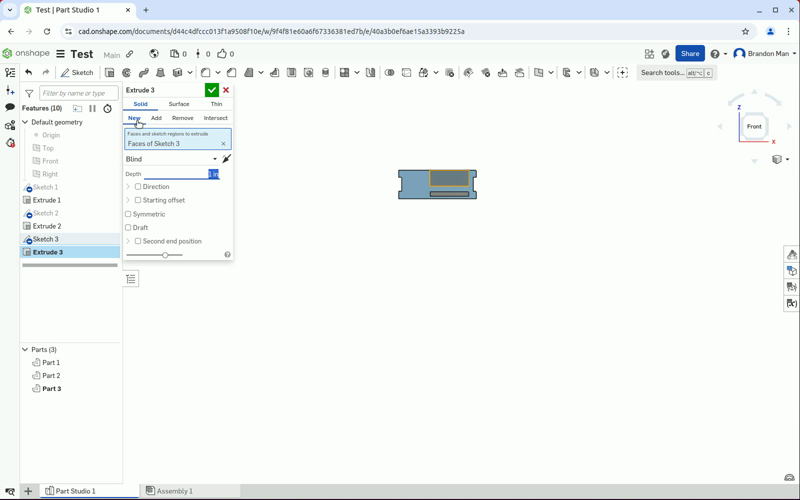
text(1.926)
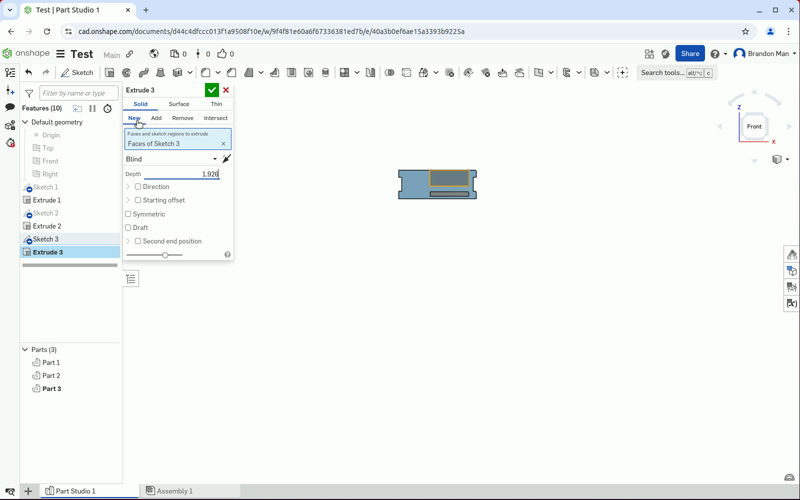
key(enter)
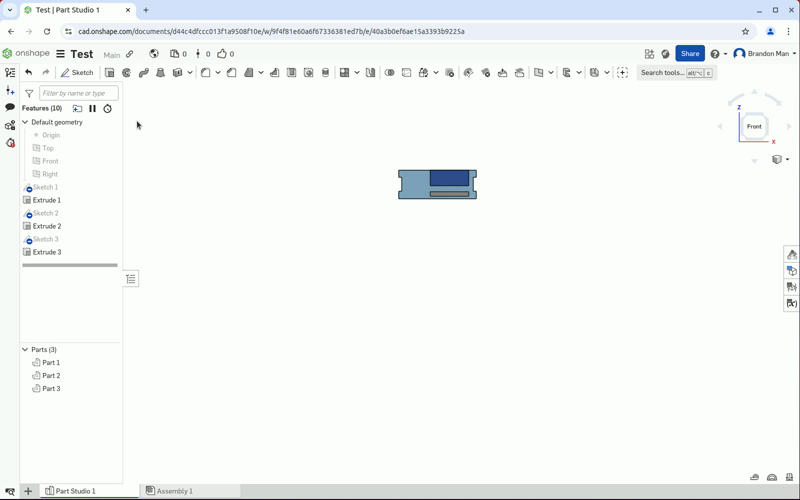
key(shift+h)
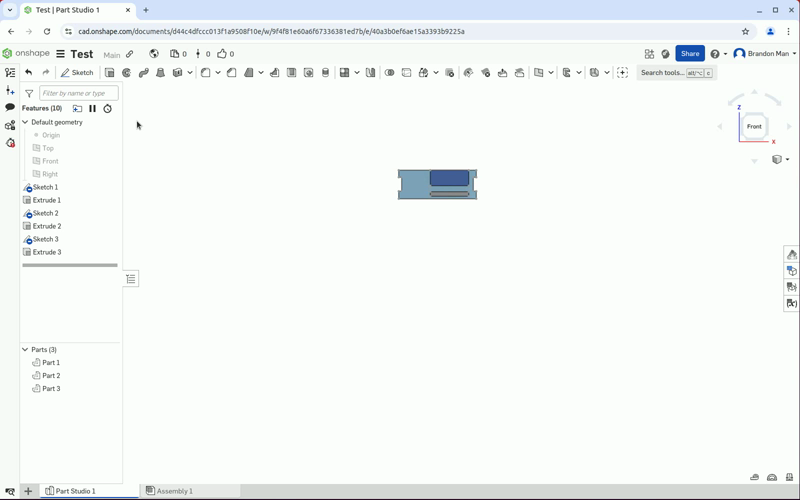
key(shift+h)
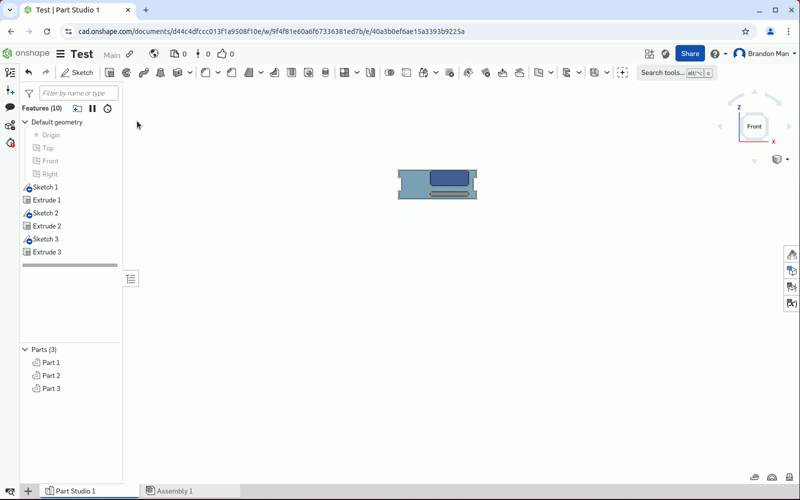
key(shift+7)
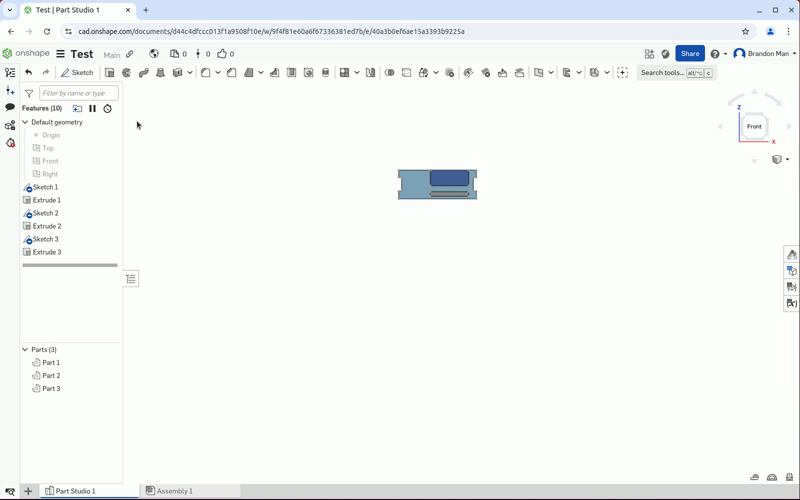
key(left, 2)
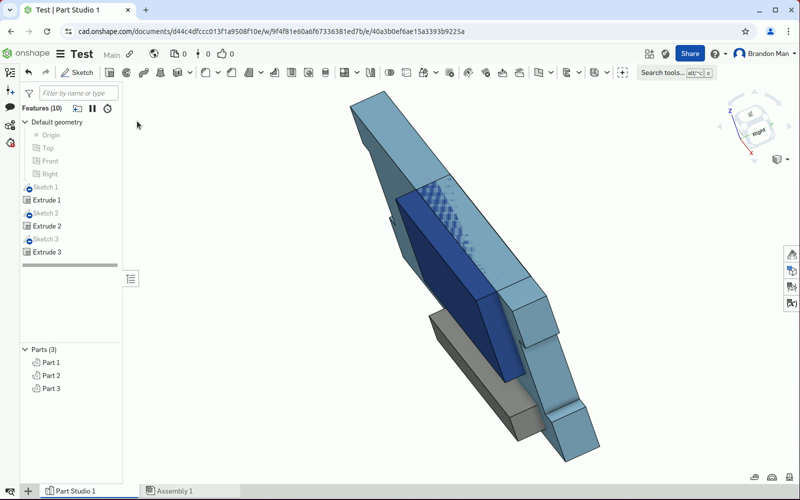
key(down, 2)
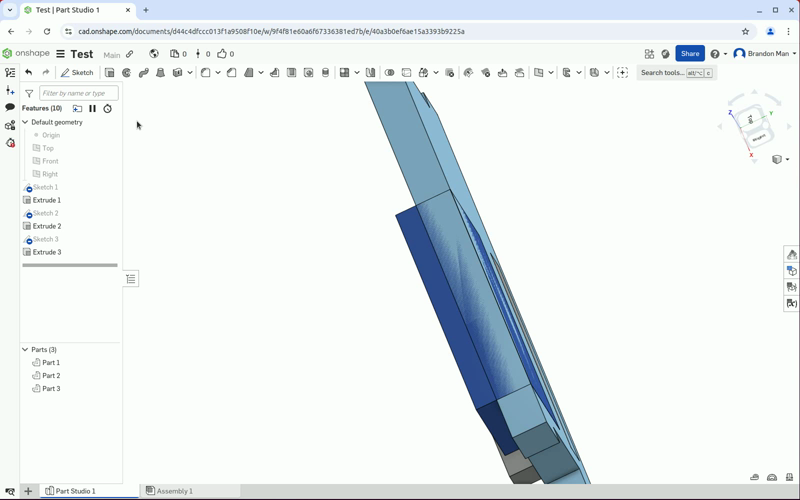
key(up, 2)
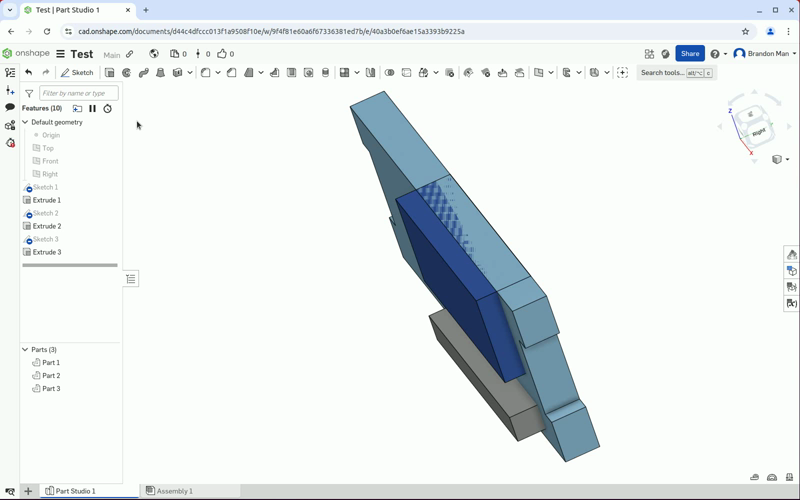
key(right, 2)
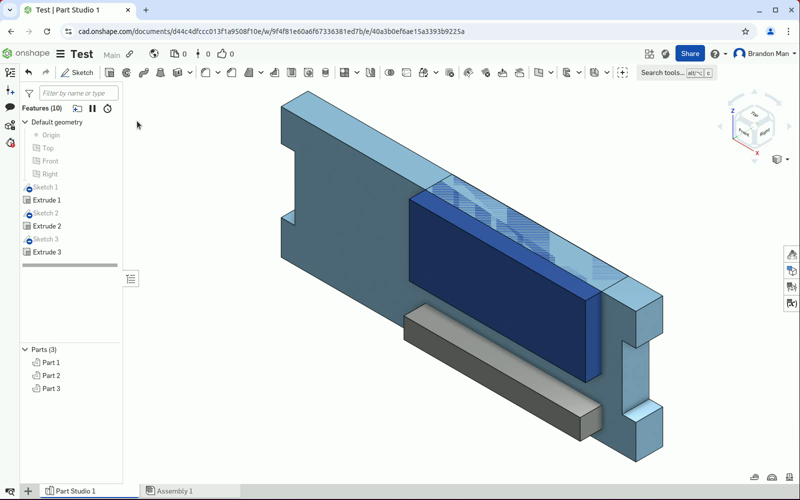
mouse_move(73, 189)
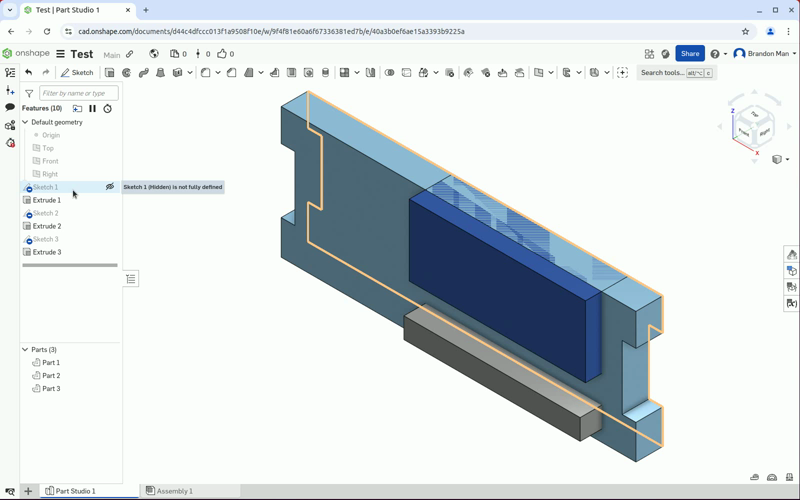
click(73, 189)